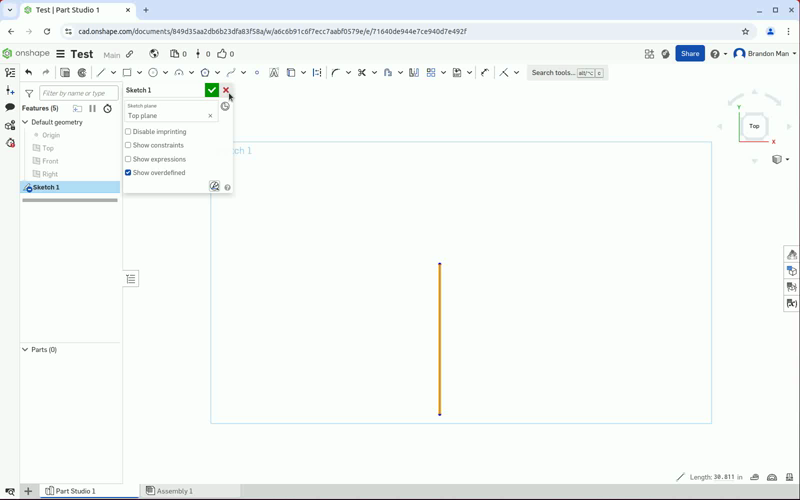
key(shift+h)
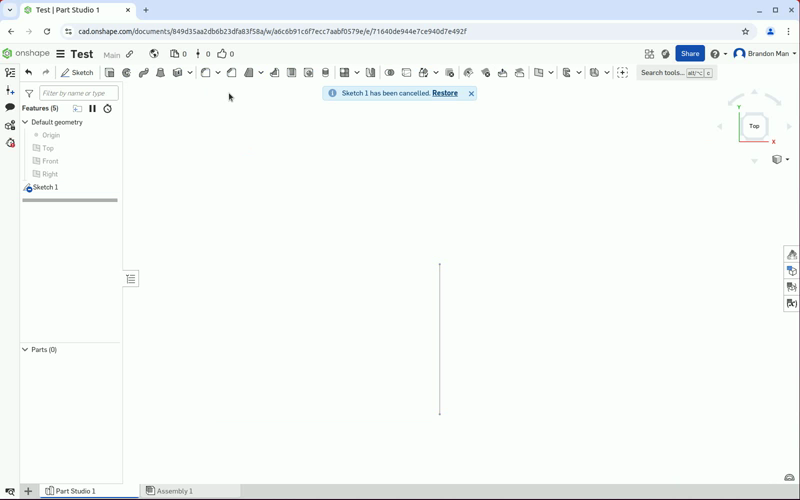
key(shift+s)
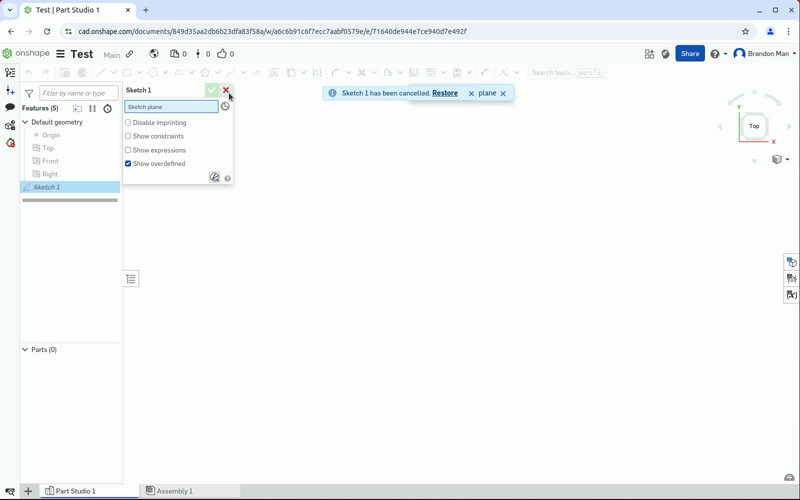
mouse_move(73, 150)
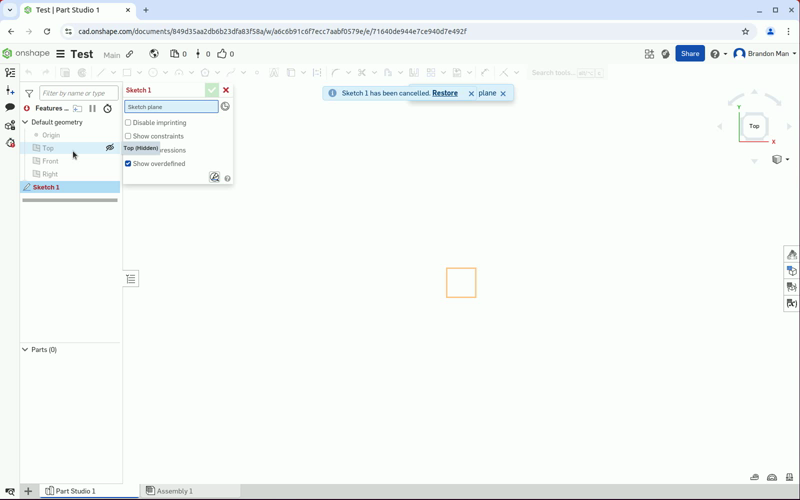
click(73, 150)
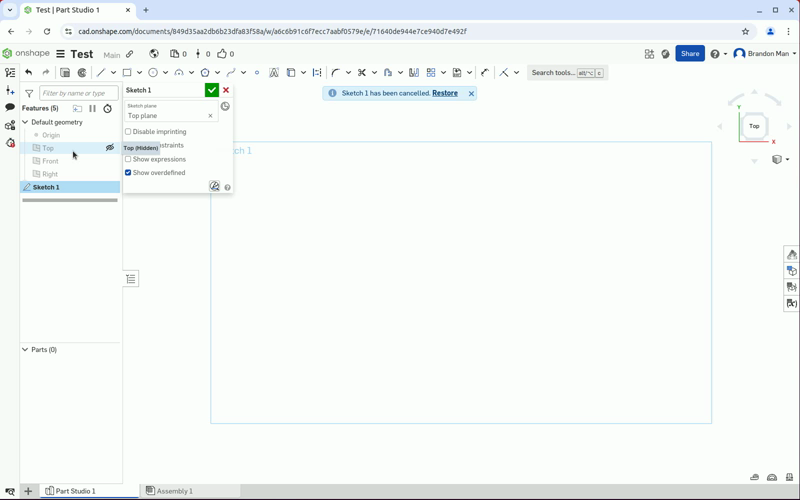
mouse_move(73, 352)
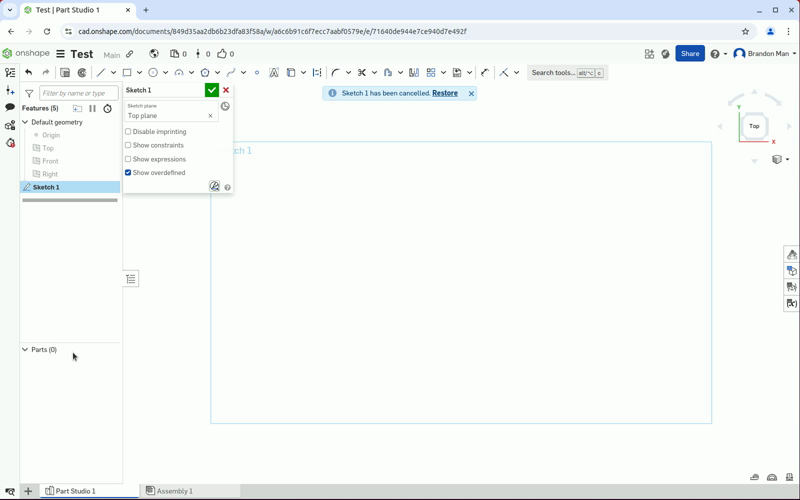
key(y)
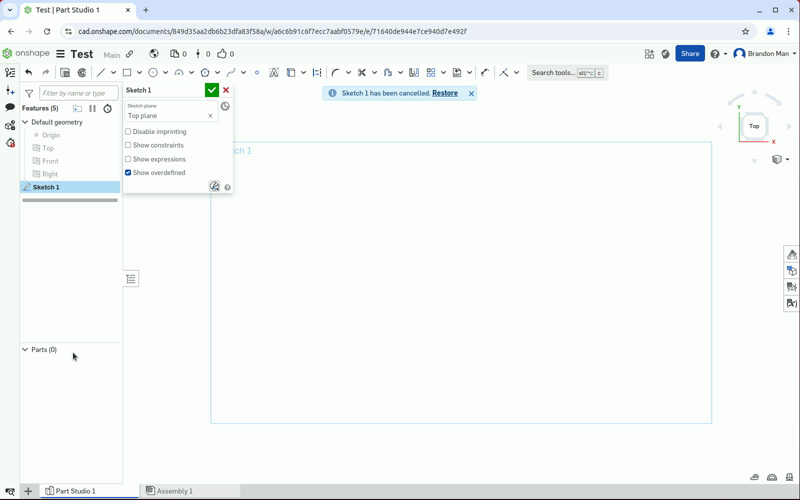
key(l)
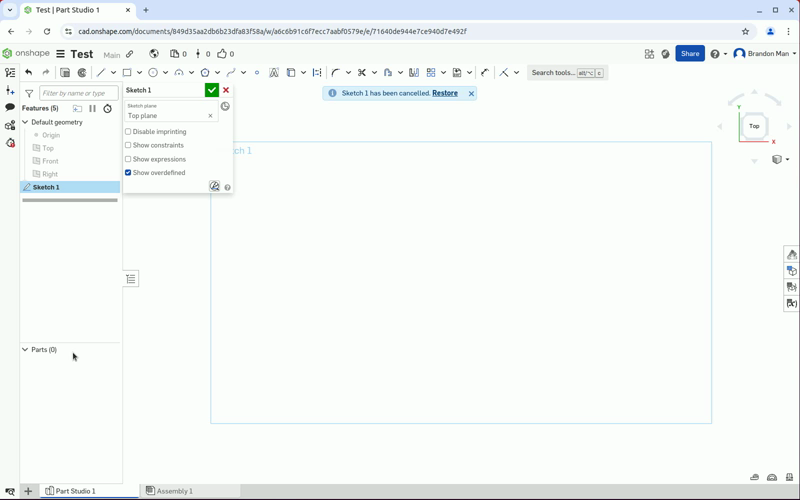
key_down(shift)
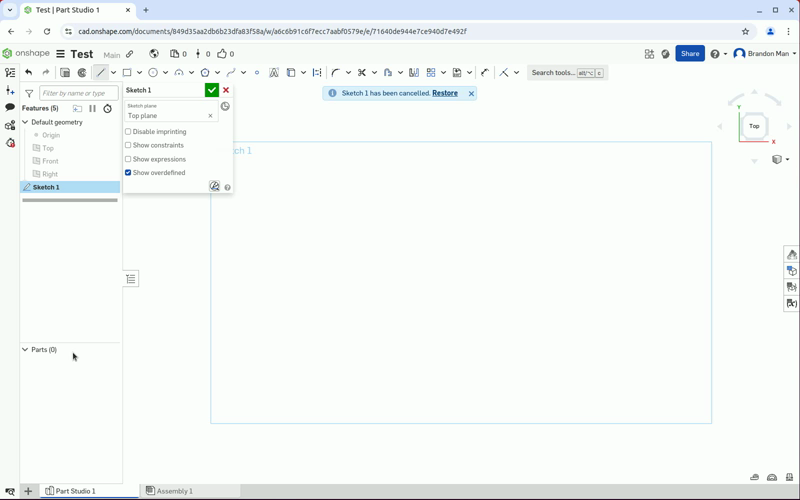
mouse_move(383, 318)
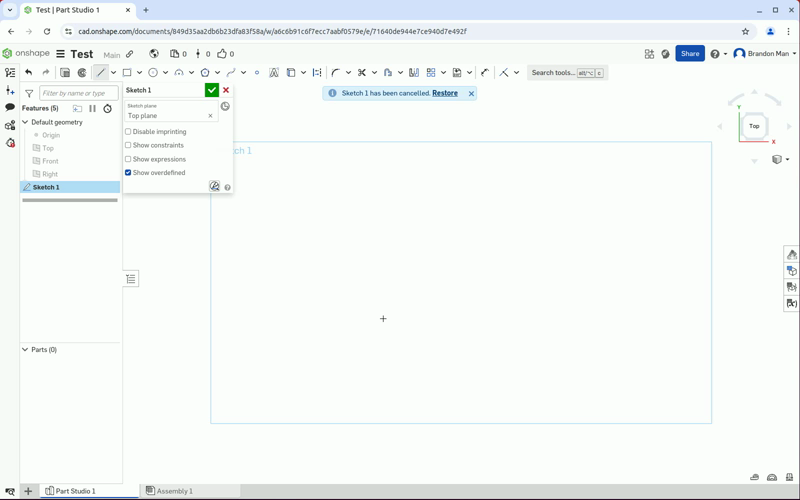
click(383, 318)
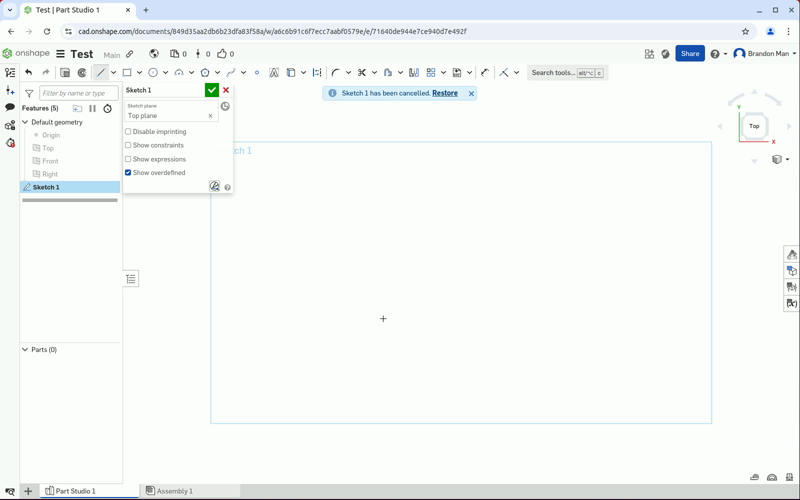
key_up(shift)
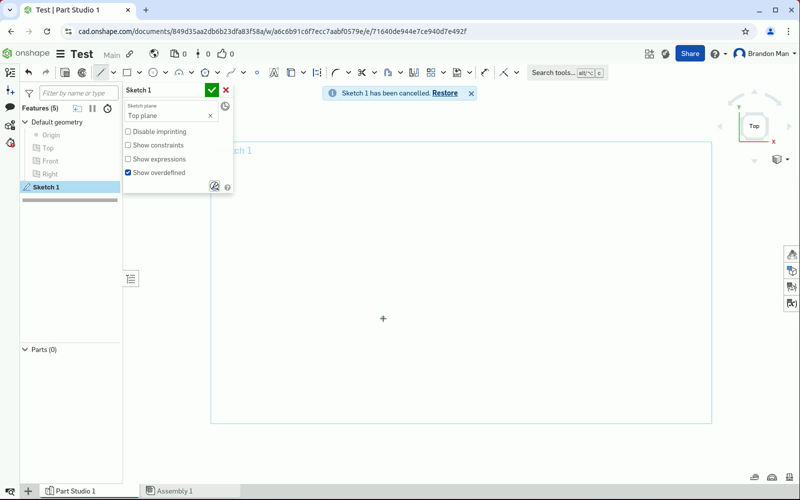
key_down(shift)
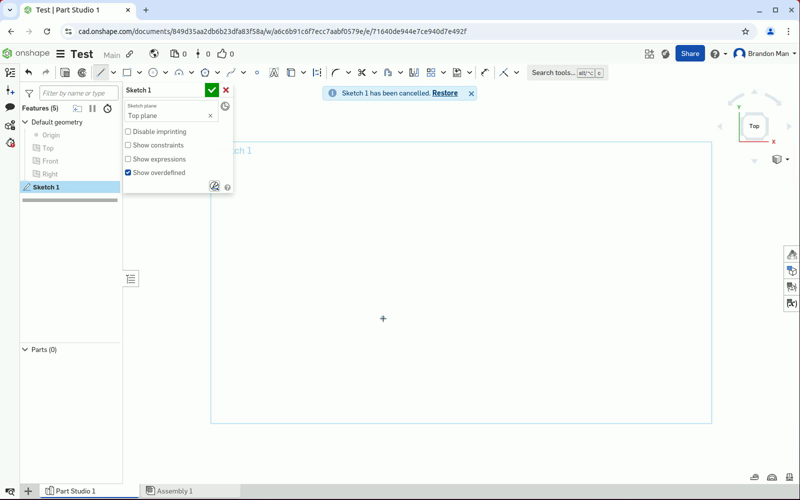
mouse_move(461, 318)
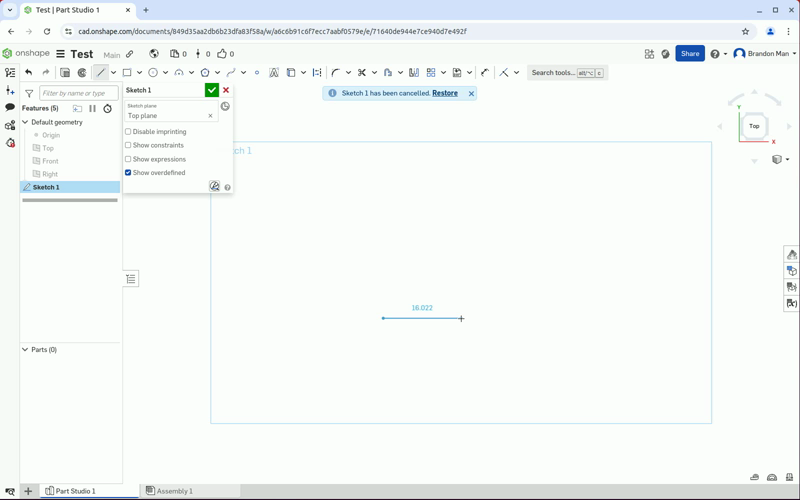
click(461, 318)
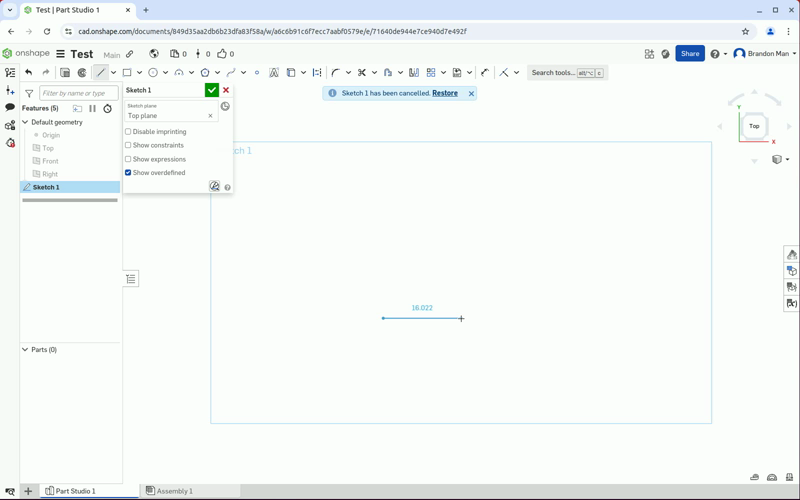
key_up(shift)
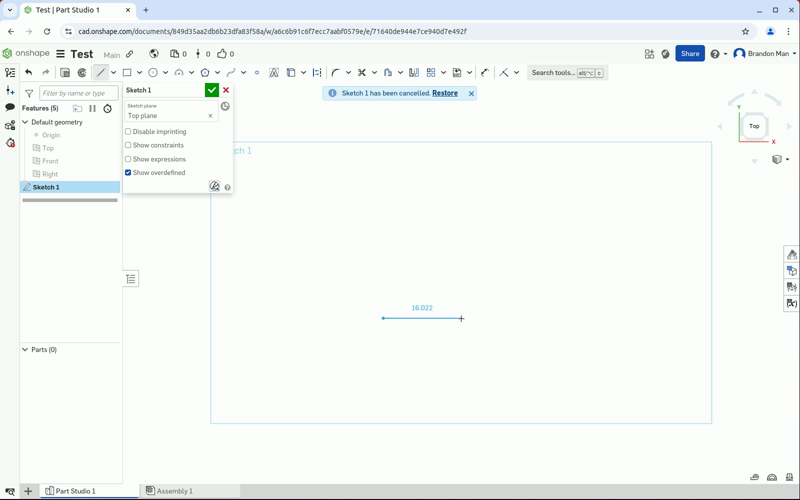
key(esc)
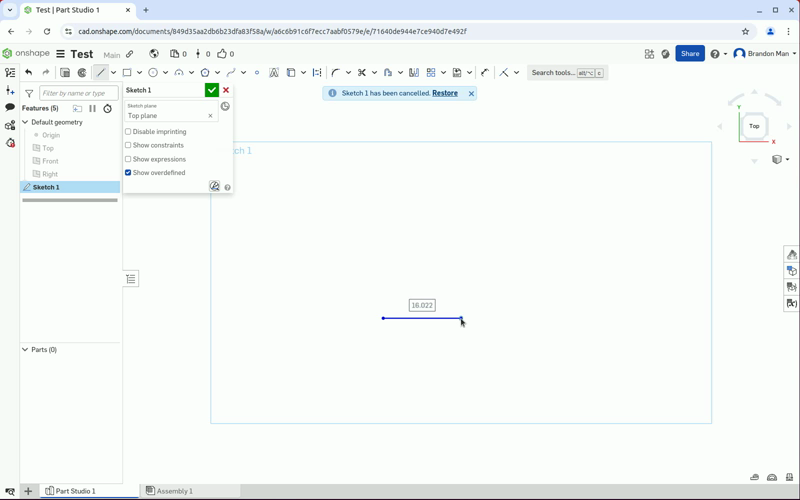
key(a)
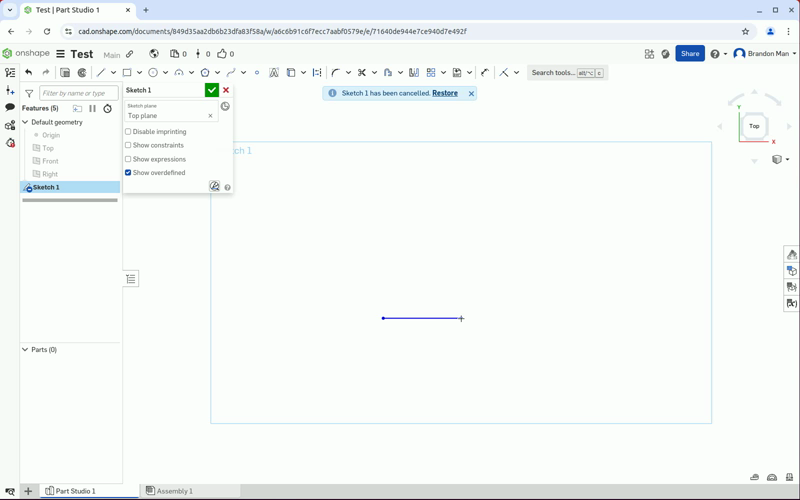
mouse_move(461, 318)
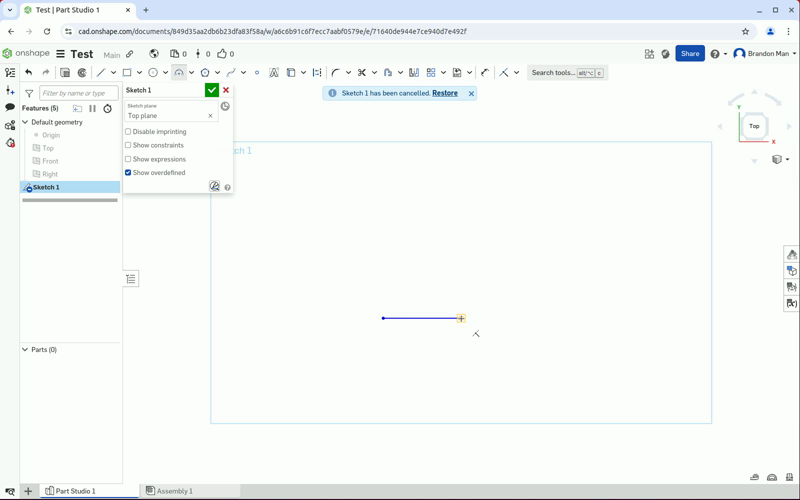
click(461, 318)
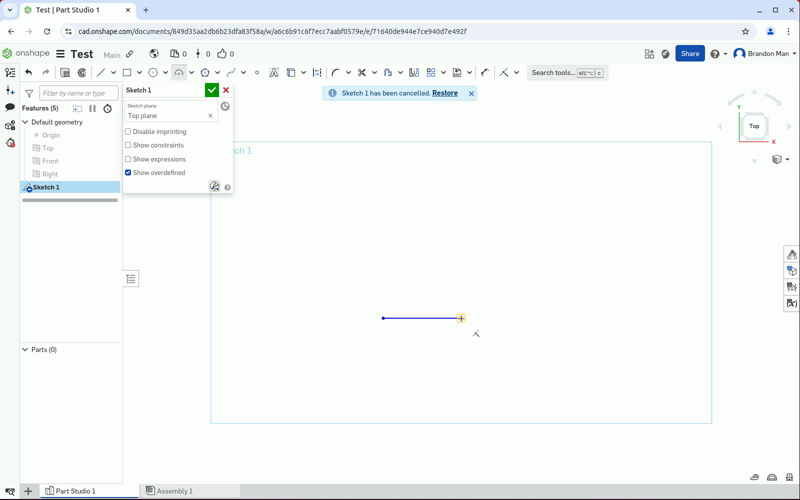
key_down(shift)
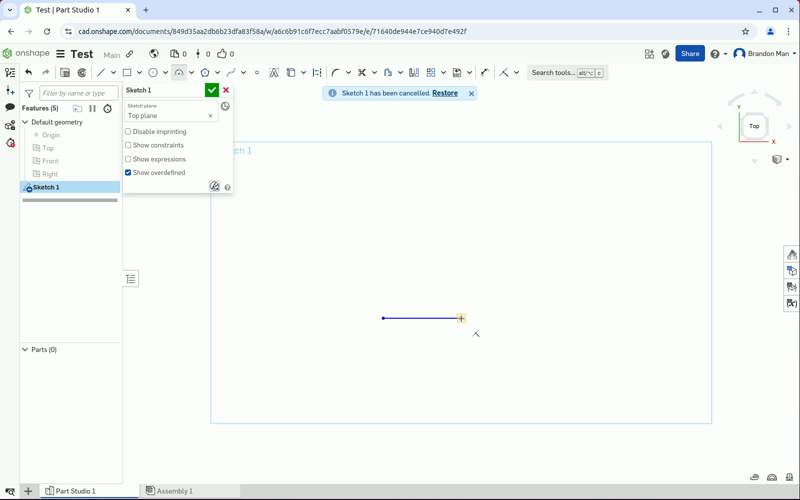
mouse_move(461, 248)
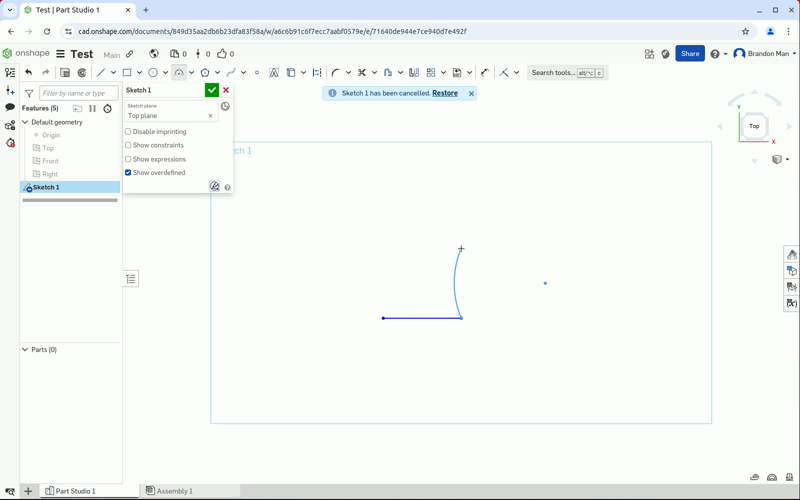
click(461, 248)
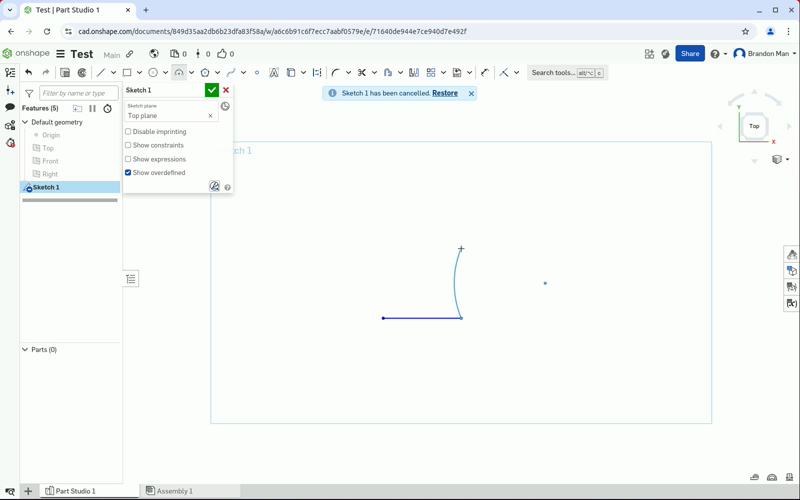
mouse_move(426, 283)
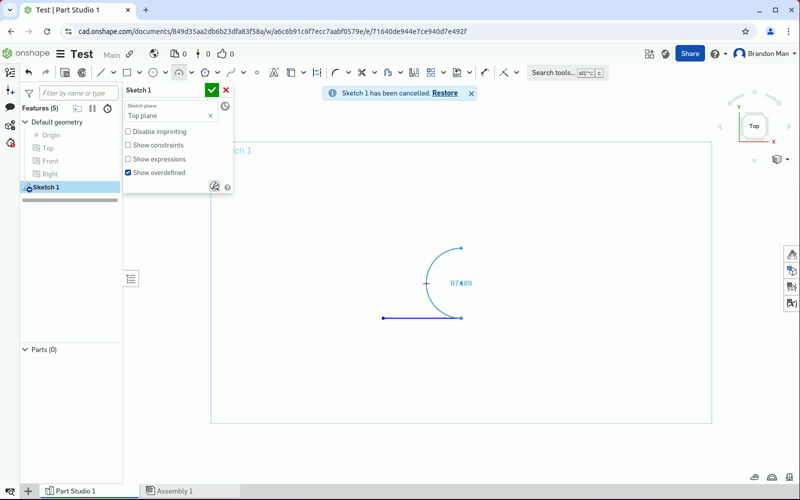
click(426, 283)
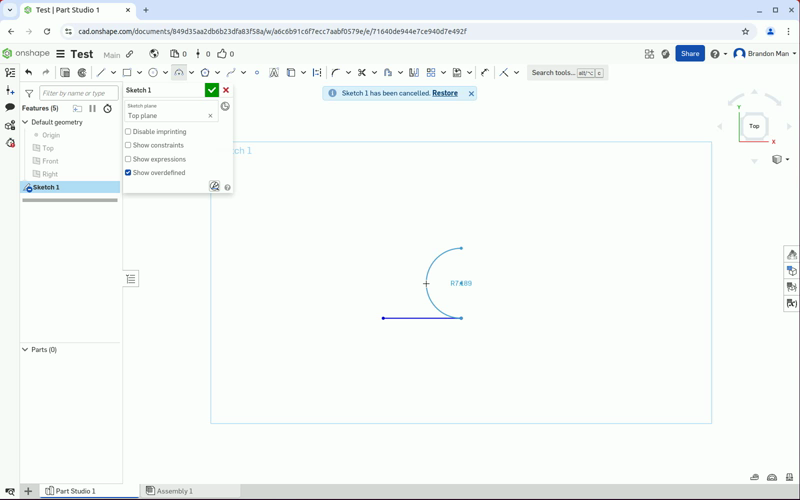
key_up(shift)
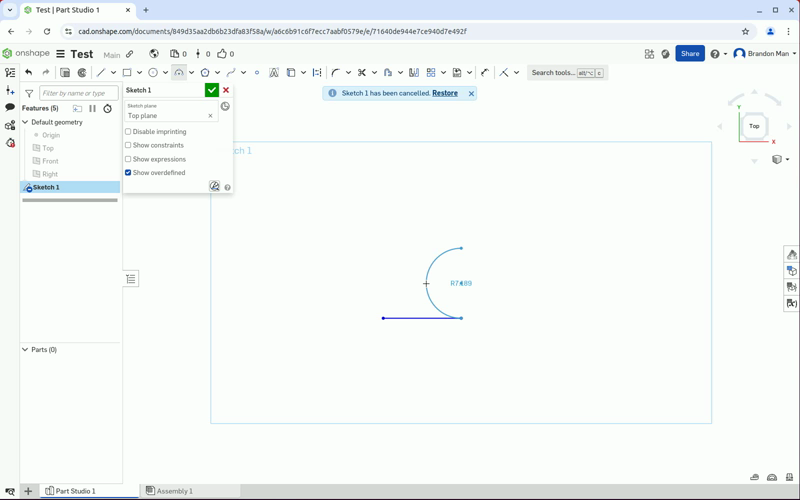
key(esc)
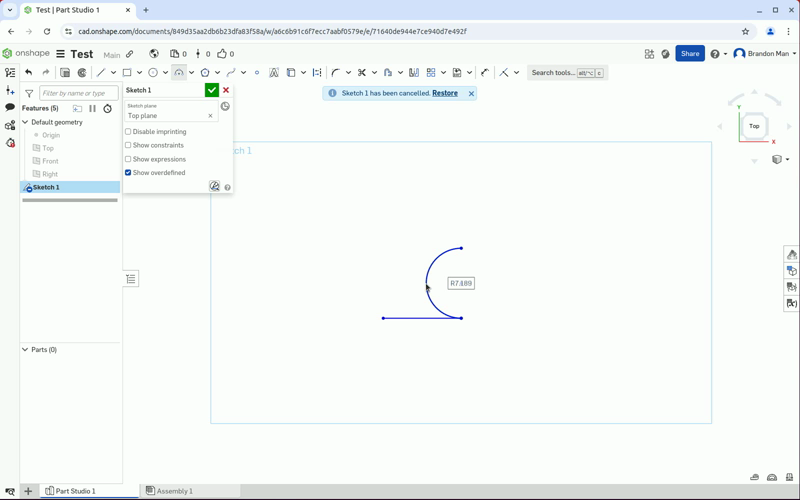
key(l)
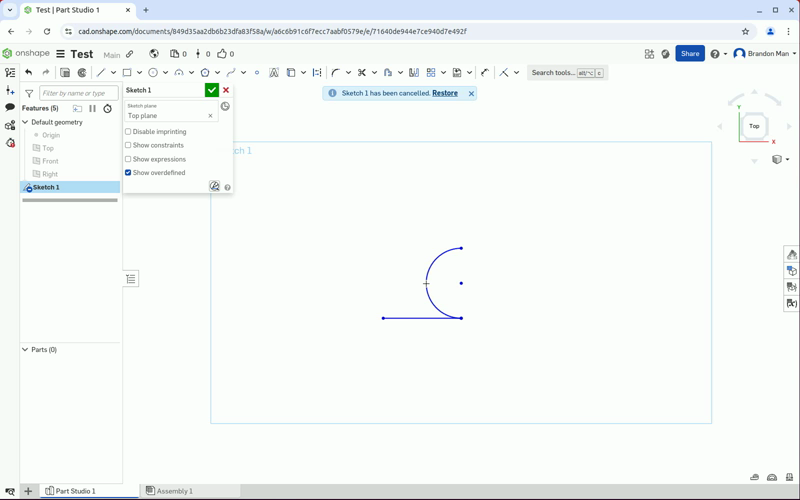
mouse_move(461, 248)
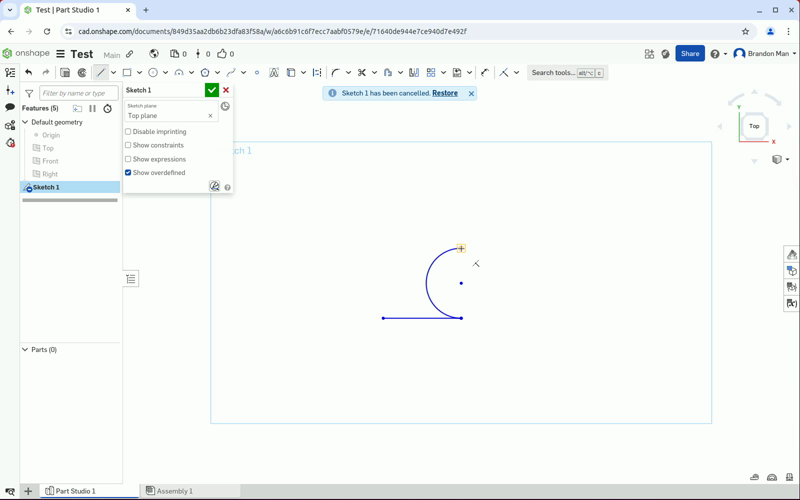
click(461, 248)
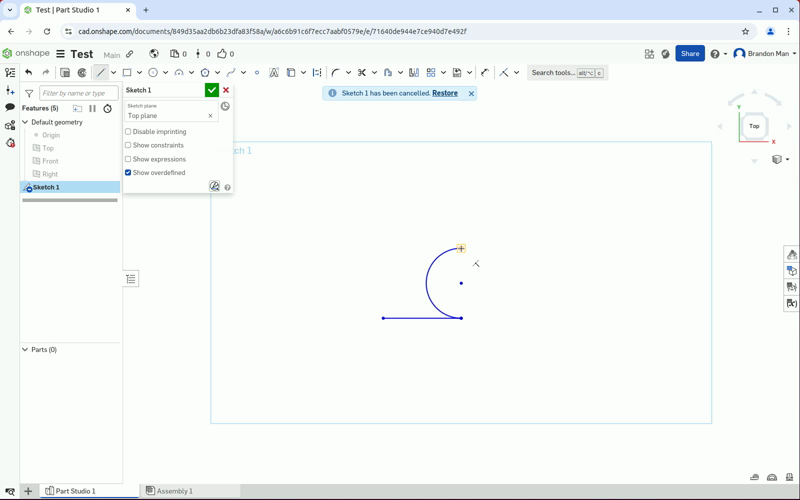
key_down(shift)
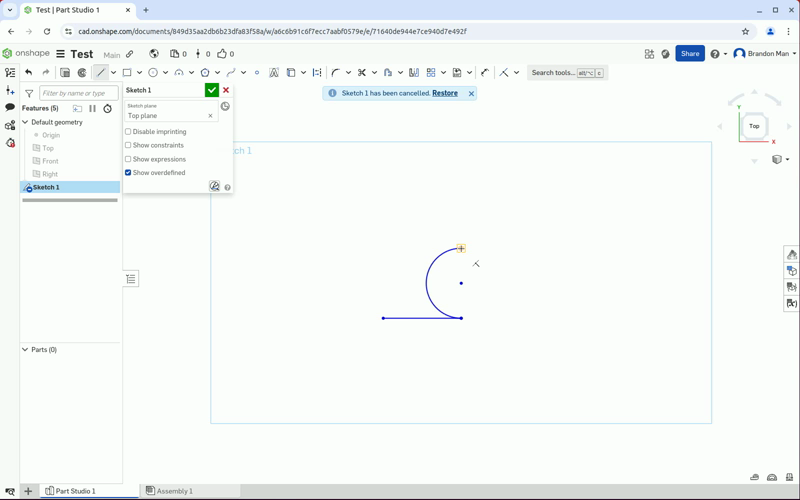
mouse_move(383, 248)
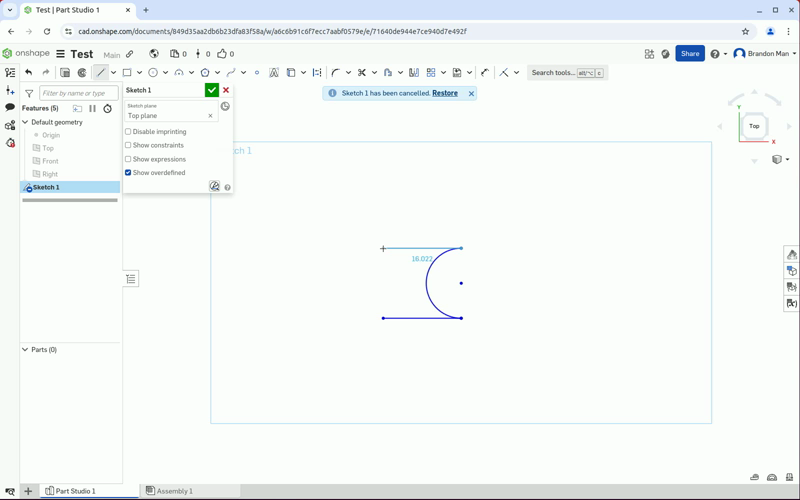
click(383, 248)
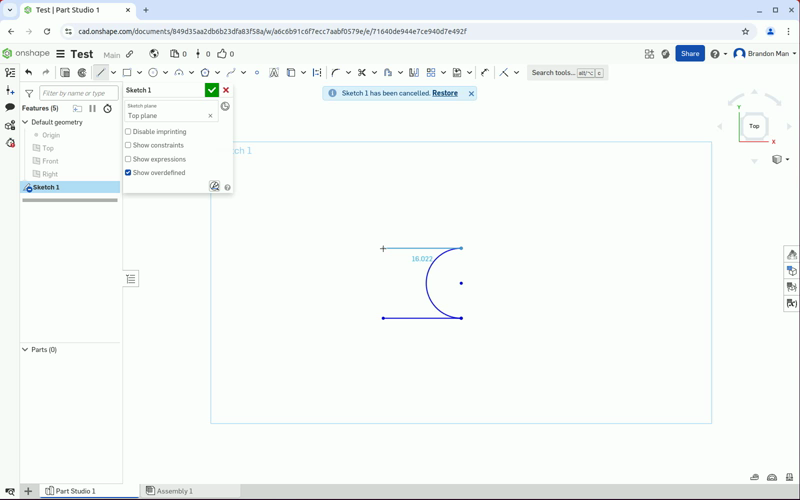
key_up(shift)
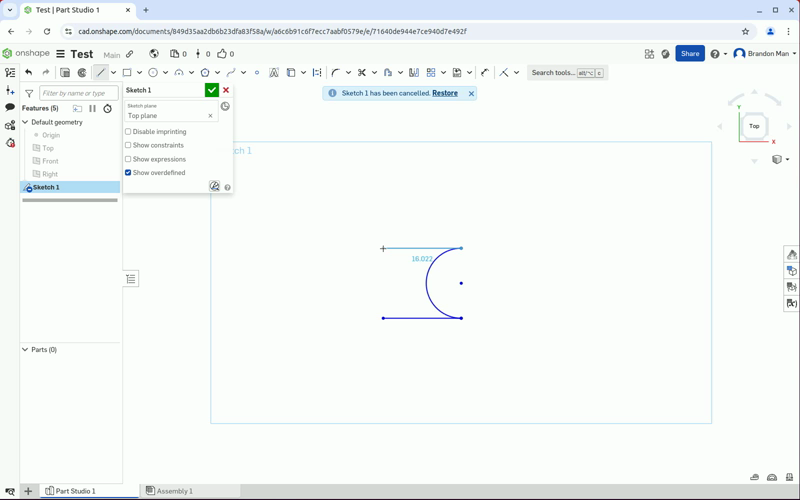
key(esc)
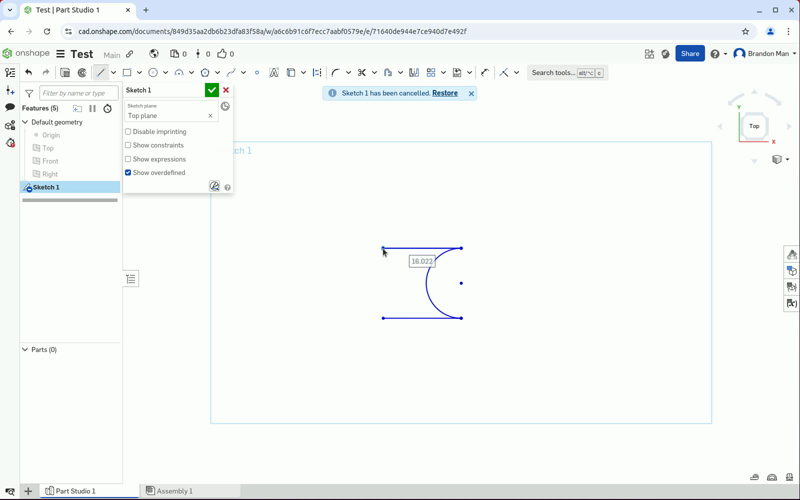
key(a)
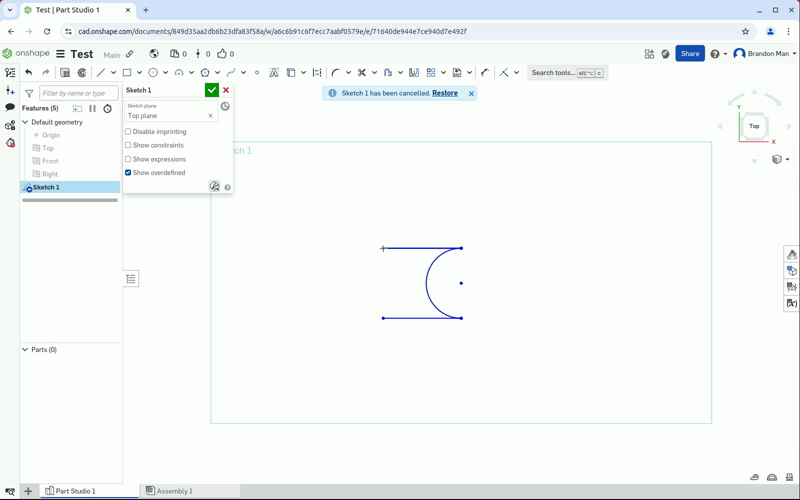
mouse_move(383, 248)
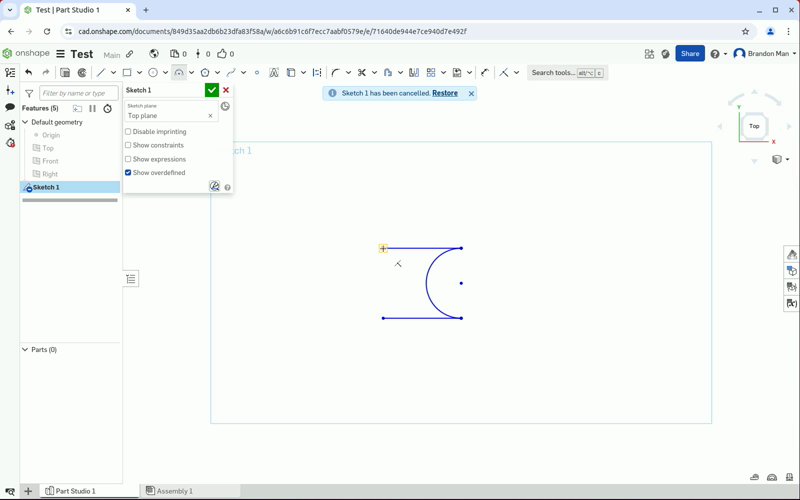
click(383, 248)
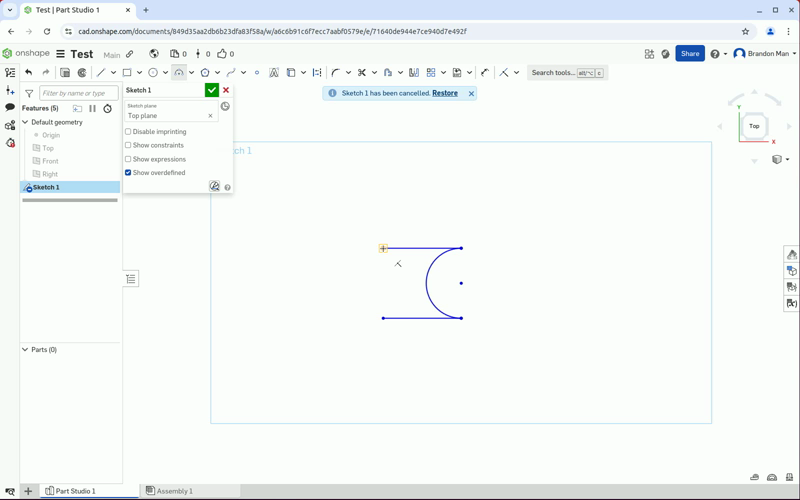
mouse_move(383, 318)
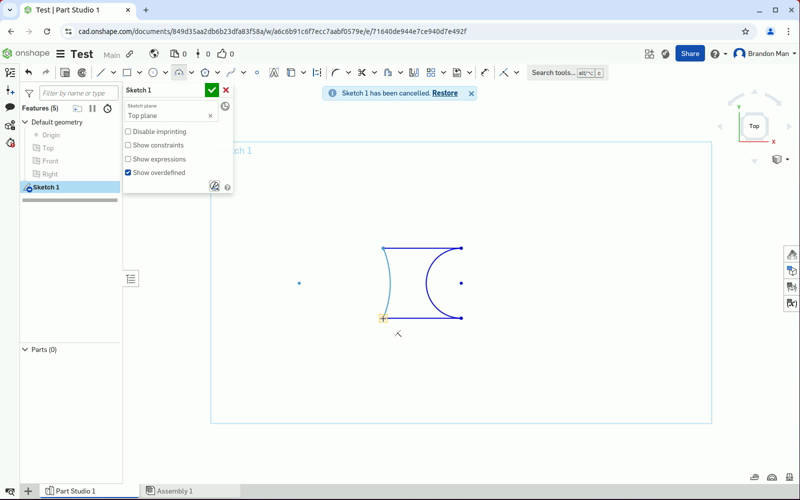
click(383, 318)
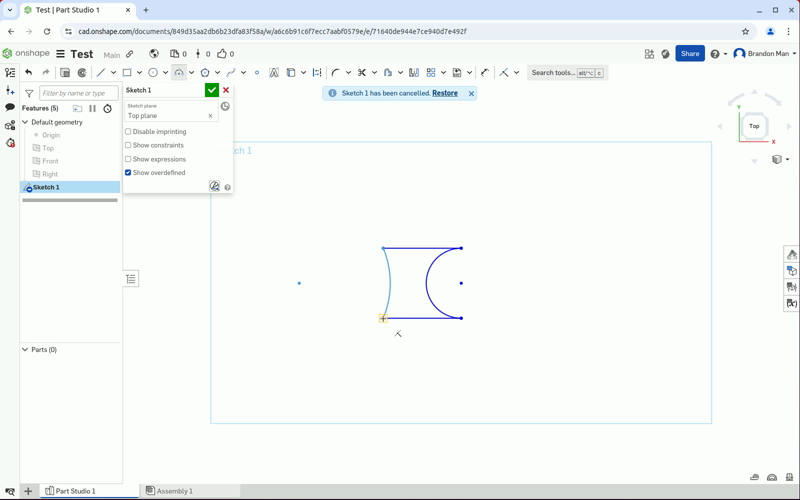
key_down(shift)
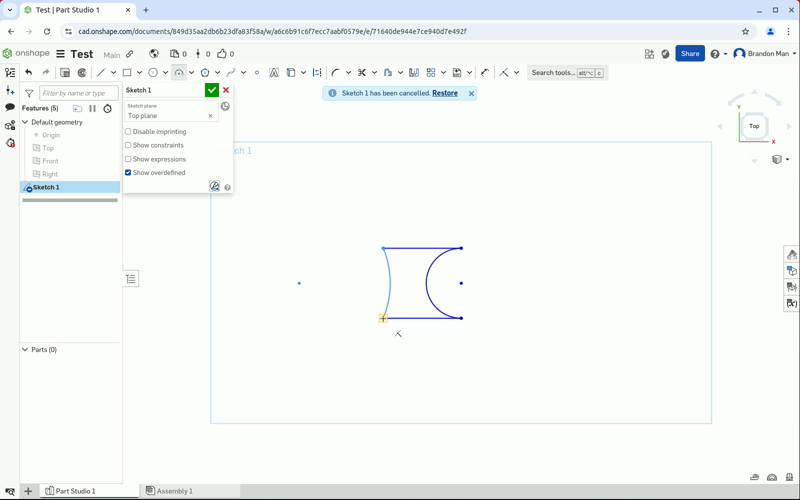
mouse_move(348, 283)
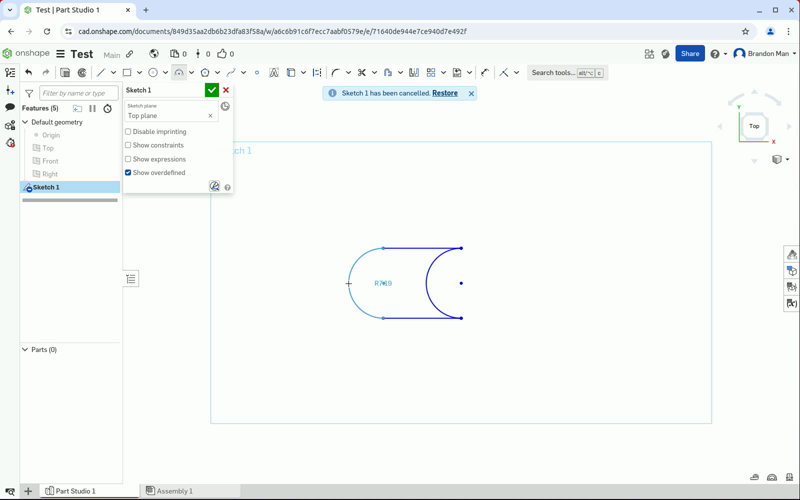
click(348, 283)
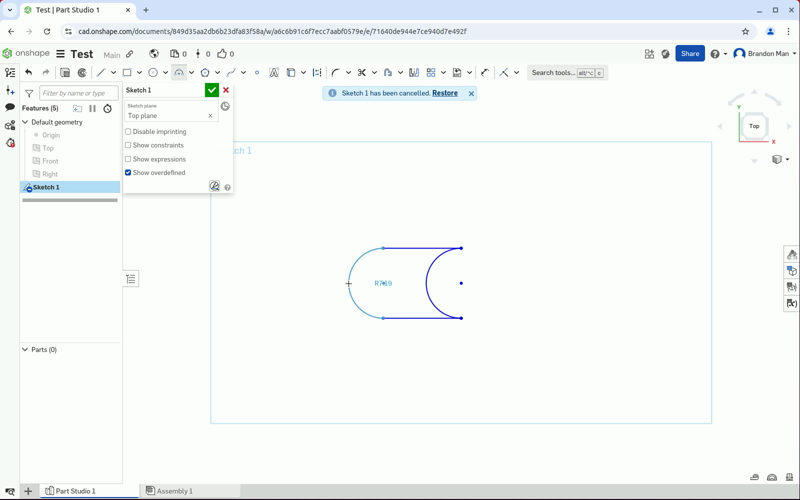
key_up(shift)
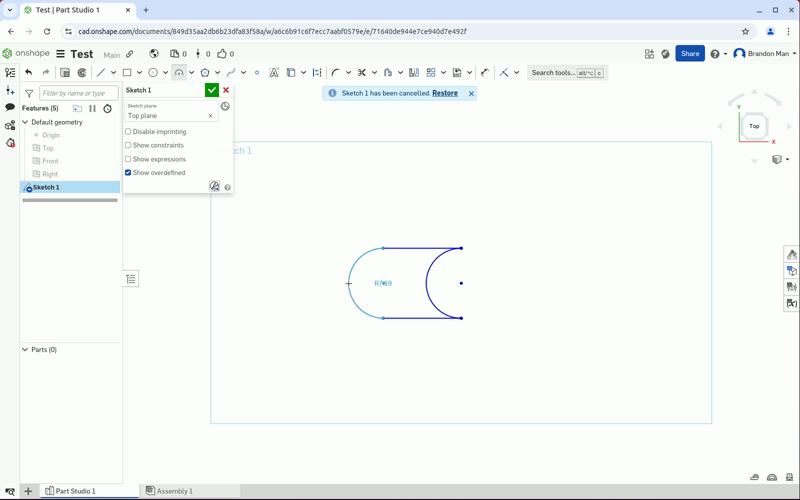
key(esc)
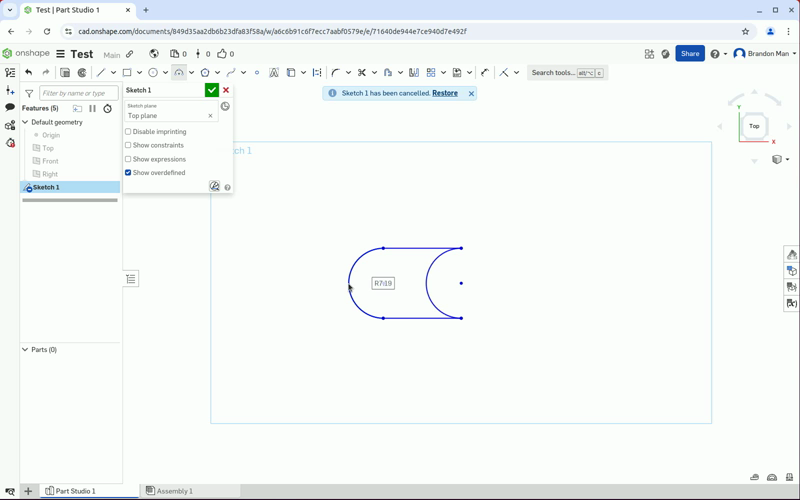
key(c)
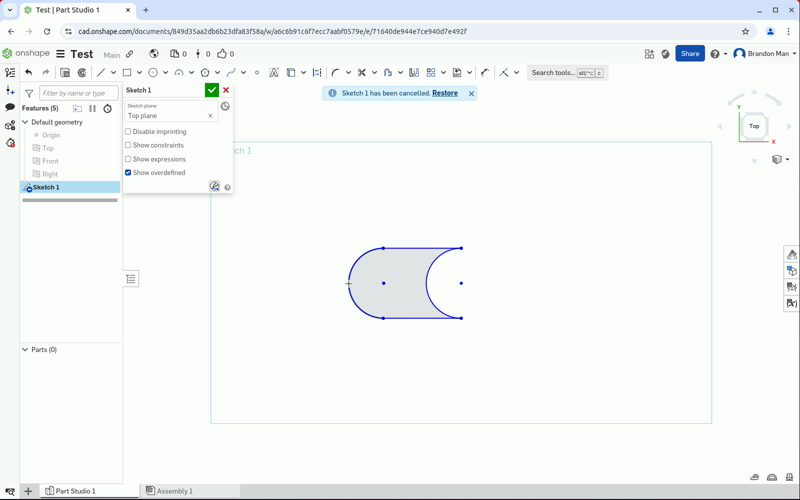
key_down(shift)
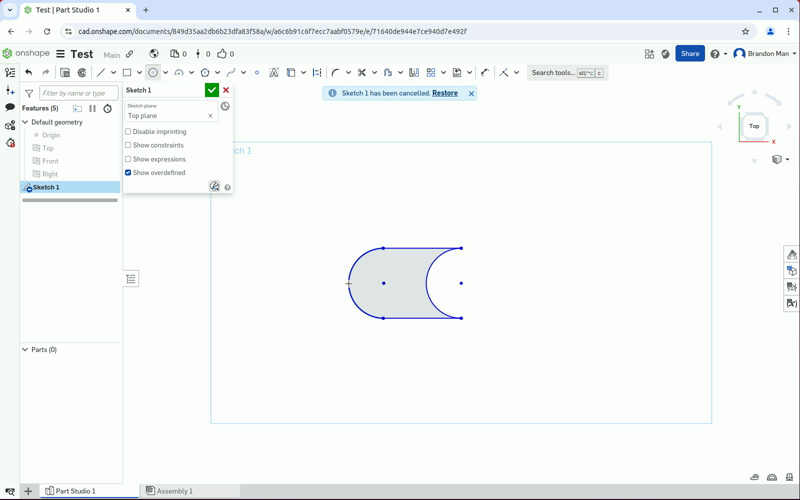
mouse_move(383, 282)
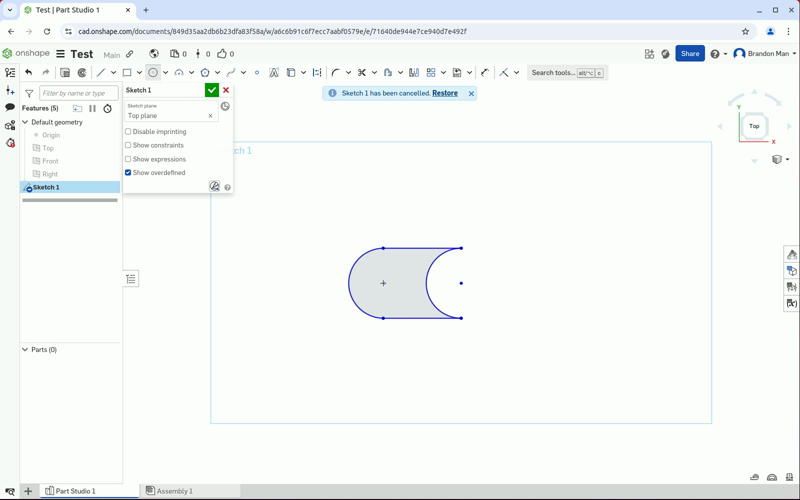
click(383, 282)
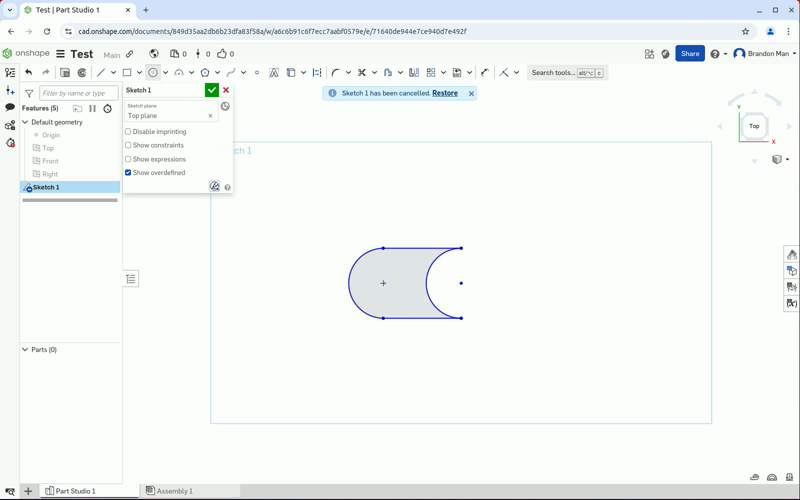
key_up(shift)
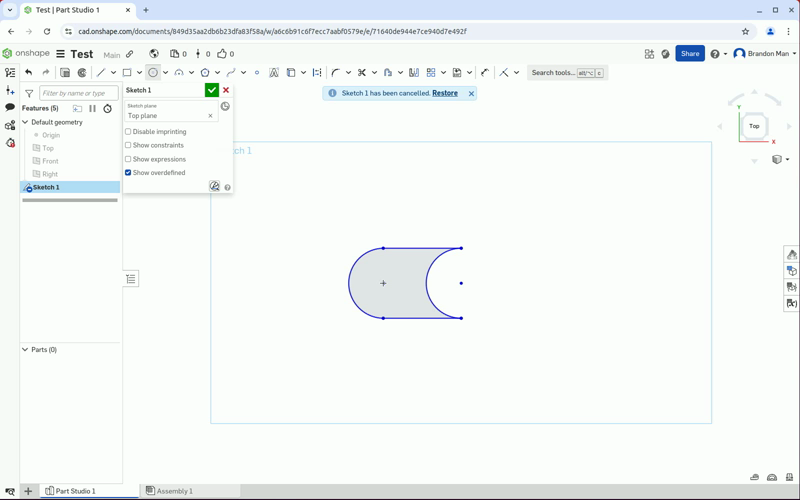
mouse_move(412, 282)
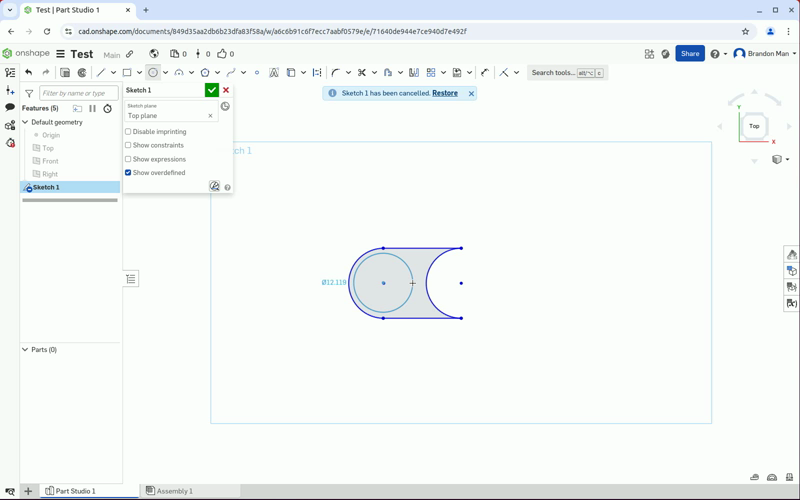
click(412, 282)
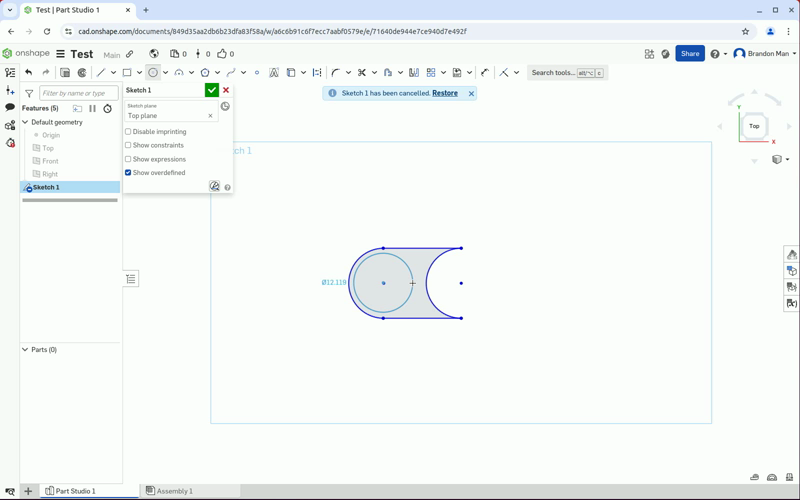
key(esc)
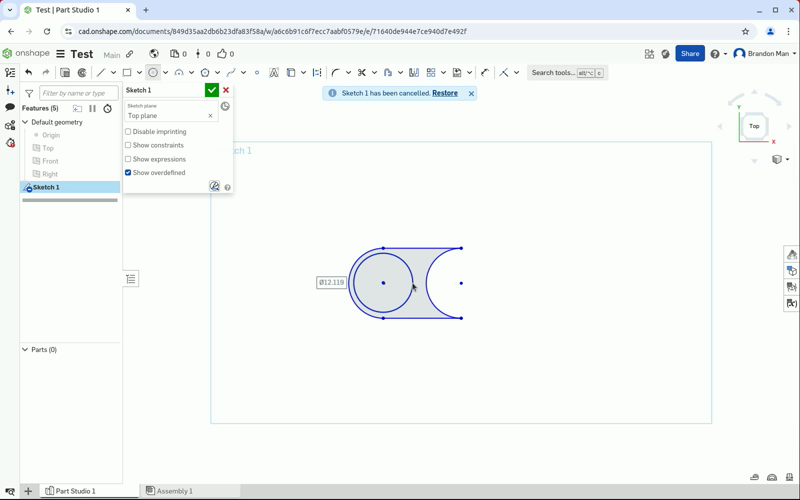
mouse_move(435, 300)
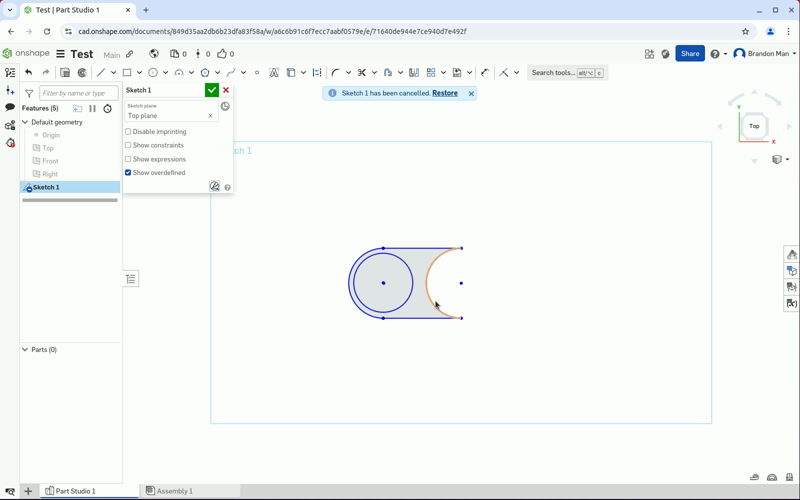
click(435, 300)
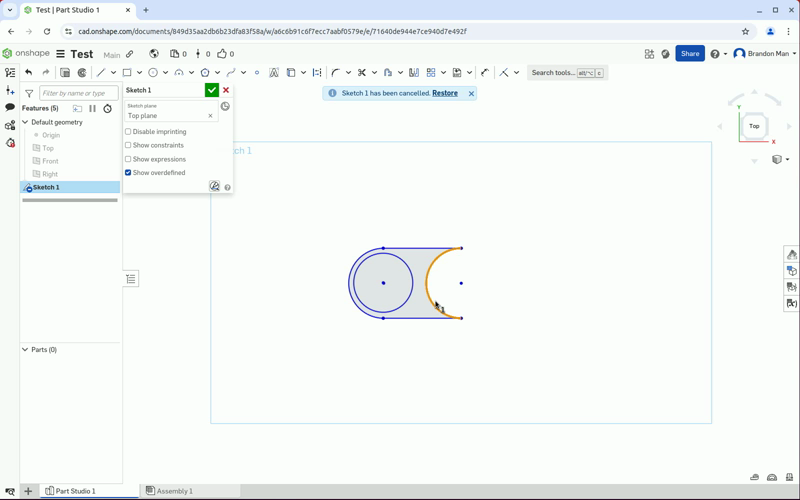
mouse_move(73, 352)
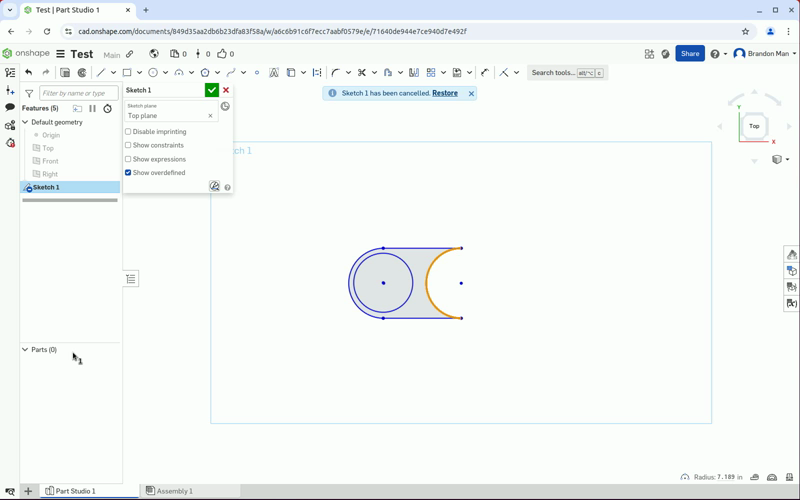
key(shift+y)
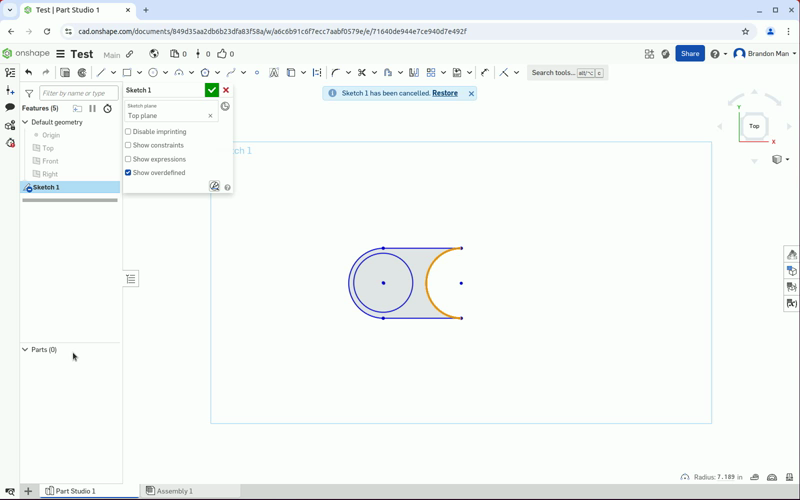
key(shift+e)
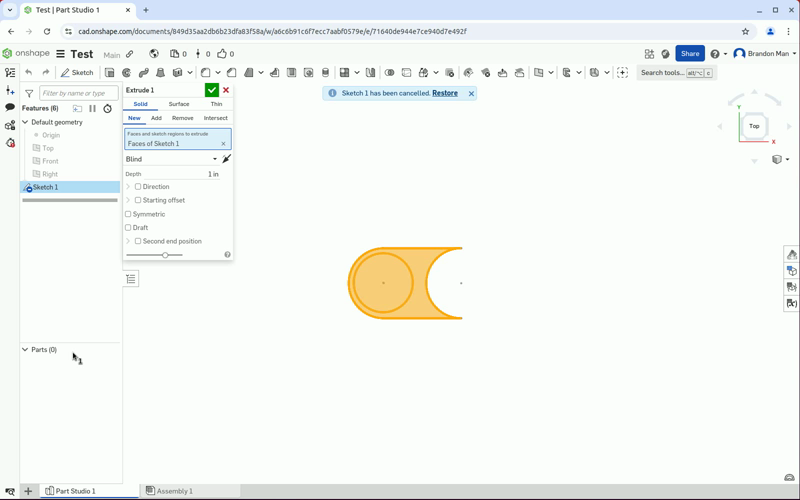
mouse_move(143, 106)
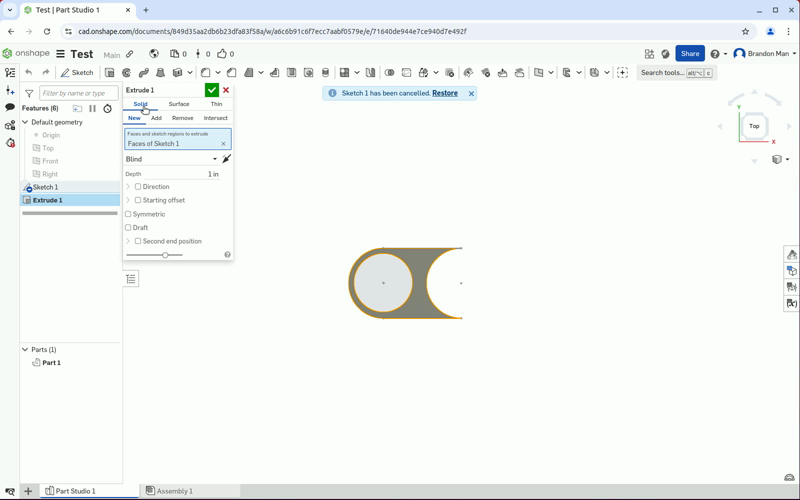
click(143, 106)
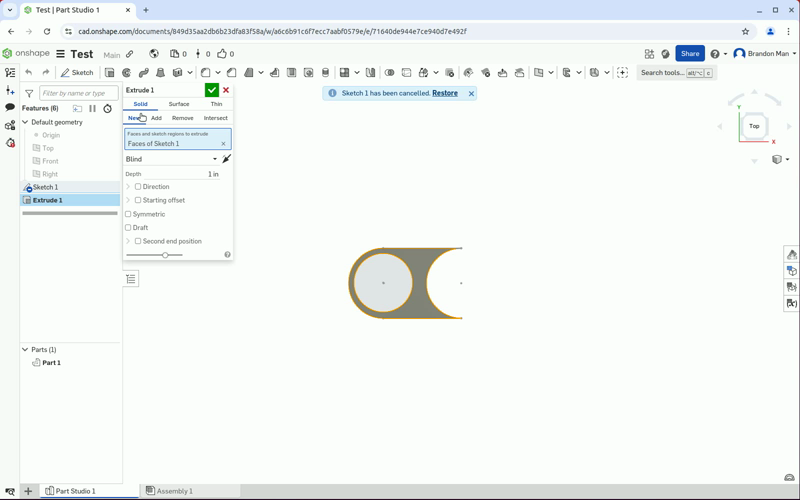
mouse_move(137, 120)
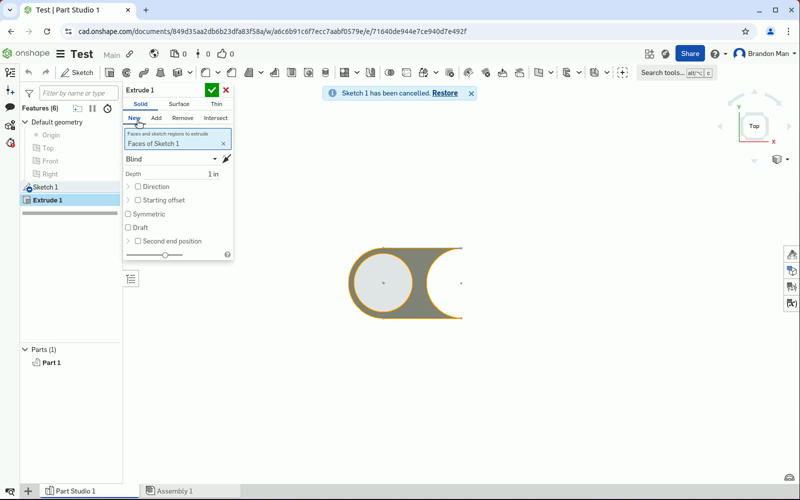
click(137, 120)
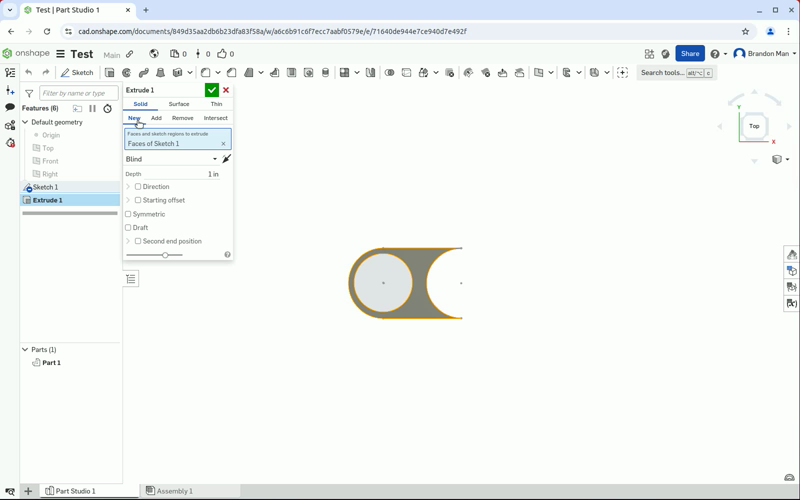
key(tab, 4)
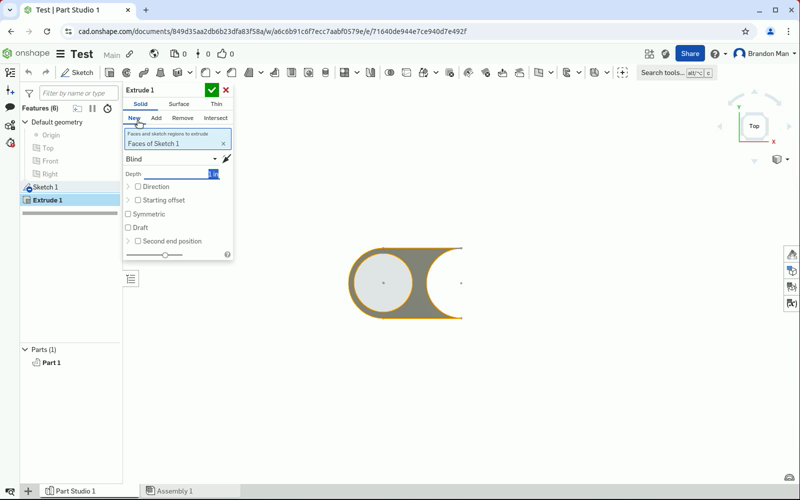
text(3.851)
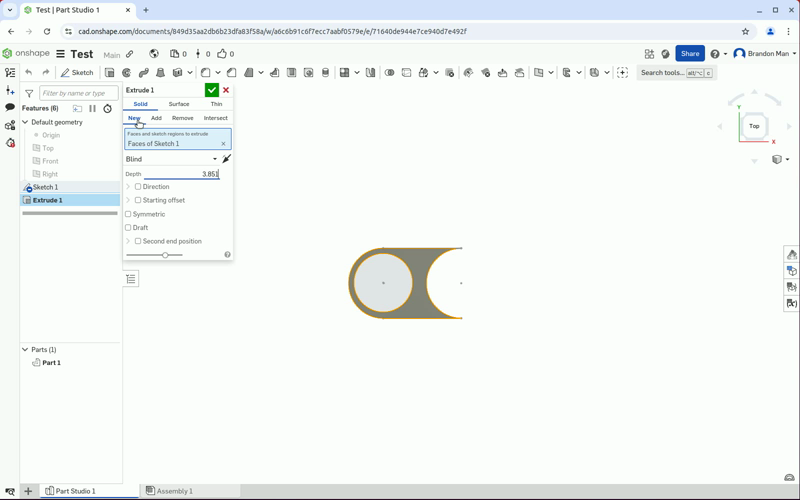
key(enter)
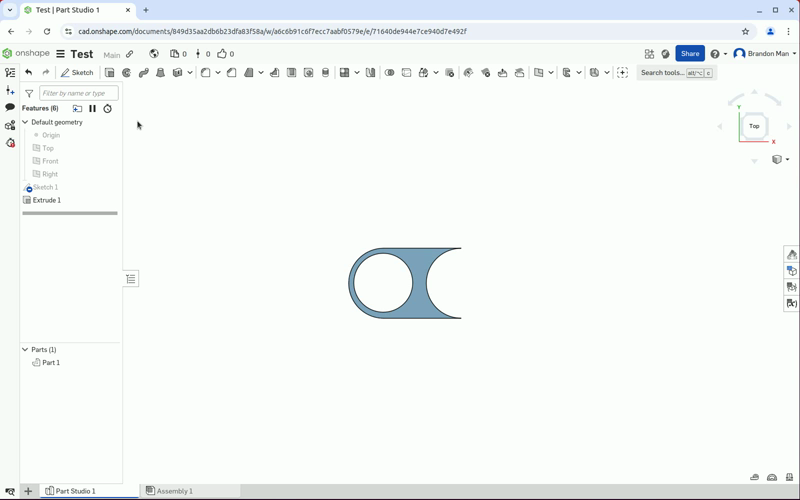
key(shift+h)
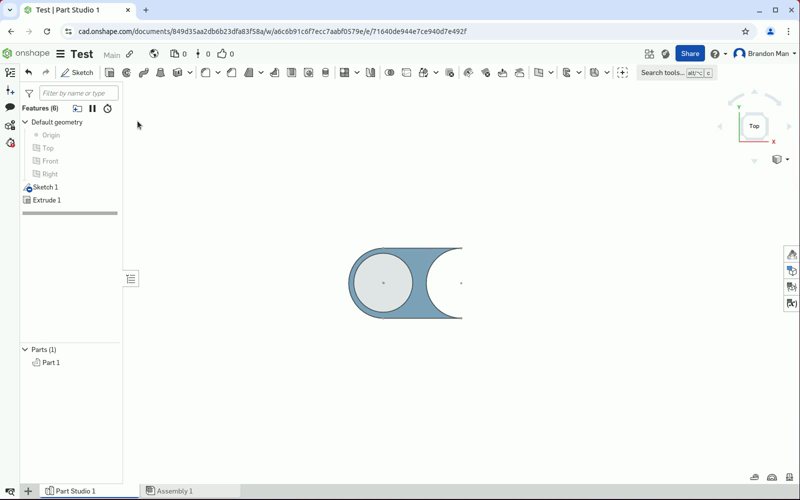
key(shift+h)
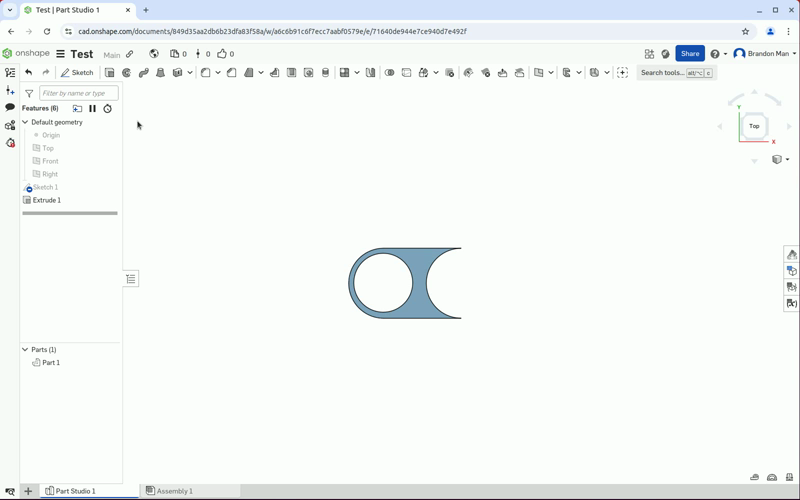
mouse_move(73, 189)
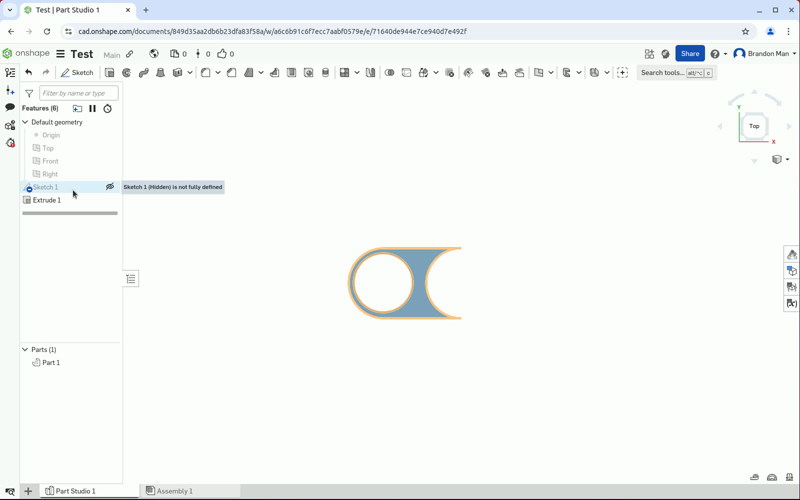
click(73, 189)
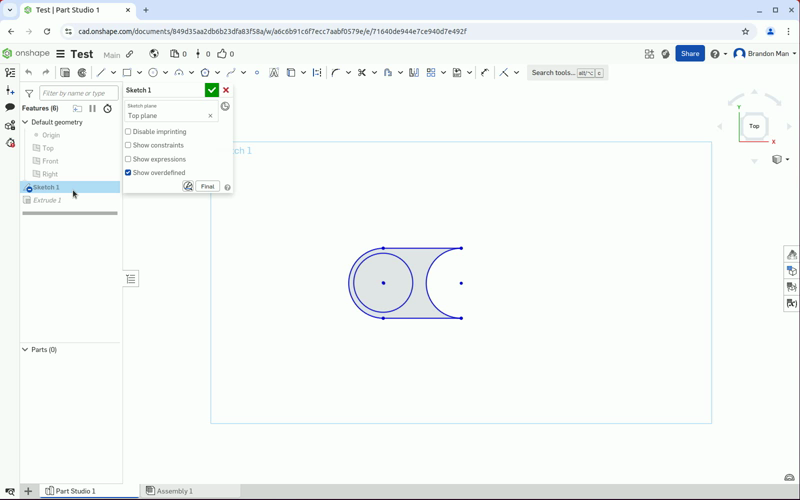
mouse_move(229, 92)
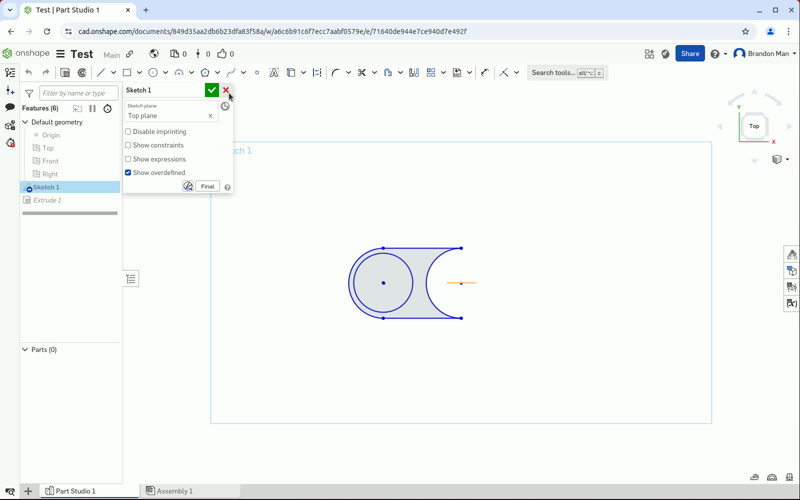
click(229, 92)
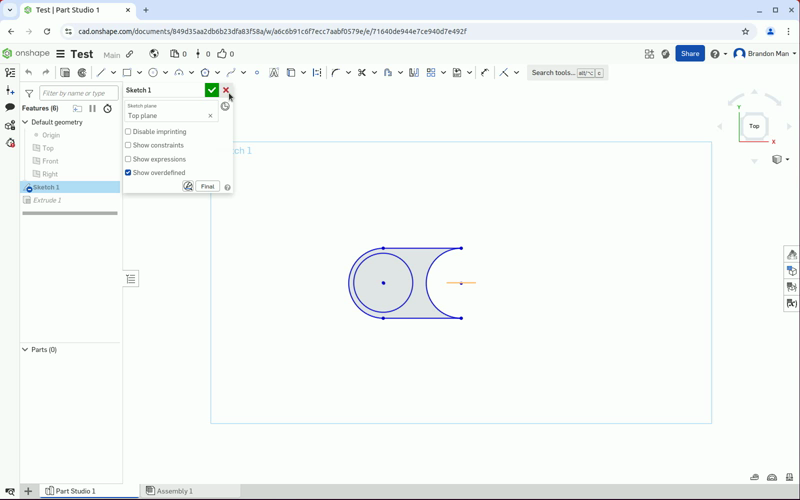
key(shift+s)
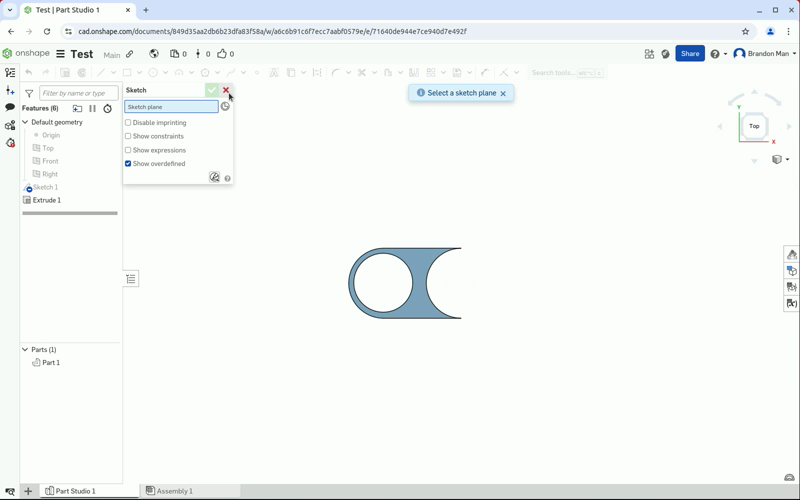
mouse_move(73, 150)
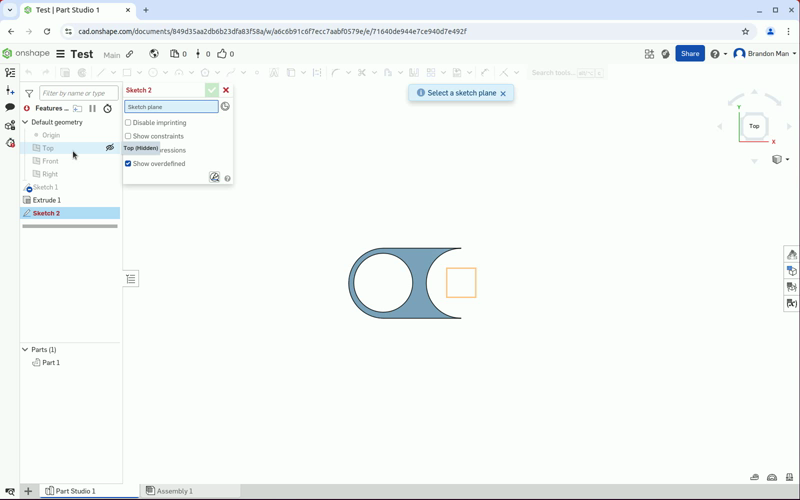
click(73, 150)
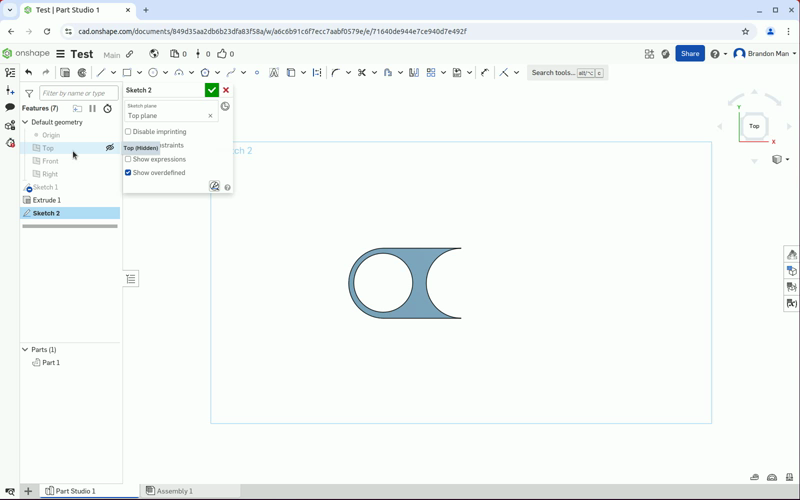
mouse_move(73, 352)
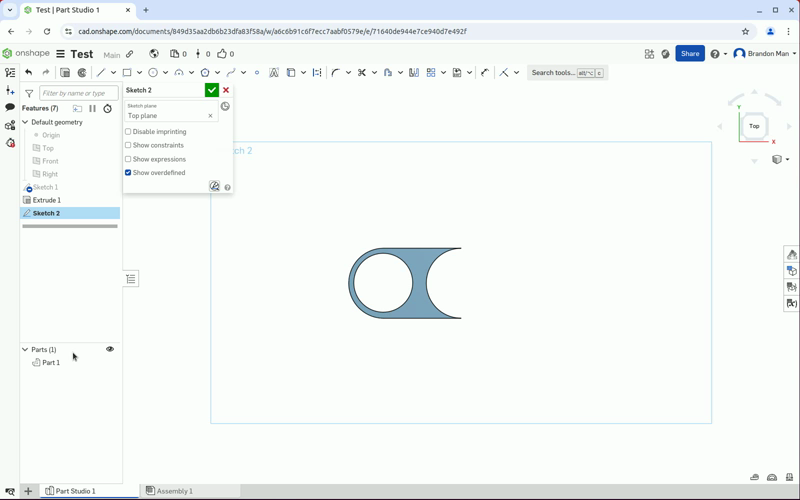
key(y)
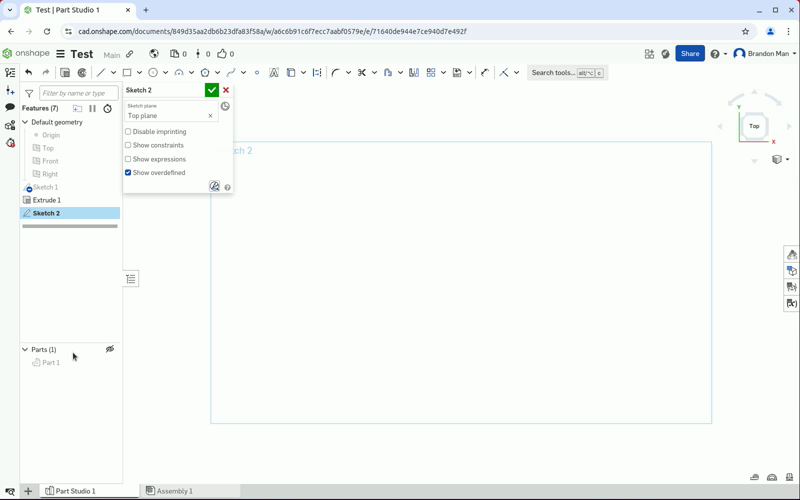
key(l)
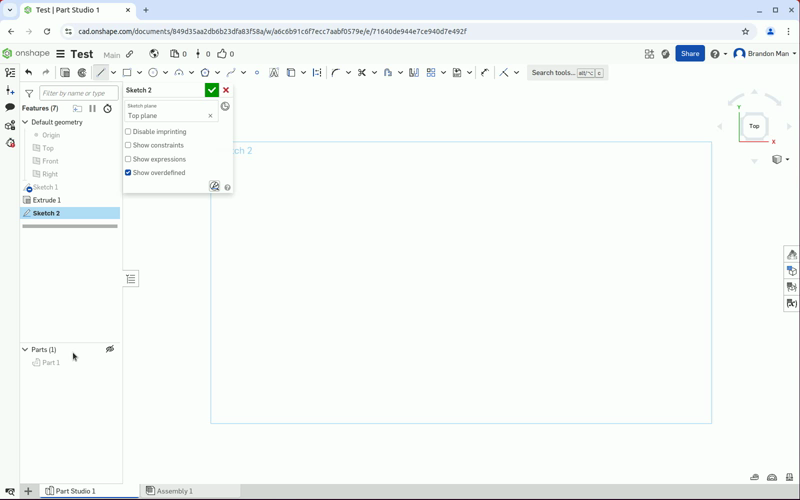
key_down(shift)
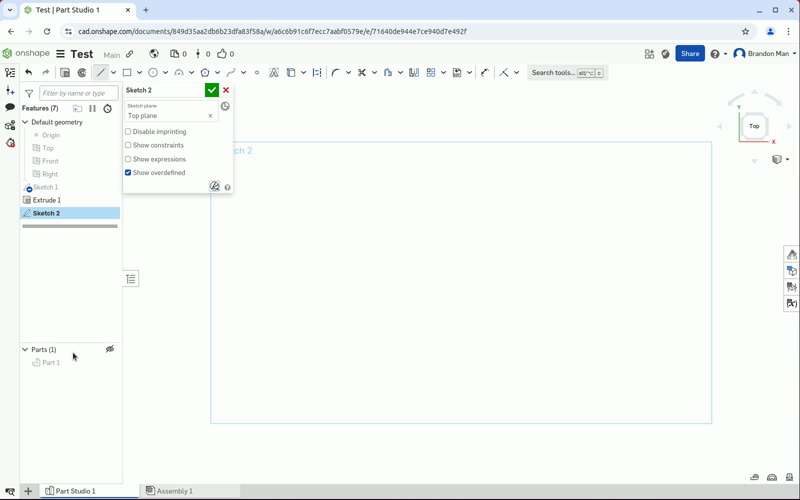
mouse_move(460, 318)
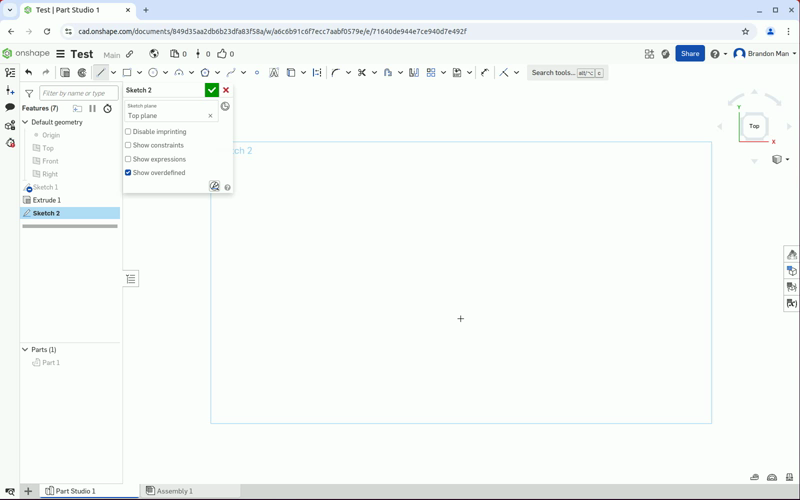
click(460, 318)
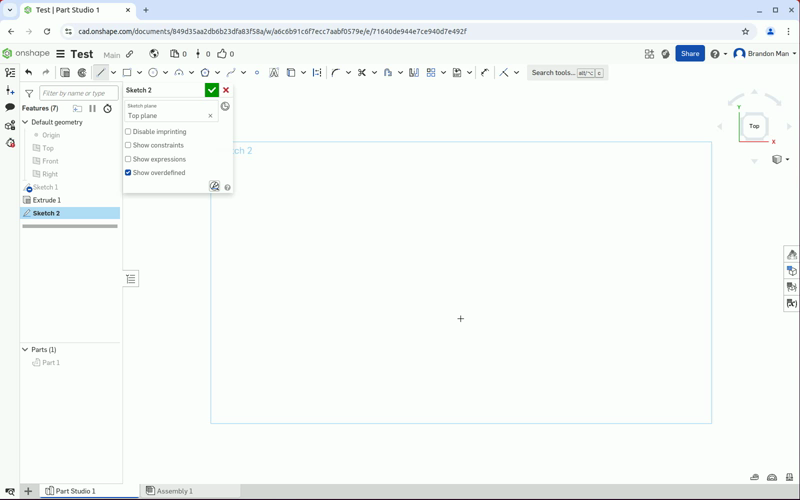
key_up(shift)
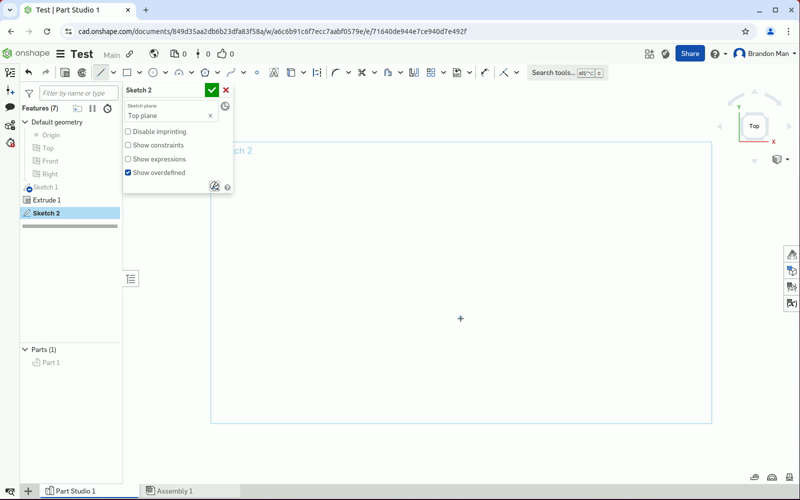
key_down(shift)
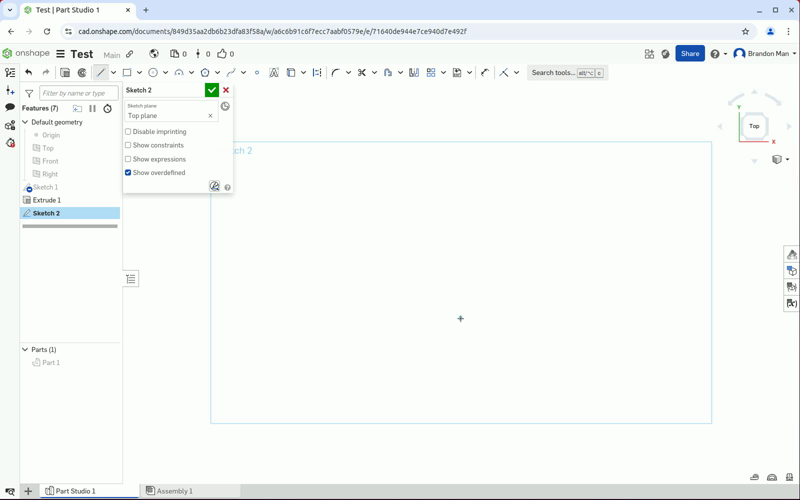
mouse_move(538, 318)
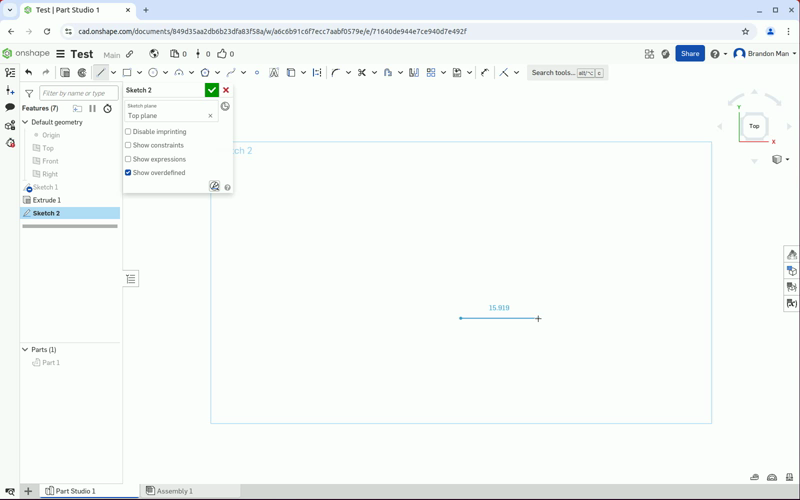
click(538, 318)
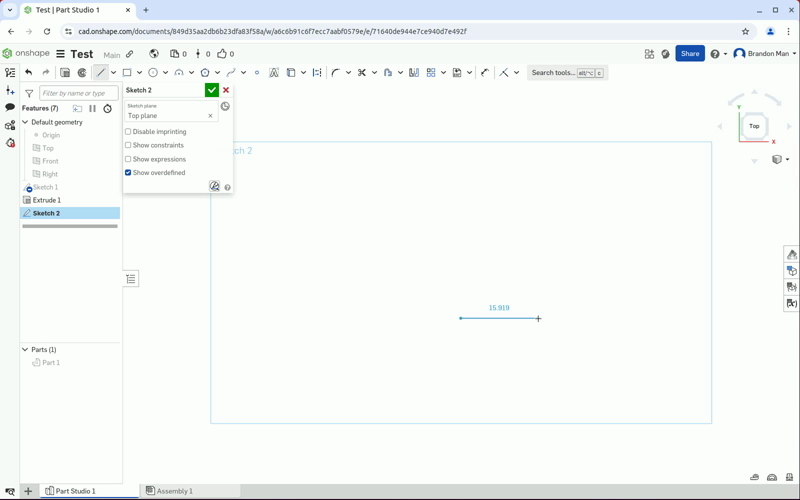
key_up(shift)
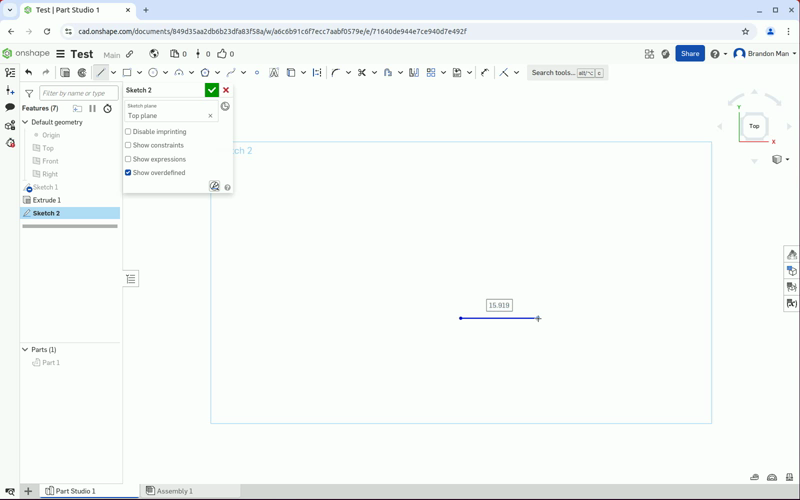
key(esc)
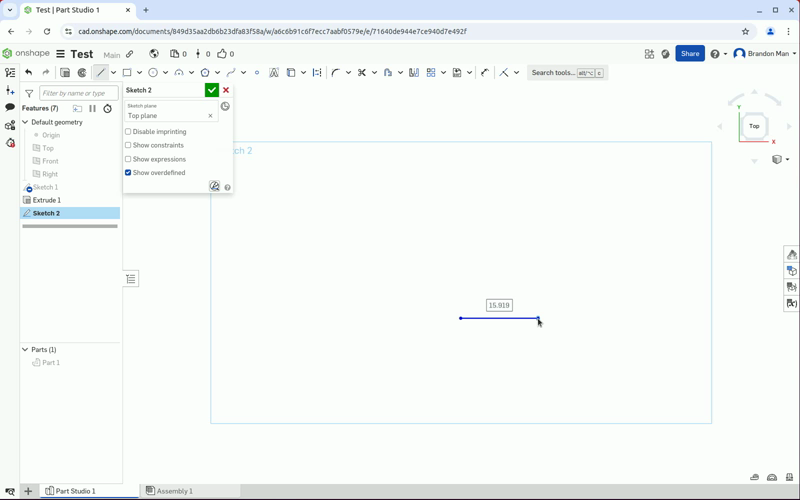
key(a)
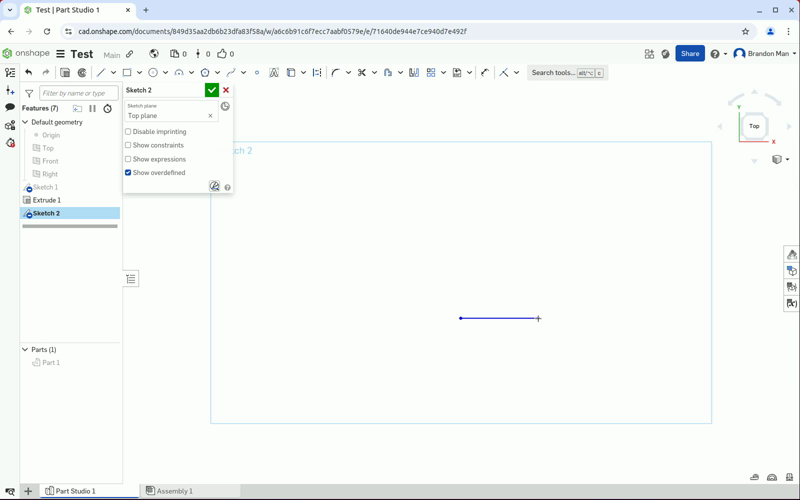
mouse_move(538, 318)
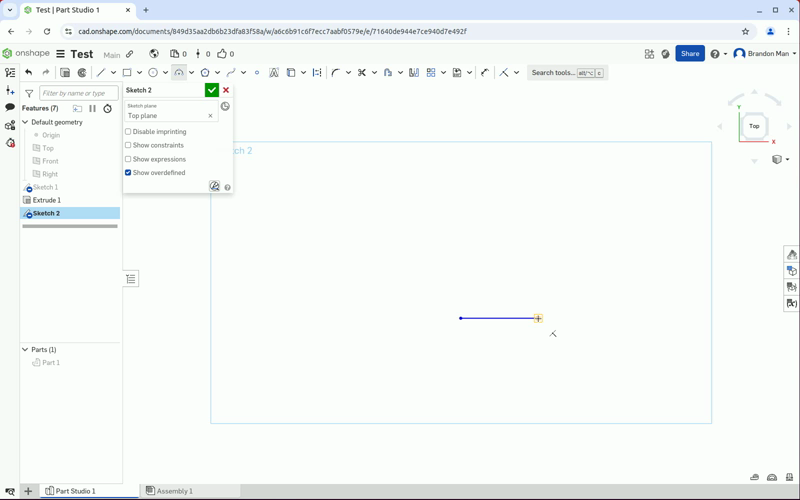
click(538, 318)
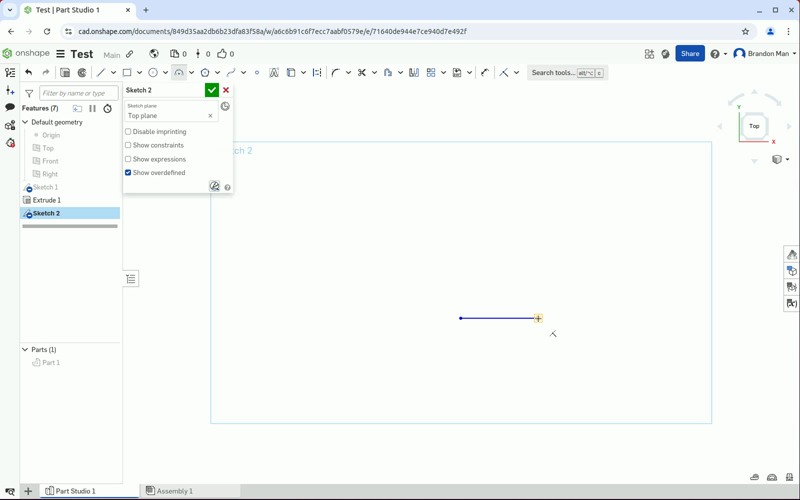
key_down(shift)
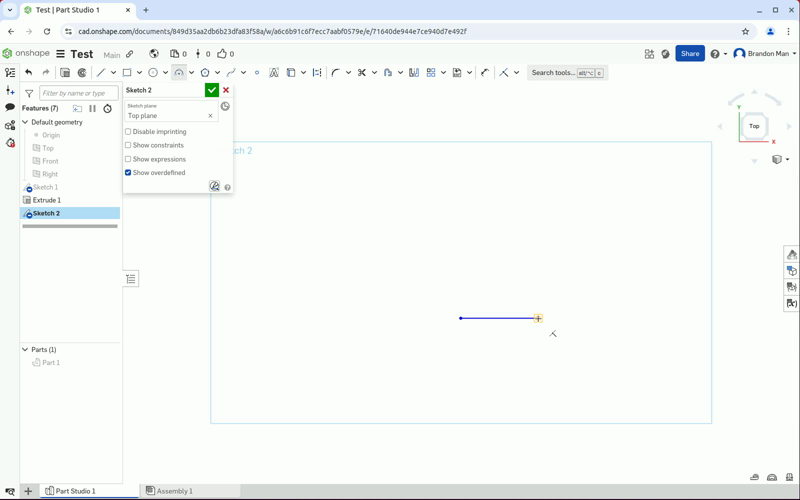
mouse_move(538, 248)
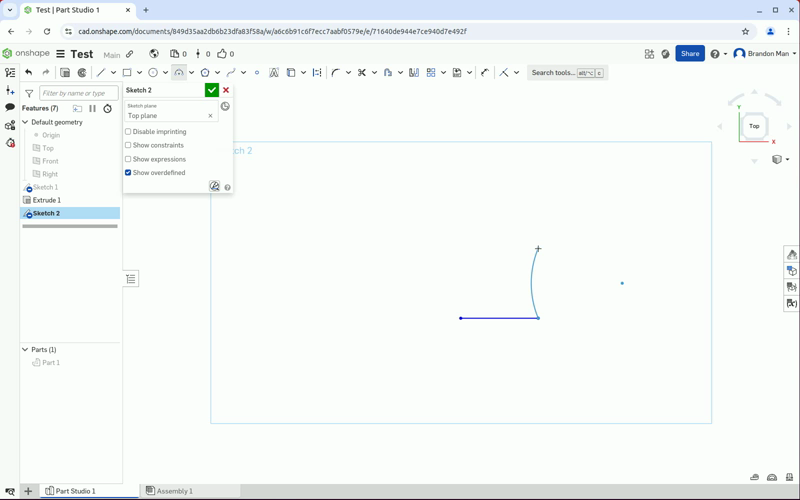
click(538, 248)
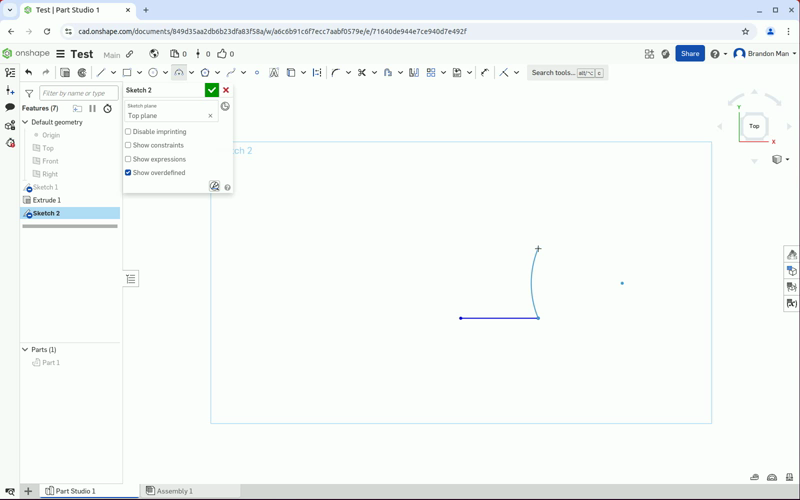
mouse_move(503, 283)
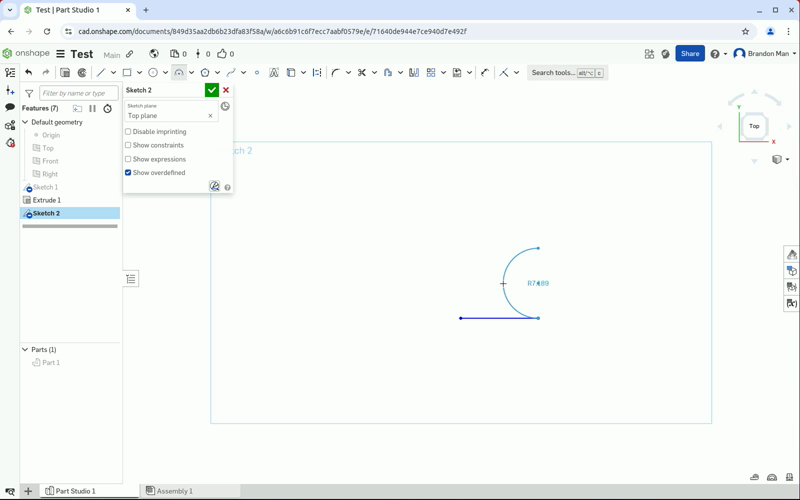
click(503, 283)
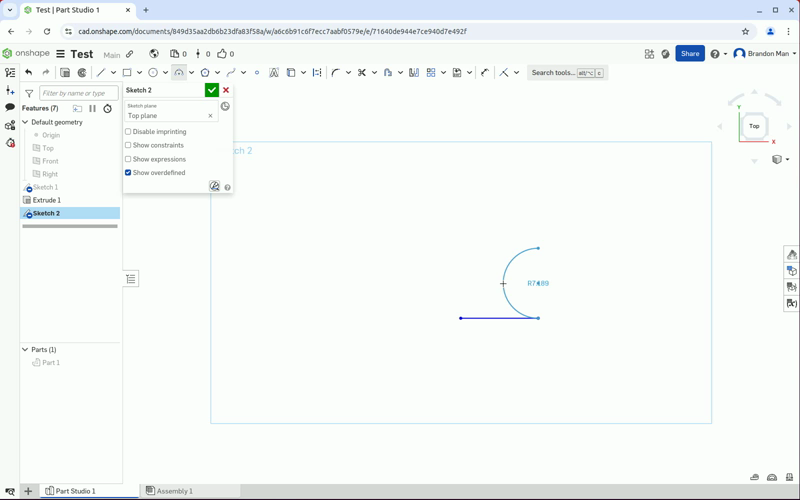
key_up(shift)
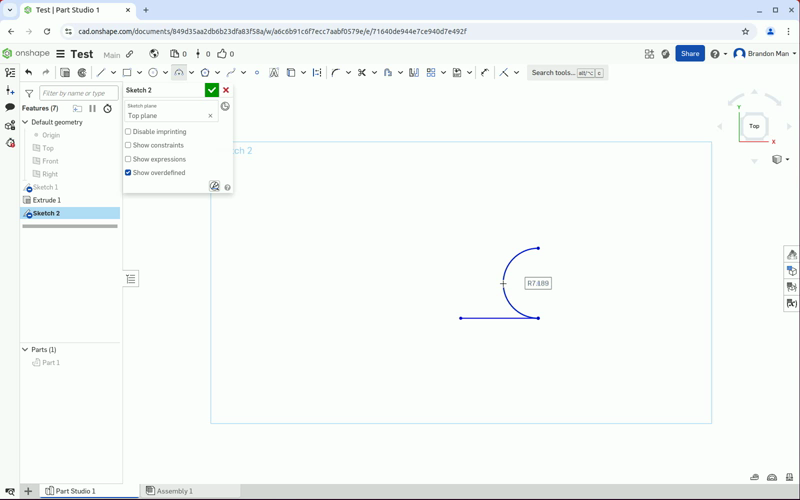
key(esc)
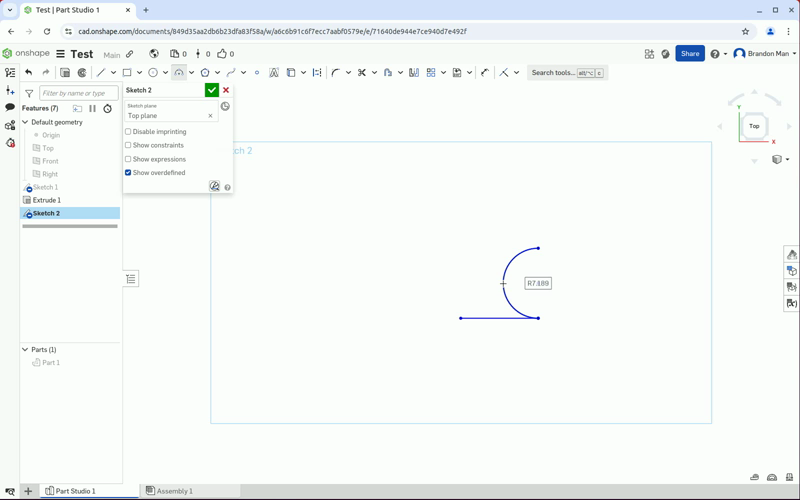
key(l)
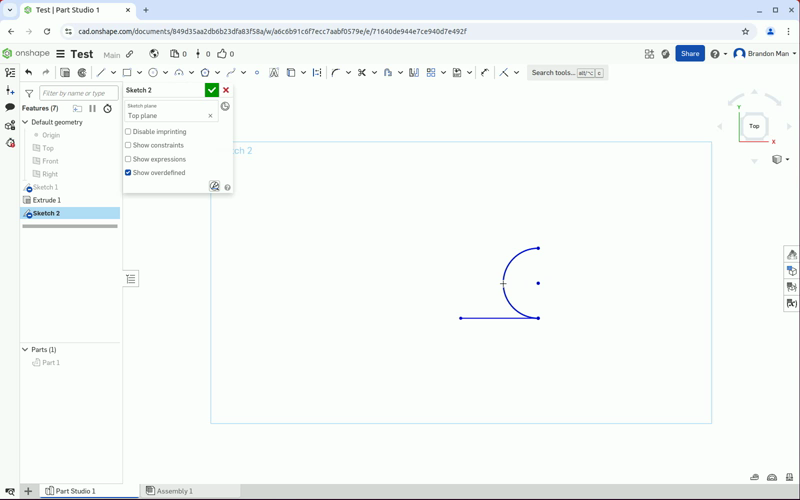
mouse_move(538, 248)
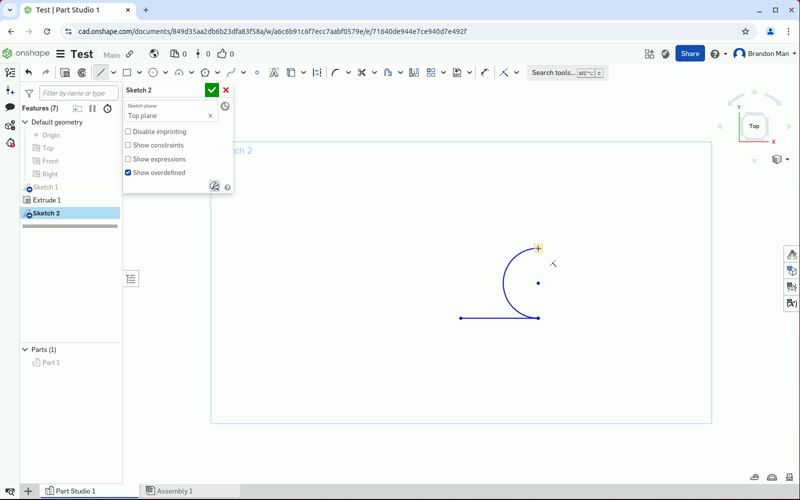
click(538, 248)
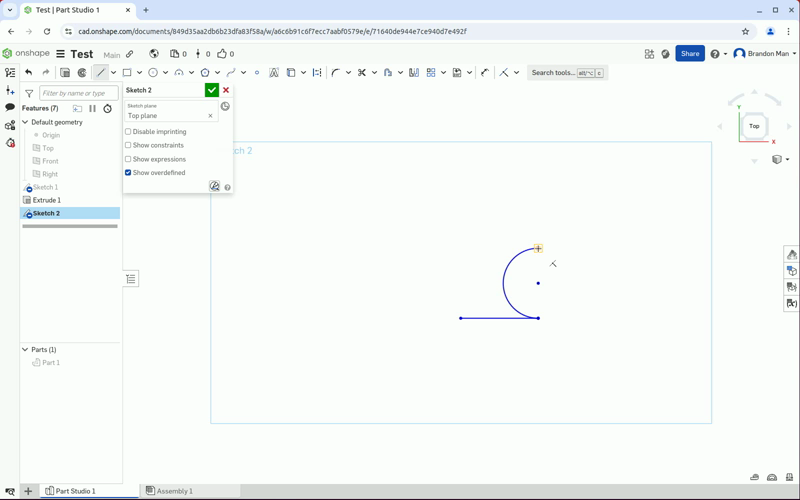
key_down(shift)
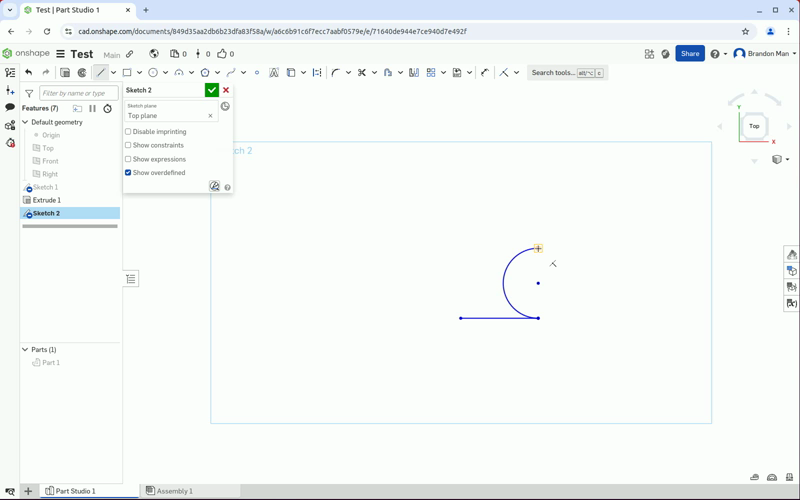
mouse_move(460, 248)
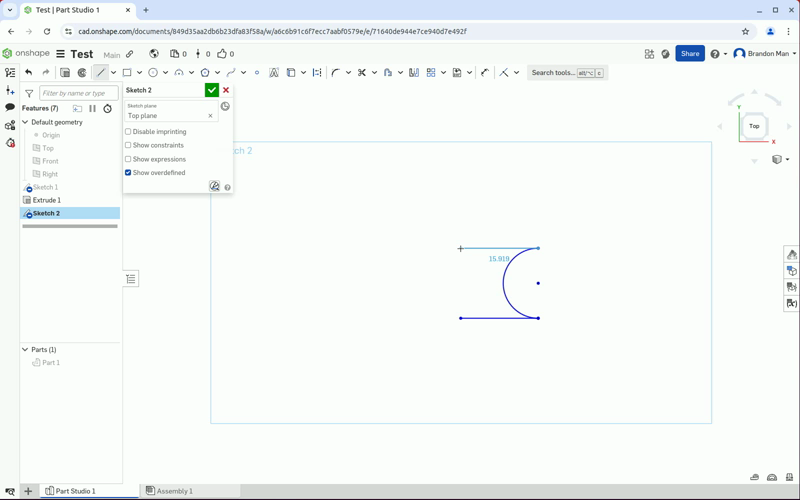
click(460, 248)
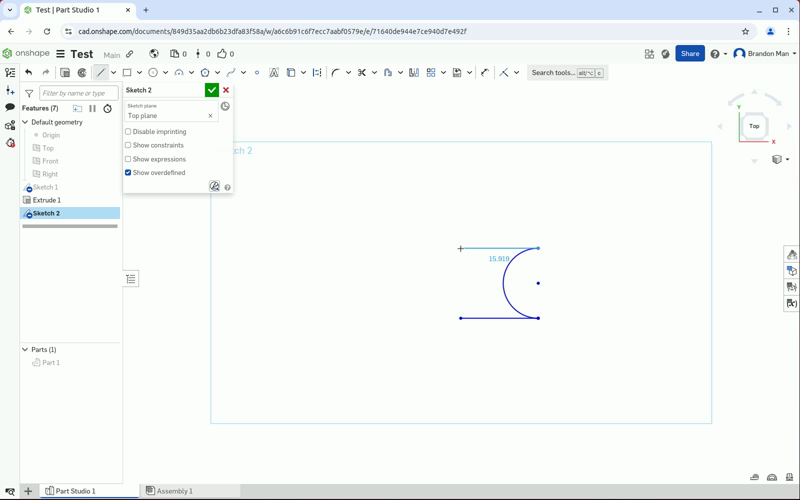
key_up(shift)
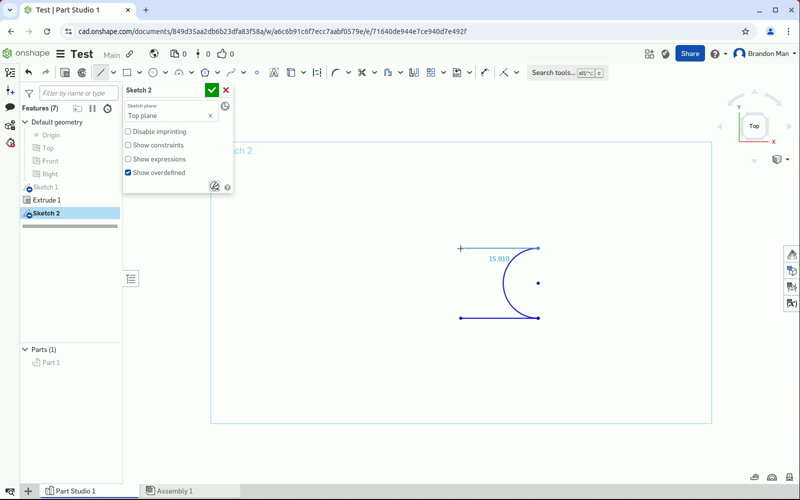
key(esc)
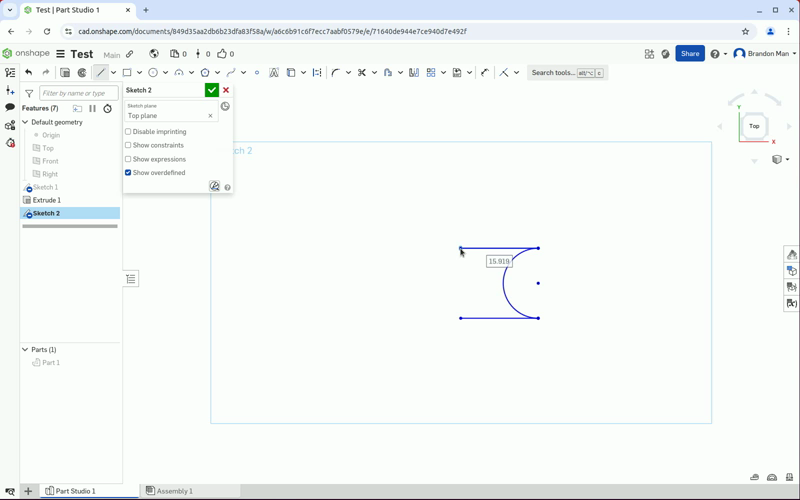
key(a)
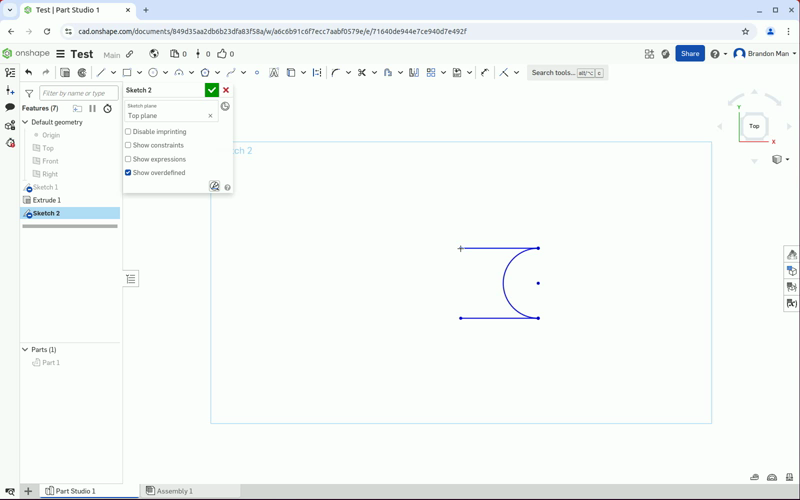
mouse_move(460, 248)
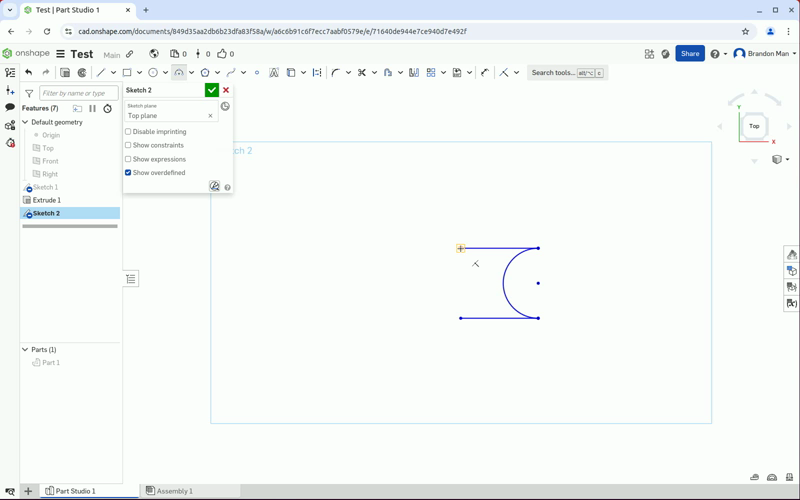
click(460, 248)
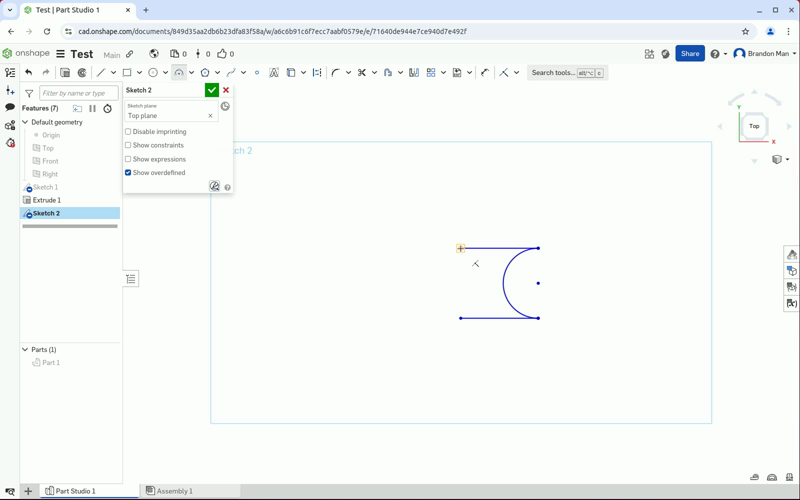
mouse_move(460, 318)
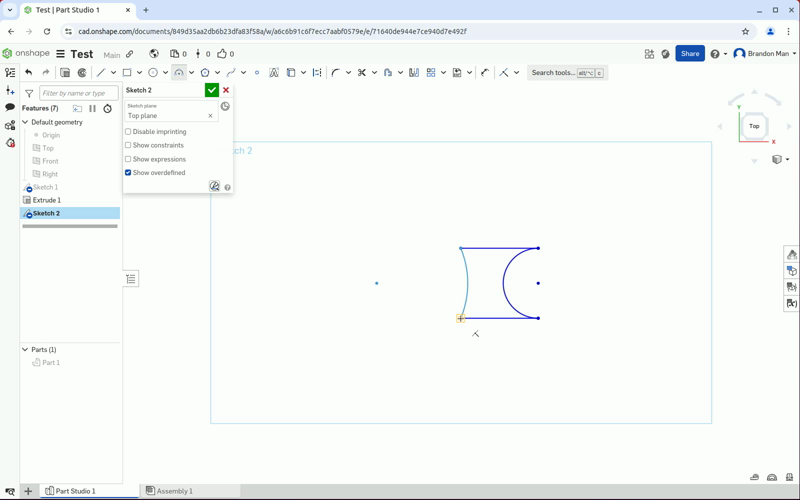
click(460, 318)
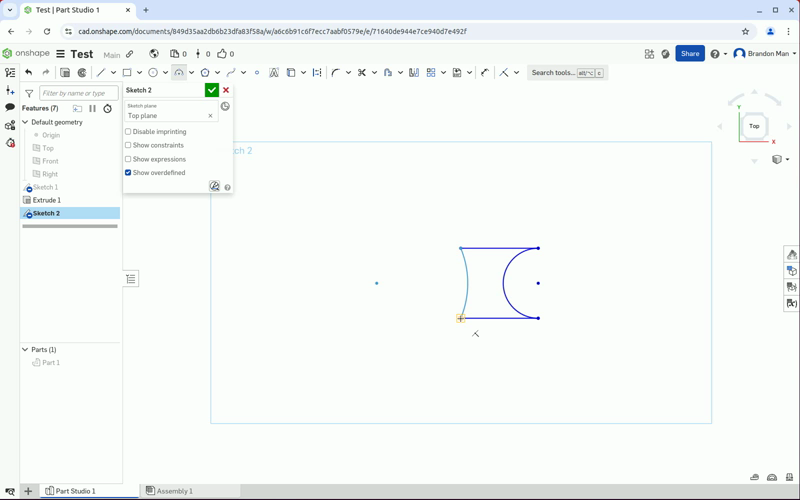
key_down(shift)
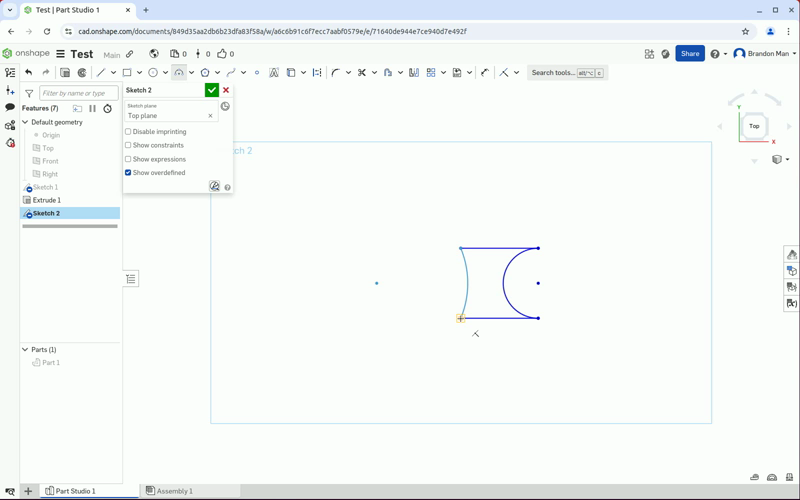
mouse_move(495, 283)
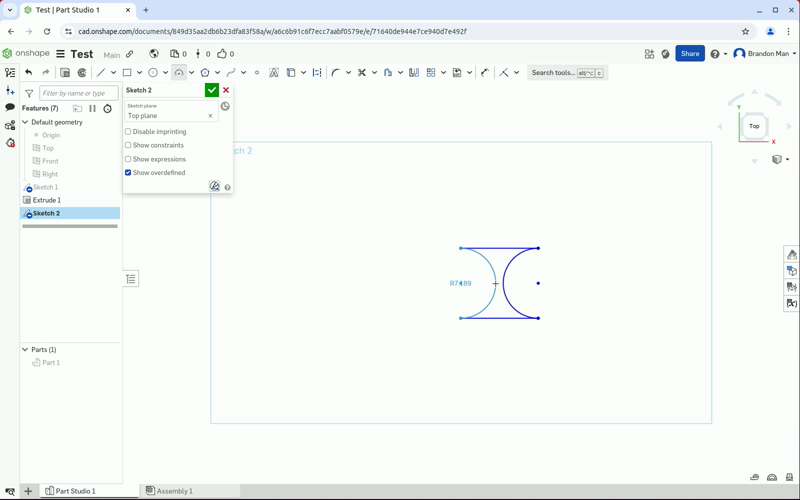
click(495, 283)
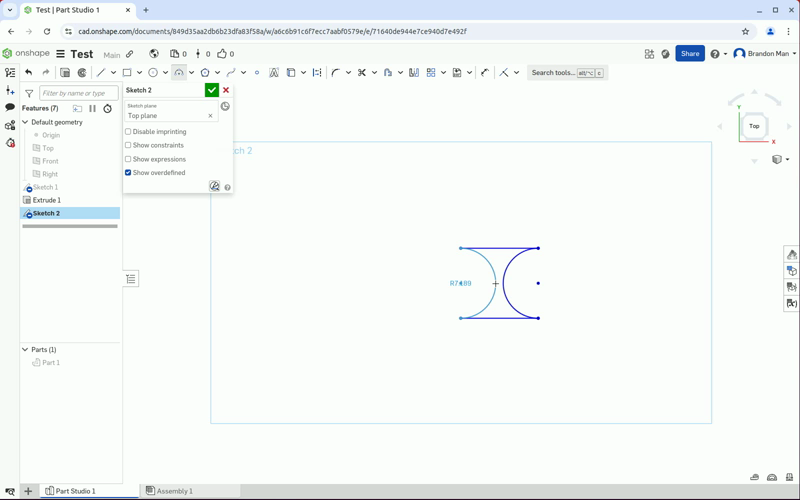
key_up(shift)
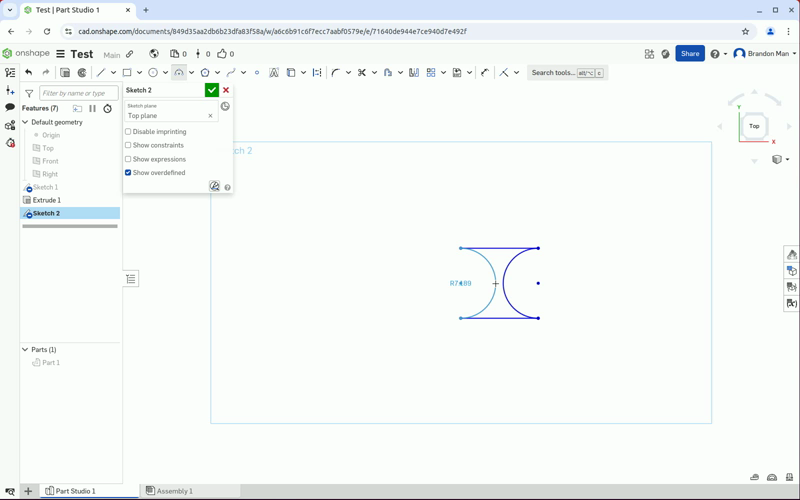
key(esc)
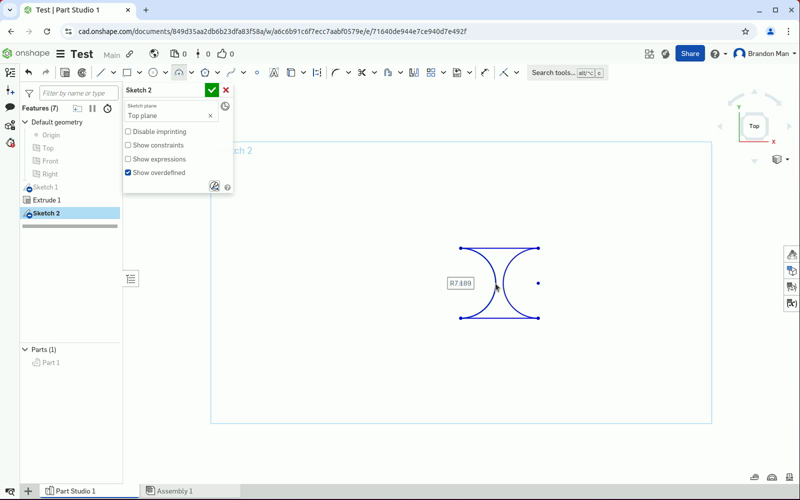
key(c)
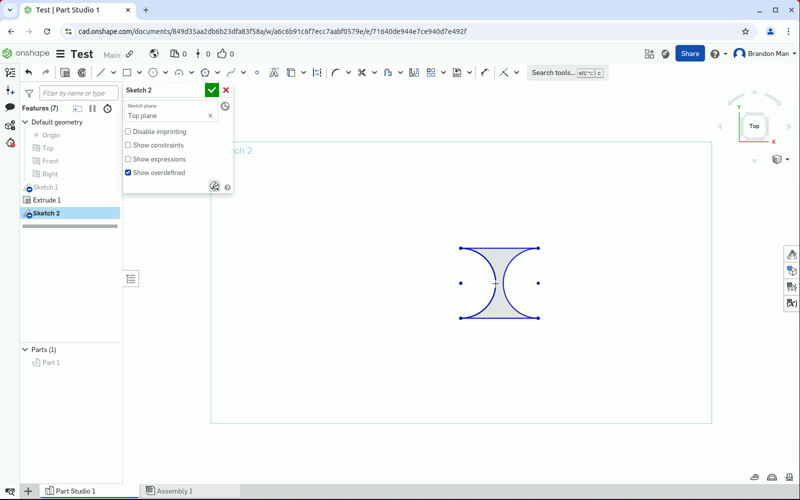
key_down(shift)
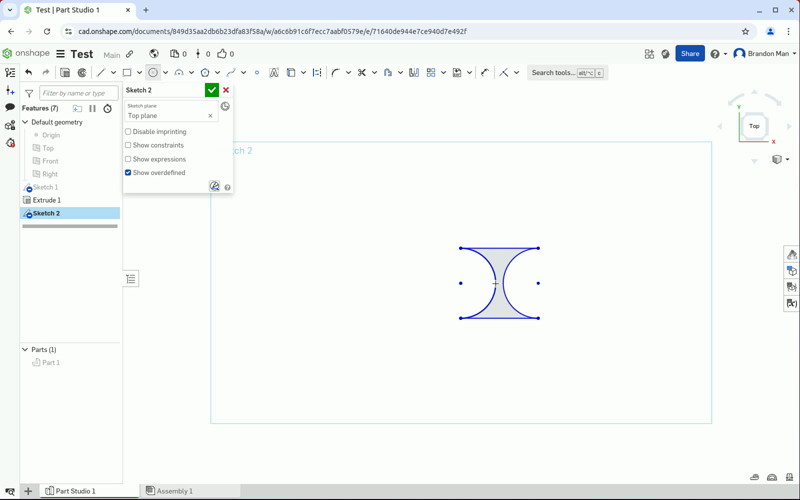
mouse_move(538, 283)
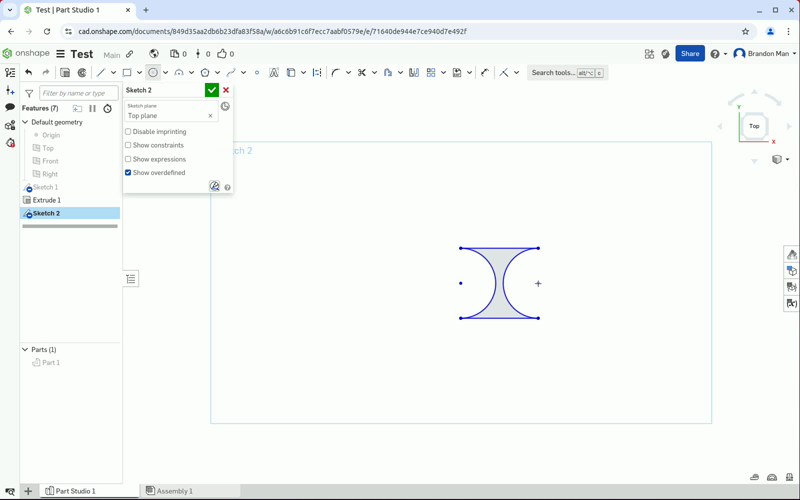
click(538, 283)
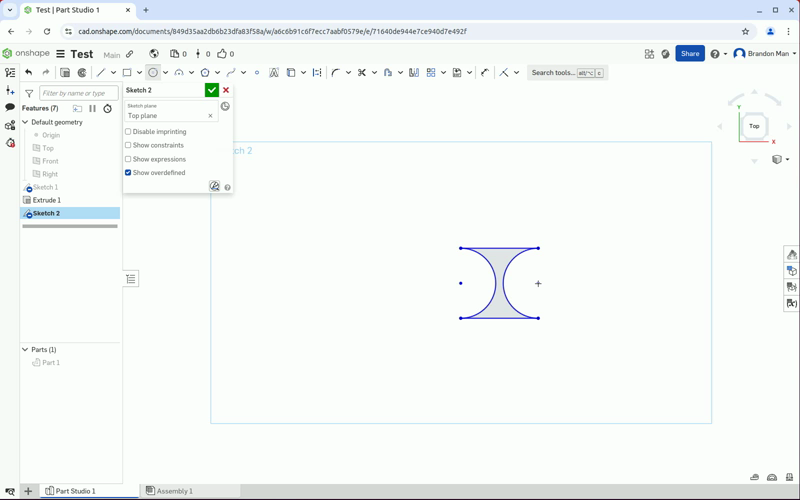
key_up(shift)
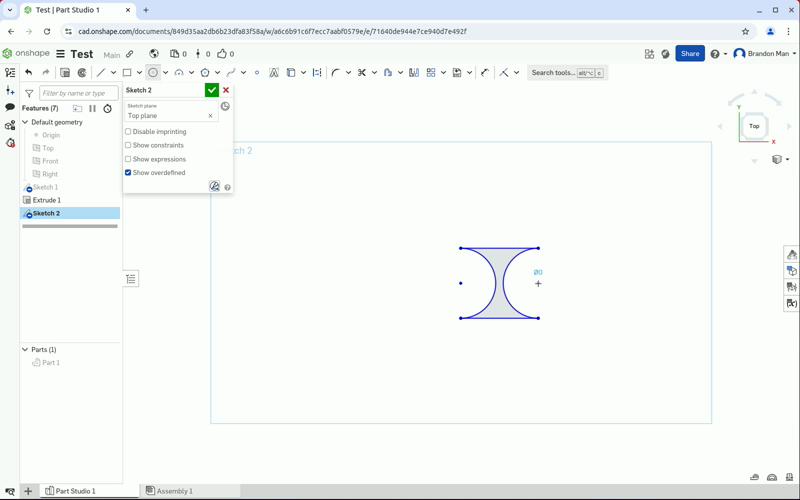
mouse_move(567, 283)
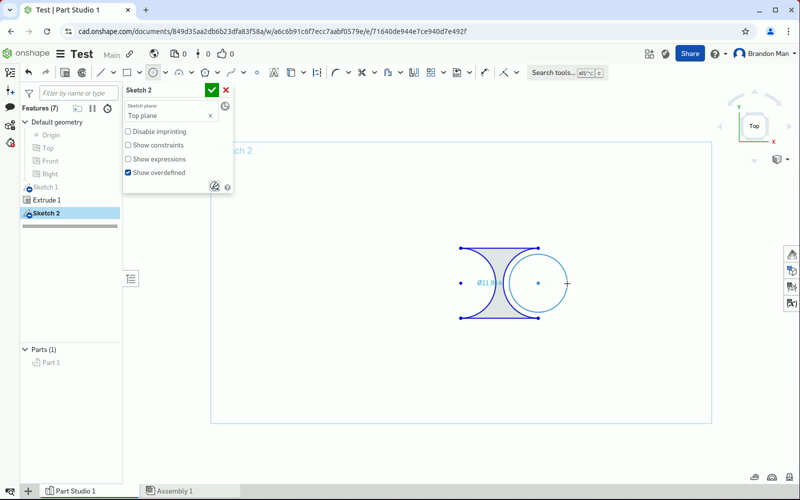
click(567, 283)
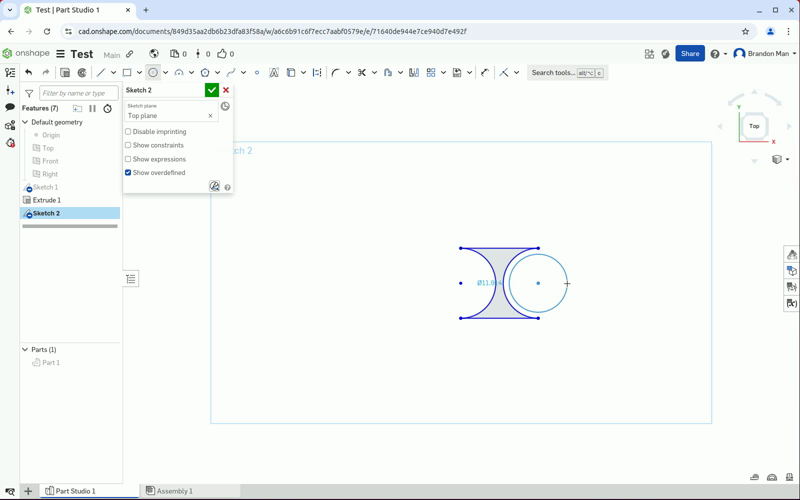
key(esc)
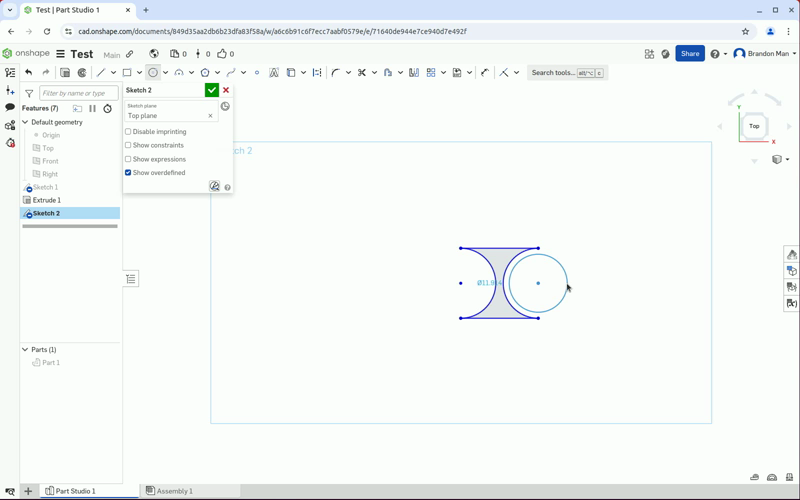
mouse_move(480, 300)
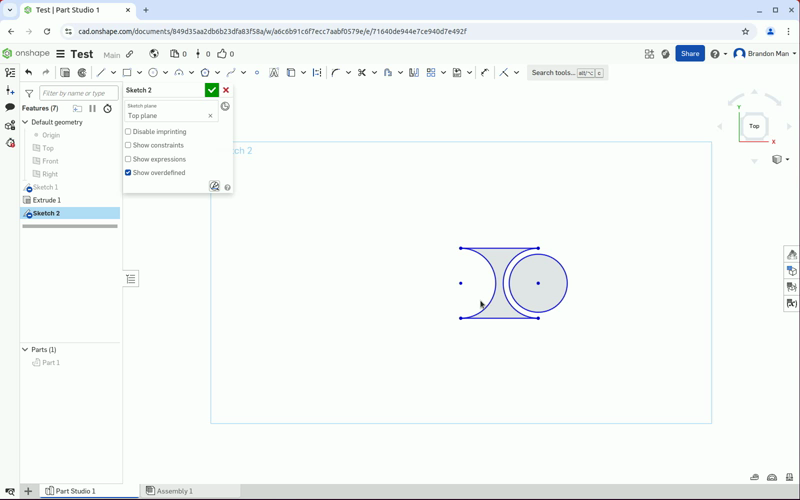
click(480, 300)
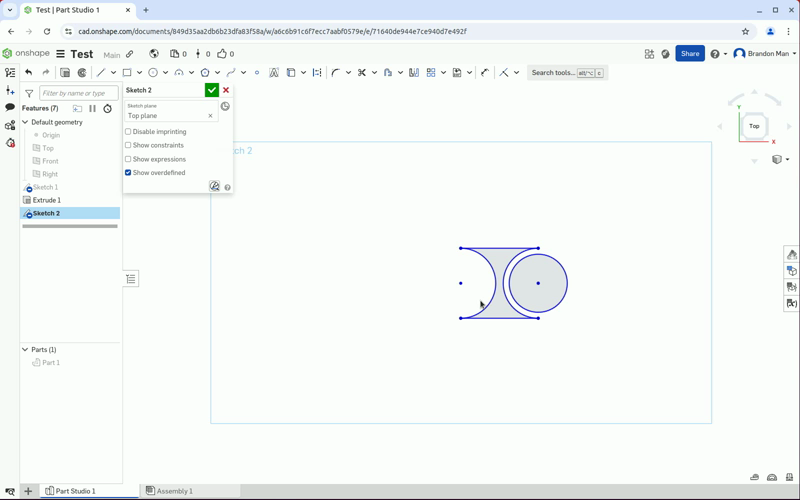
mouse_move(73, 352)
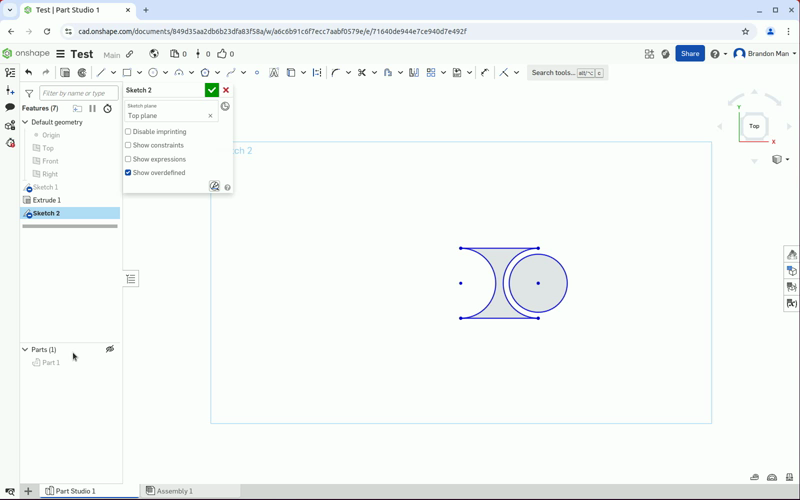
key(shift+y)
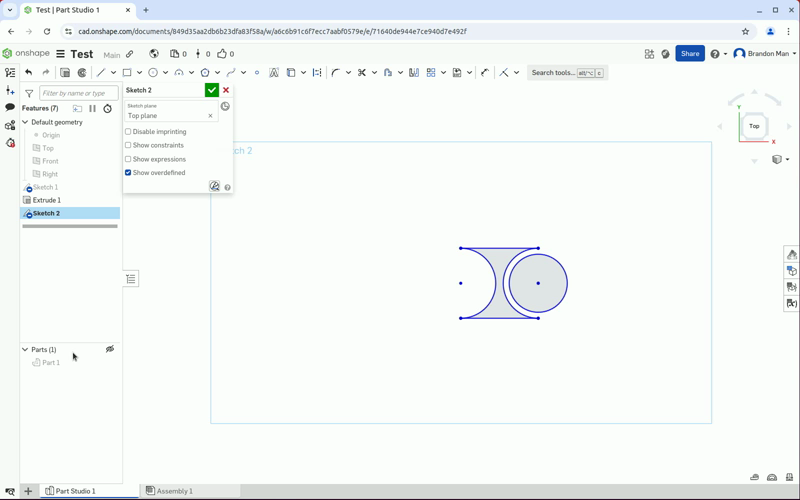
key(shift+e)
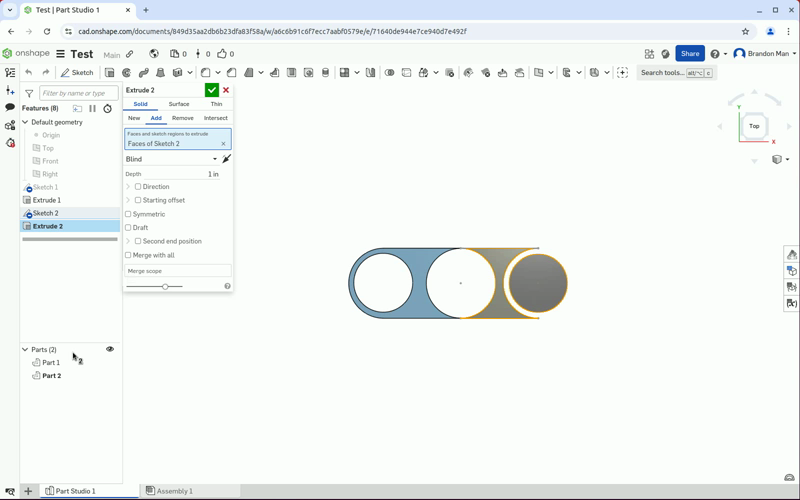
mouse_move(143, 106)
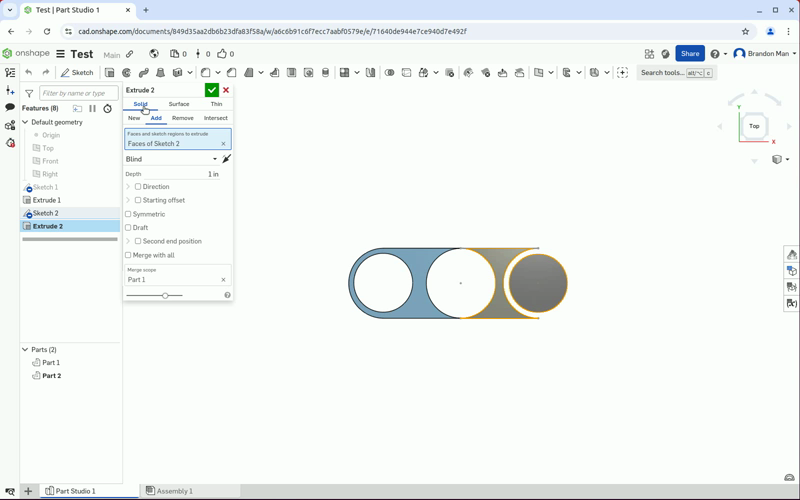
click(143, 106)
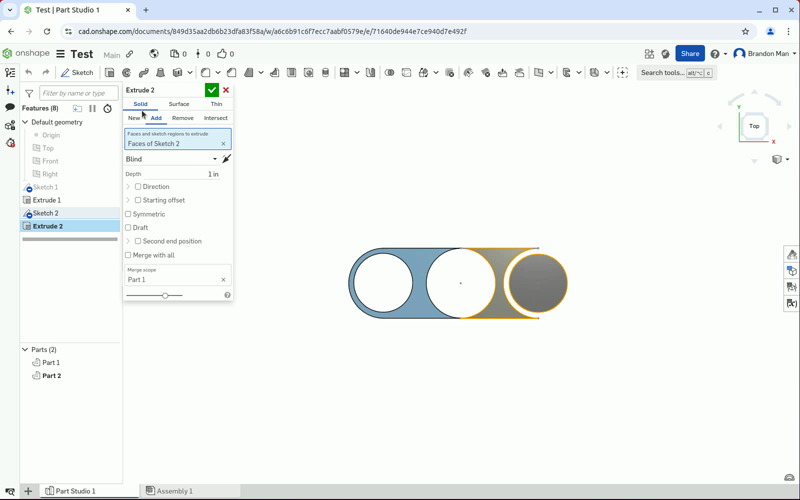
mouse_move(137, 120)
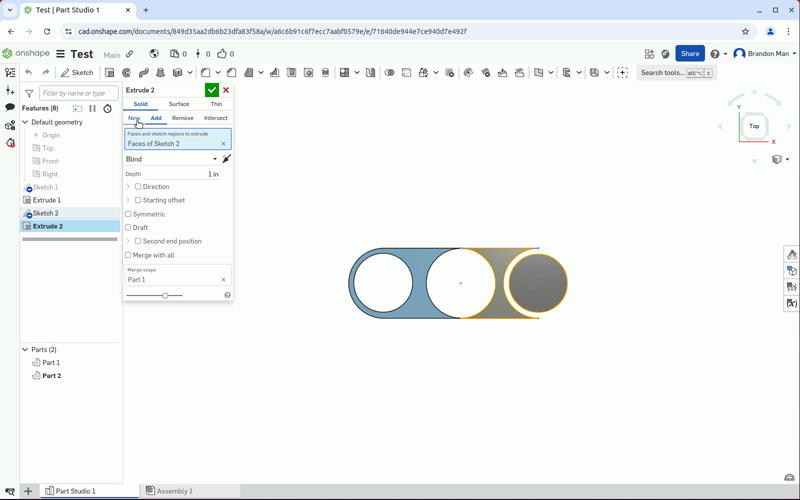
click(137, 120)
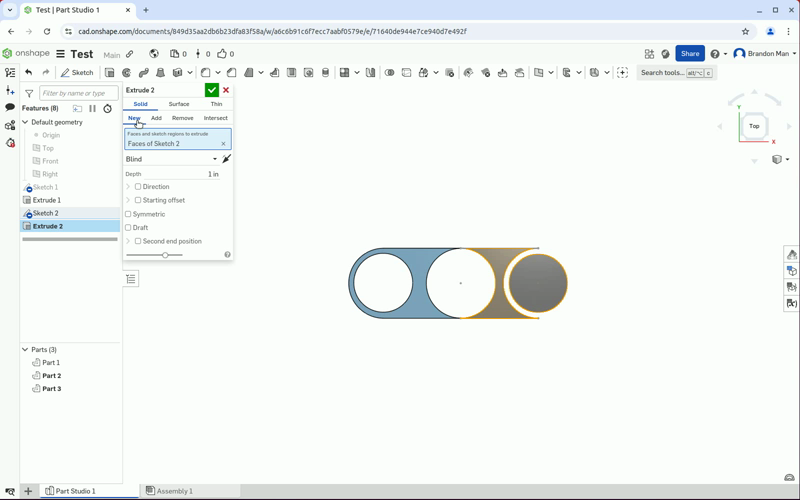
key(tab, 4)
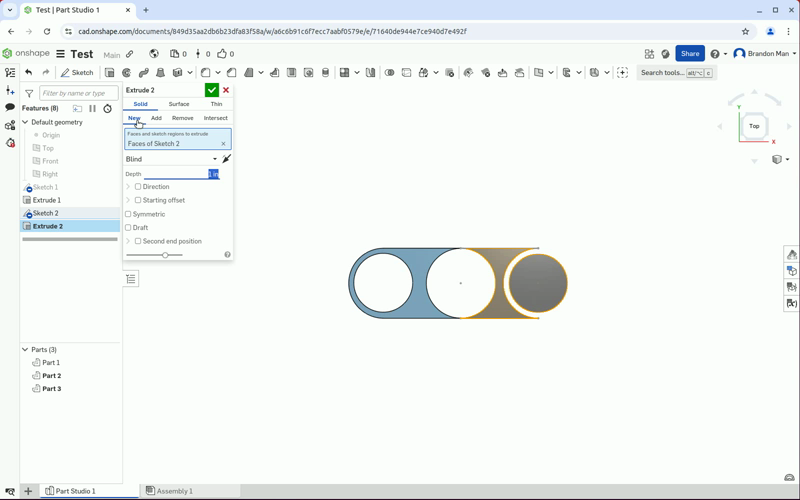
text(3.851)
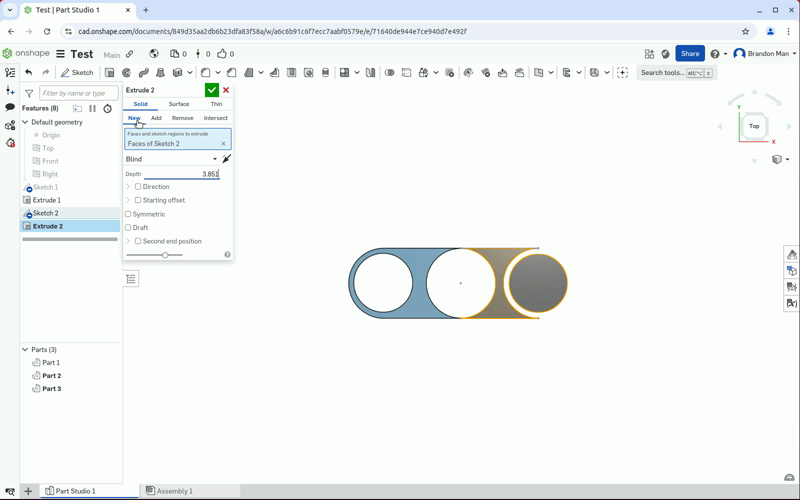
key(enter)
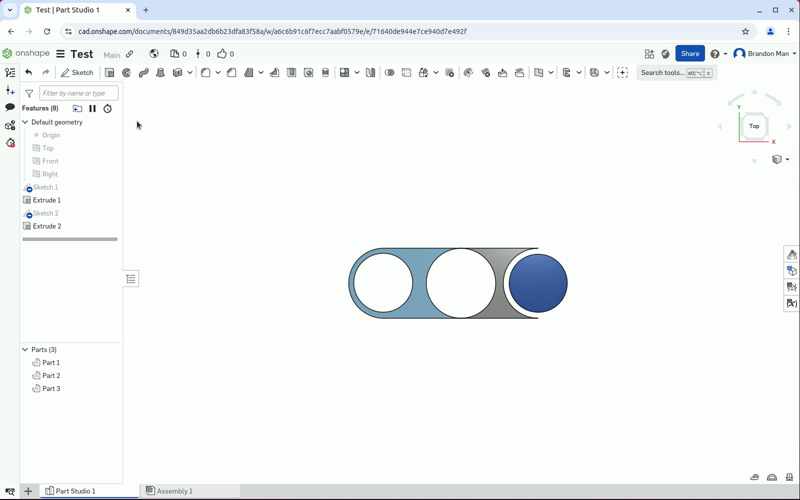
key(shift+h)
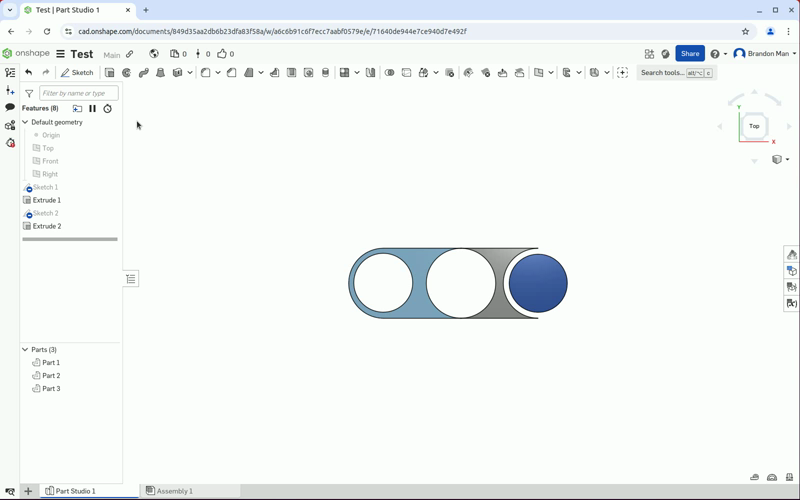
key(shift+h)
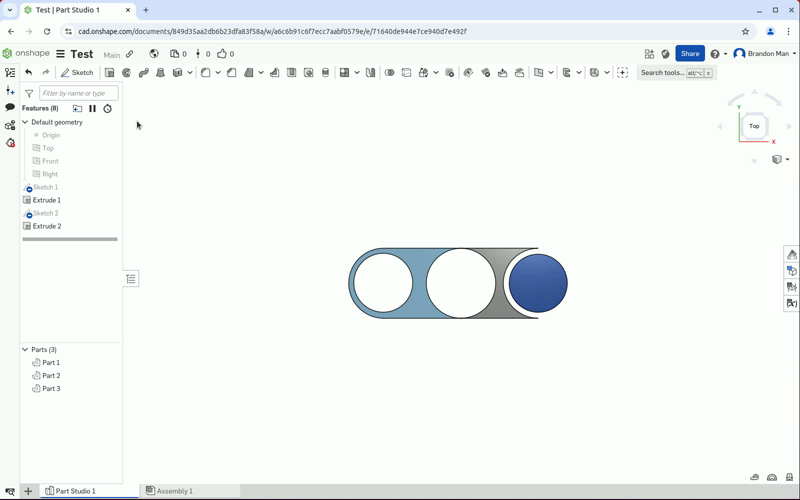
mouse_move(73, 189)
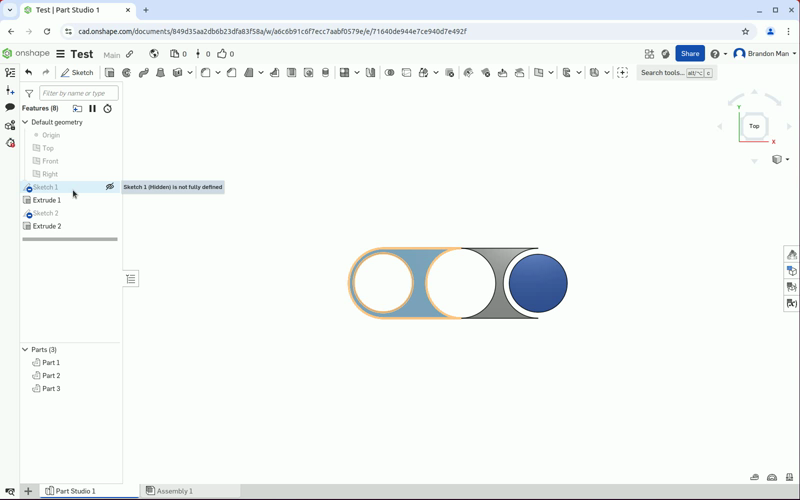
click(73, 189)
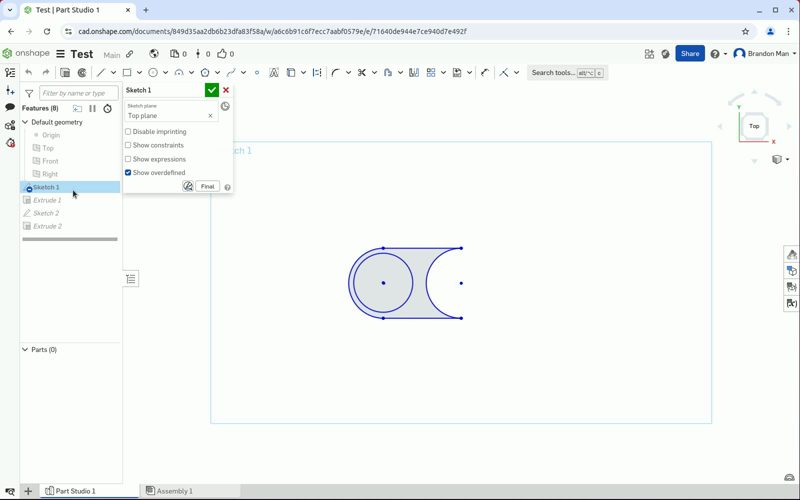
mouse_move(229, 92)
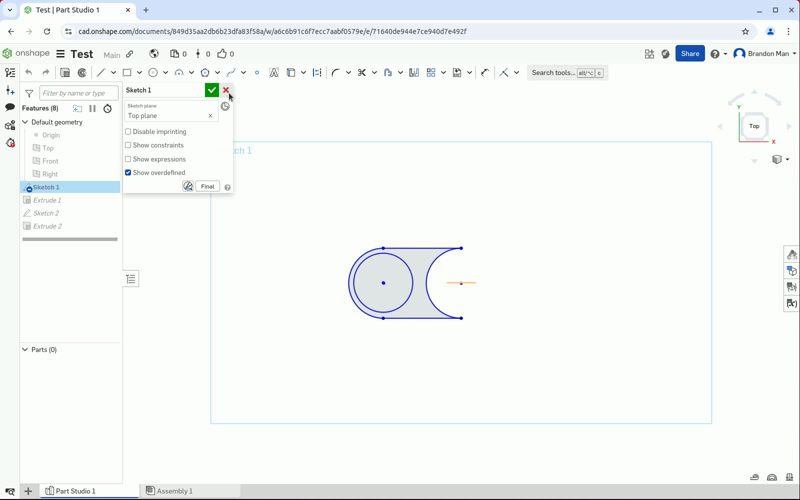
click(229, 92)
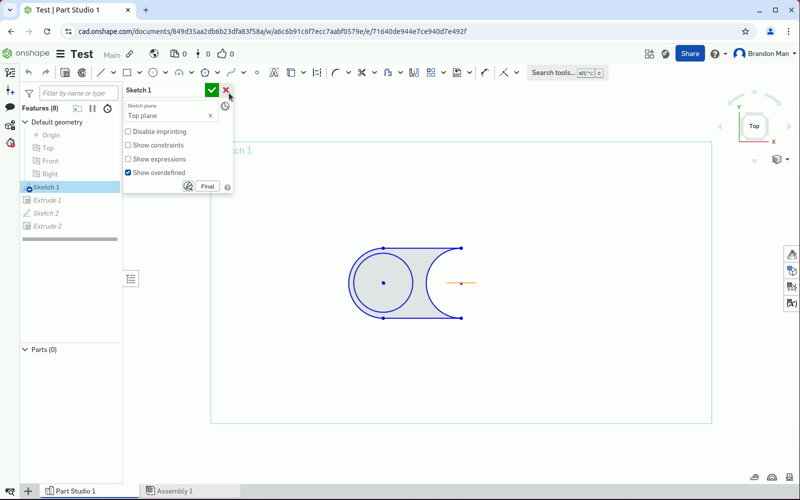
key(shift+s)
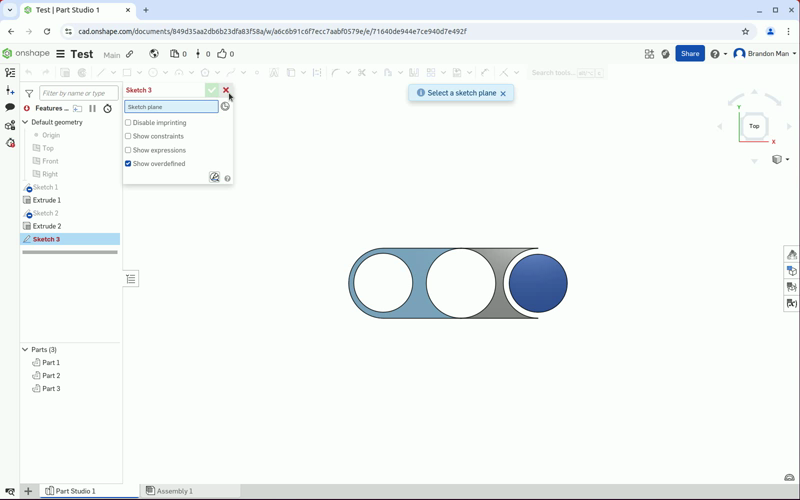
mouse_move(73, 150)
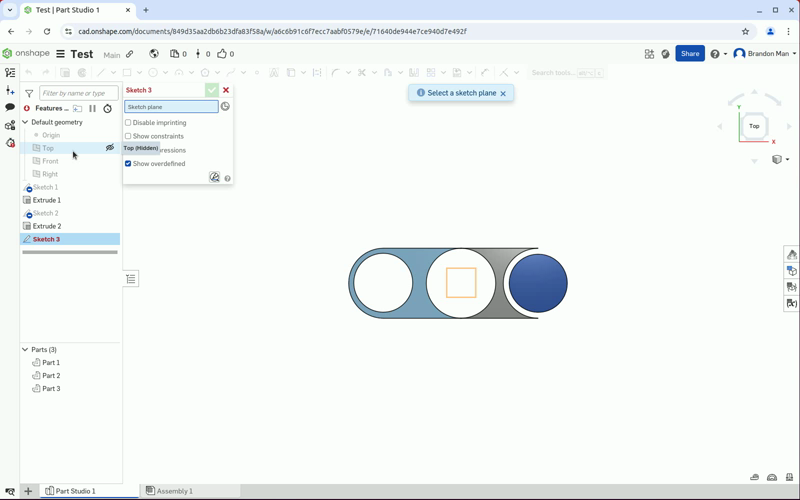
click(73, 150)
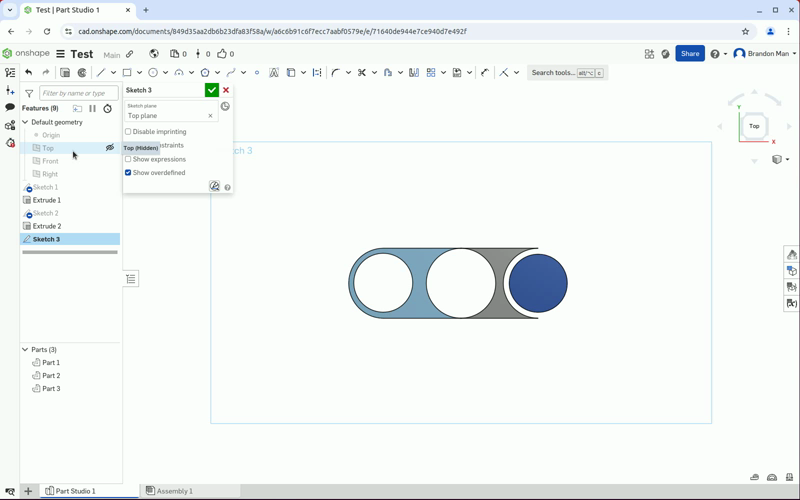
mouse_move(73, 352)
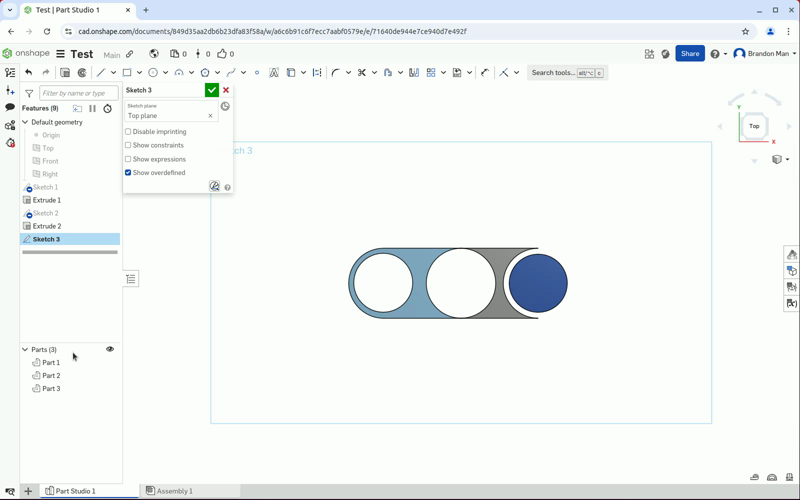
key(y)
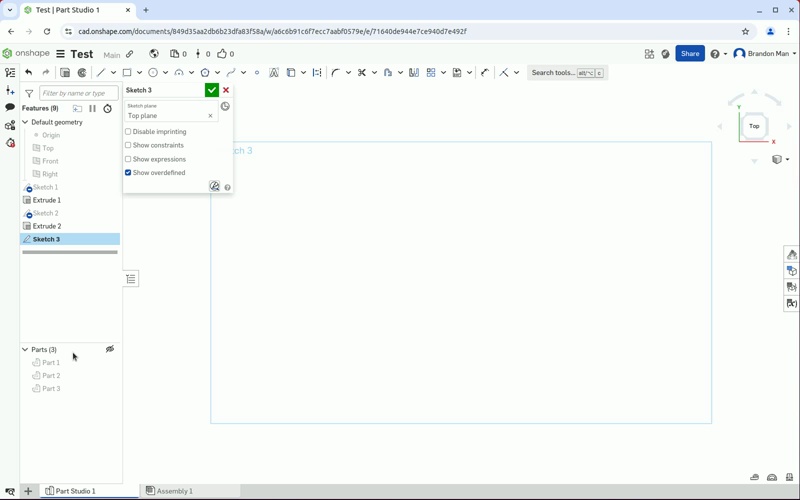
key(c)
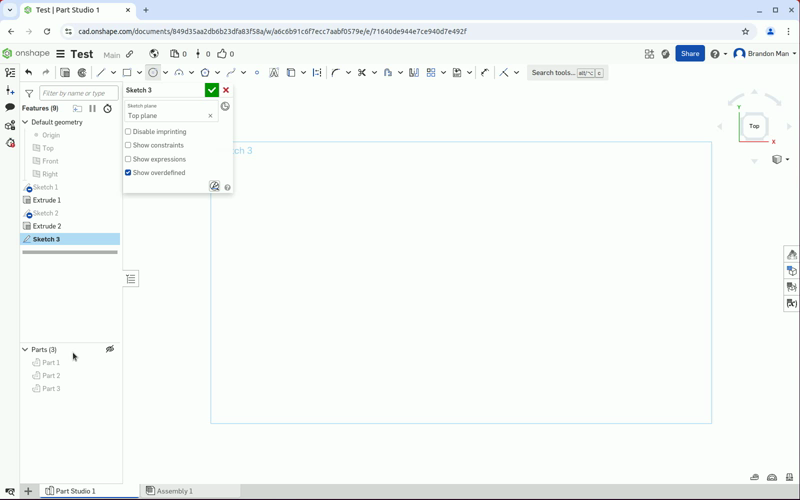
key_down(shift)
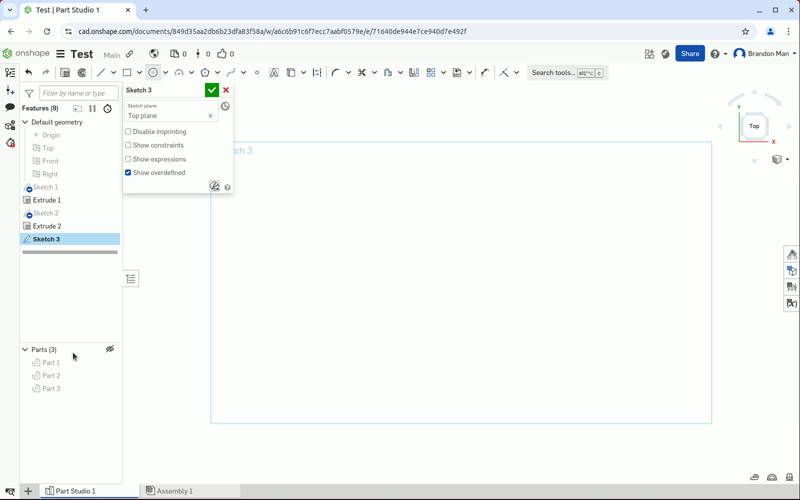
mouse_move(460, 282)
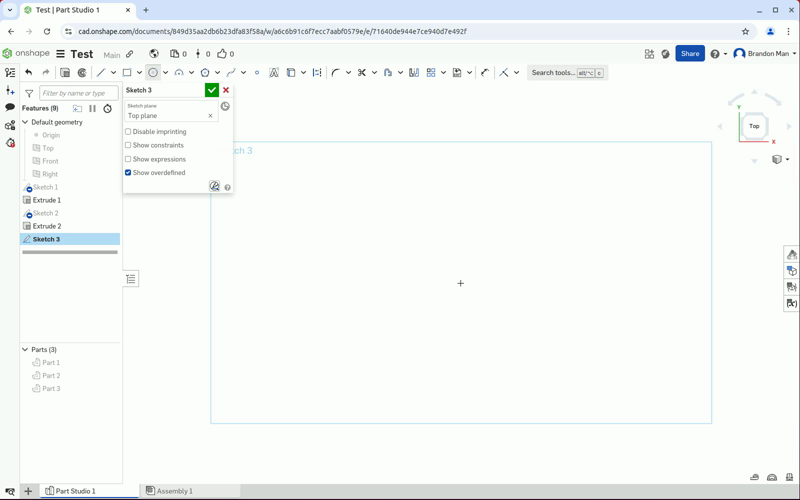
click(460, 282)
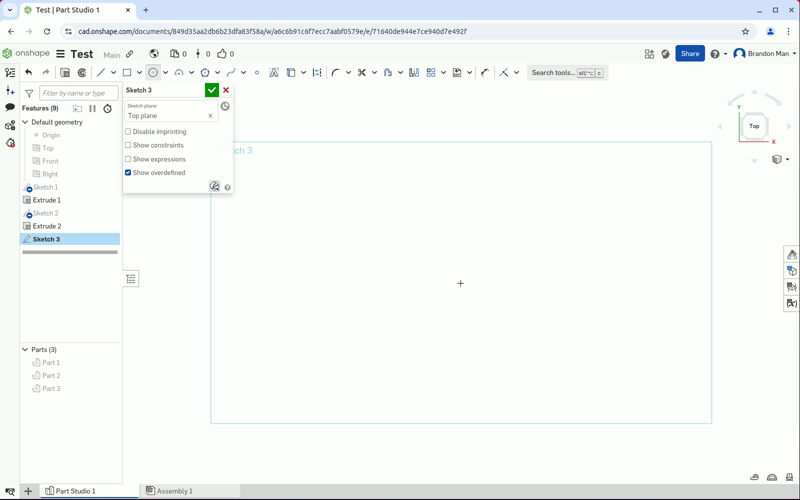
key_up(shift)
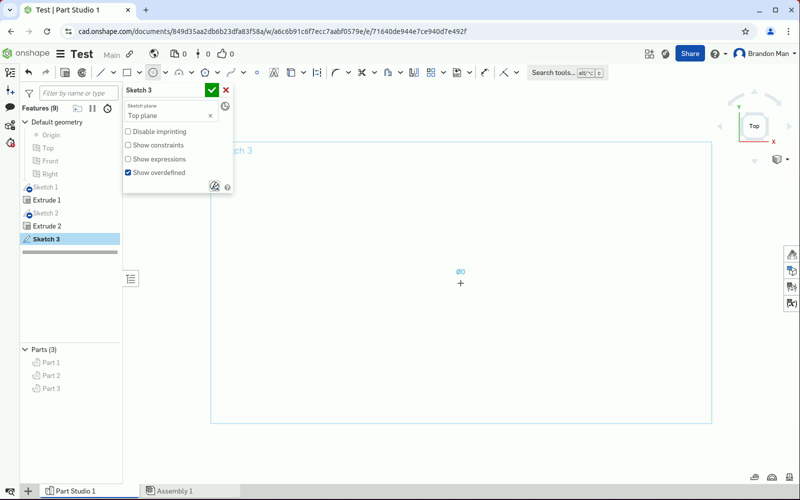
mouse_move(495, 282)
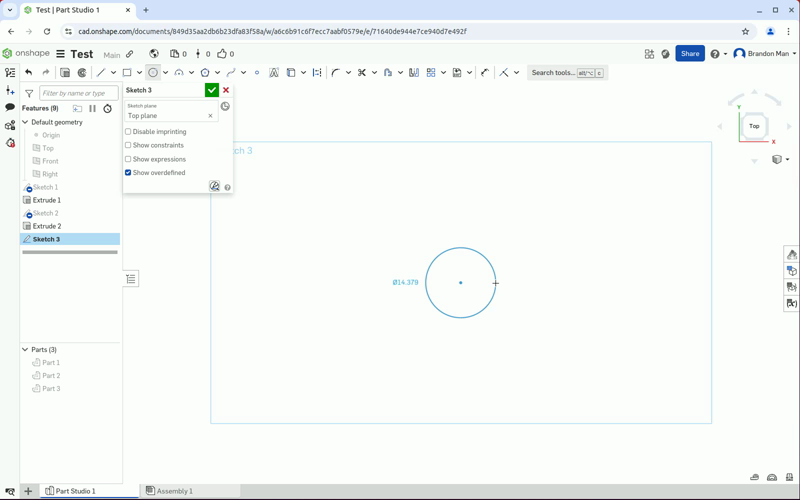
click(495, 282)
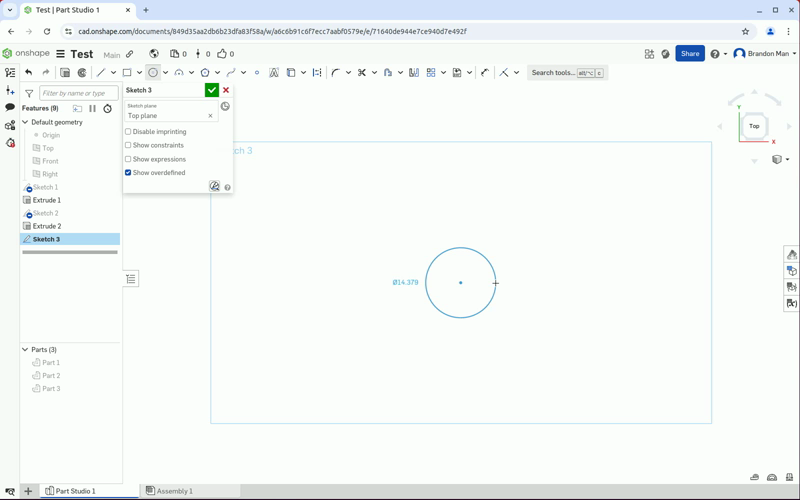
key(esc)
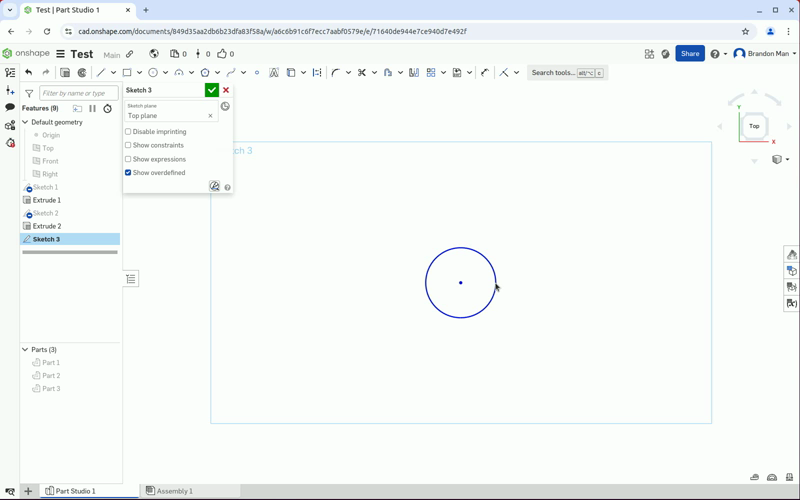
key(c)
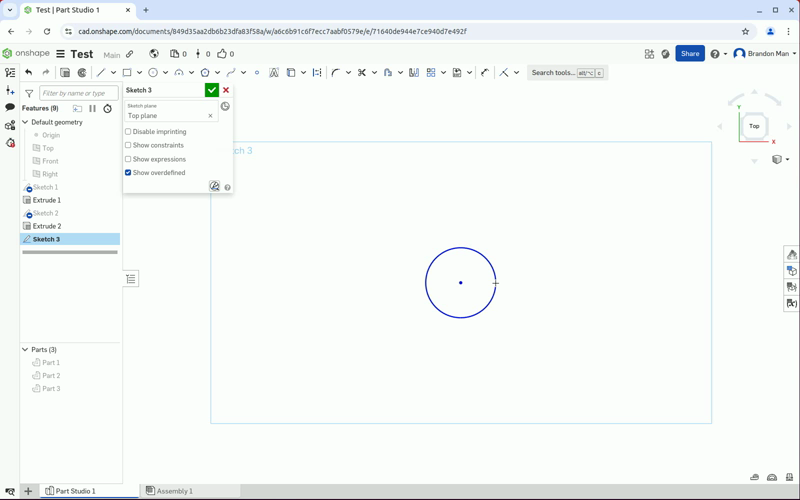
key_down(shift)
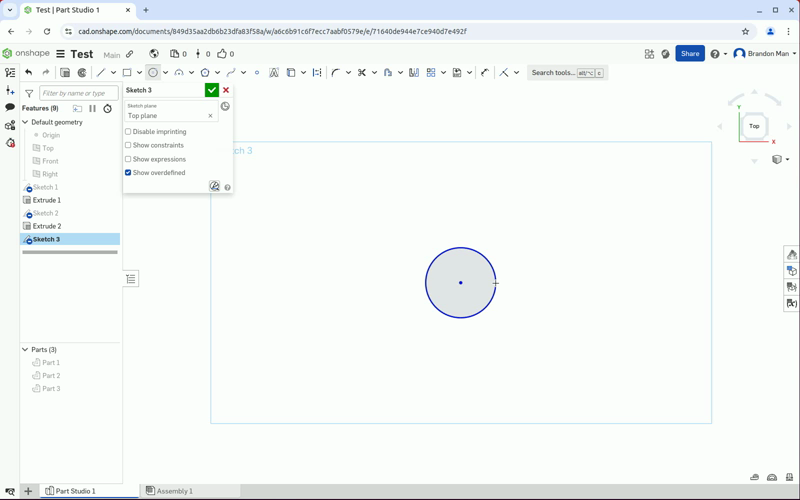
mouse_move(460, 282)
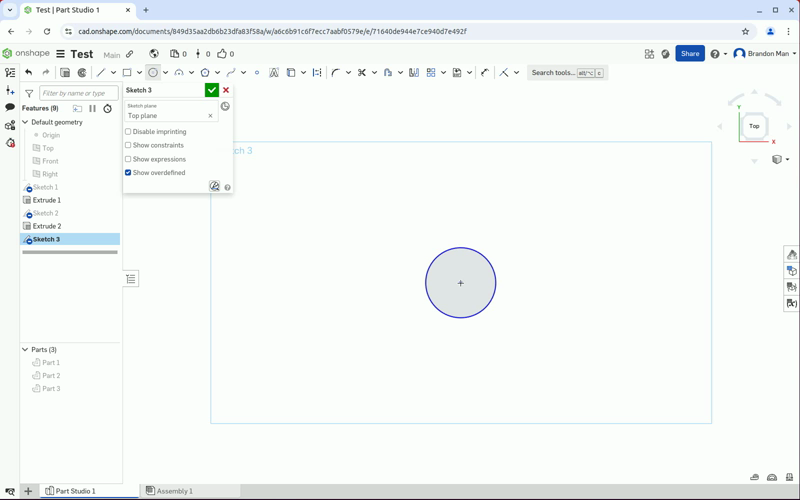
click(460, 282)
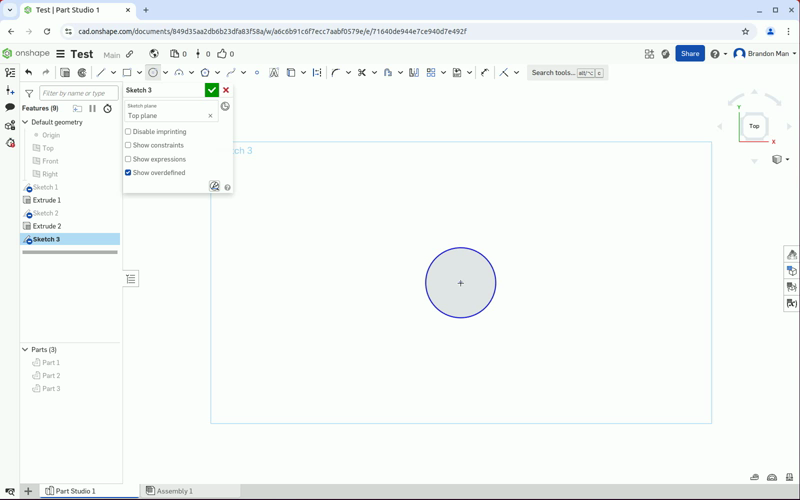
key_up(shift)
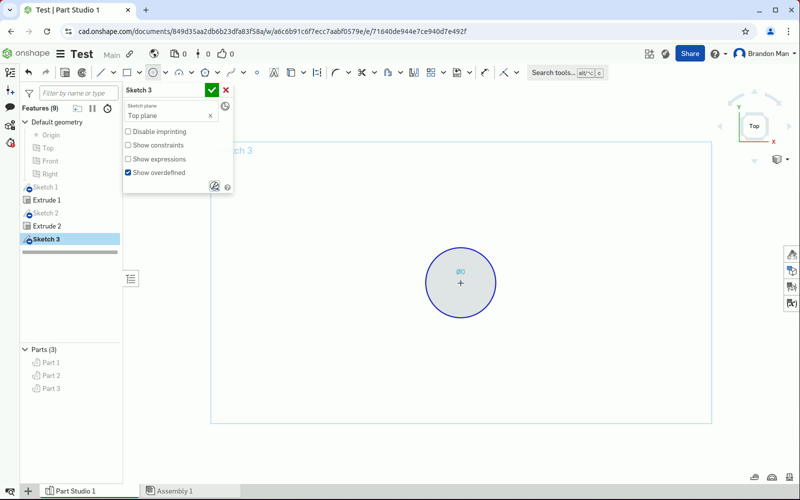
mouse_move(490, 282)
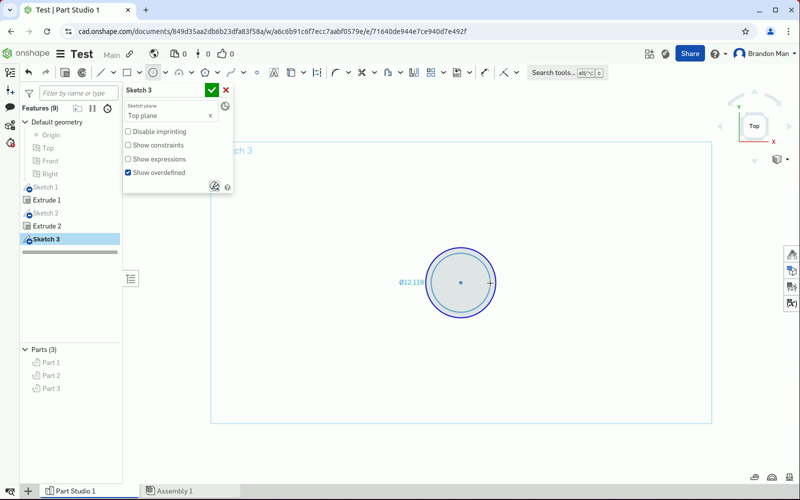
click(490, 282)
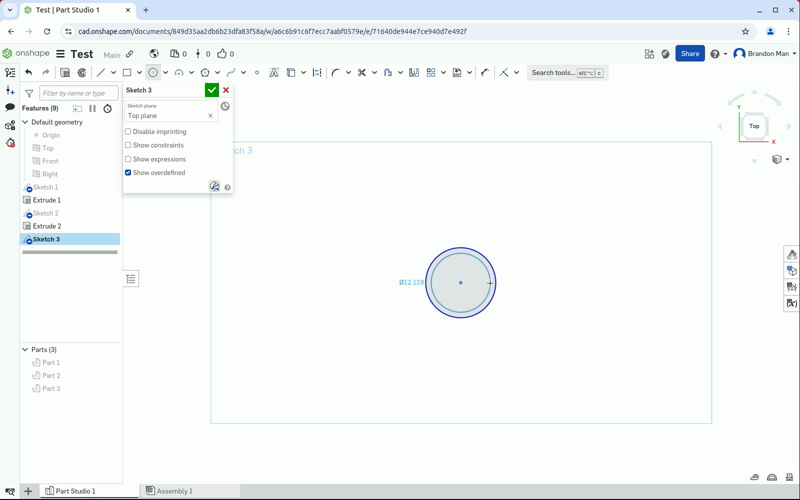
key(esc)
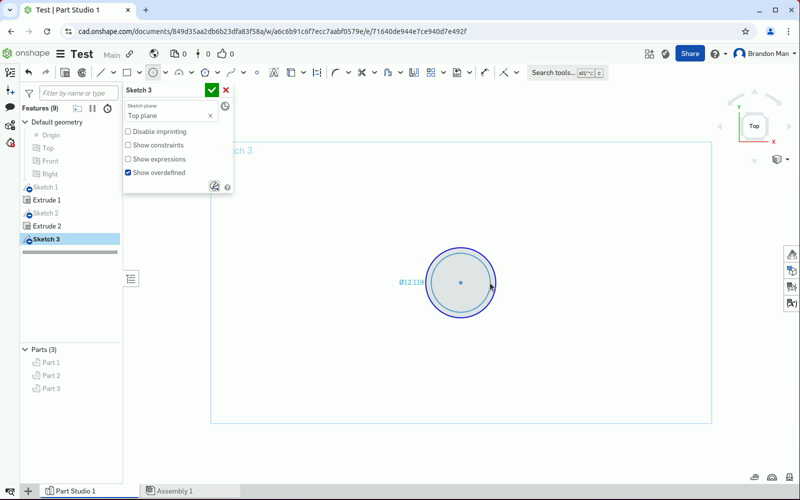
mouse_move(439, 259)
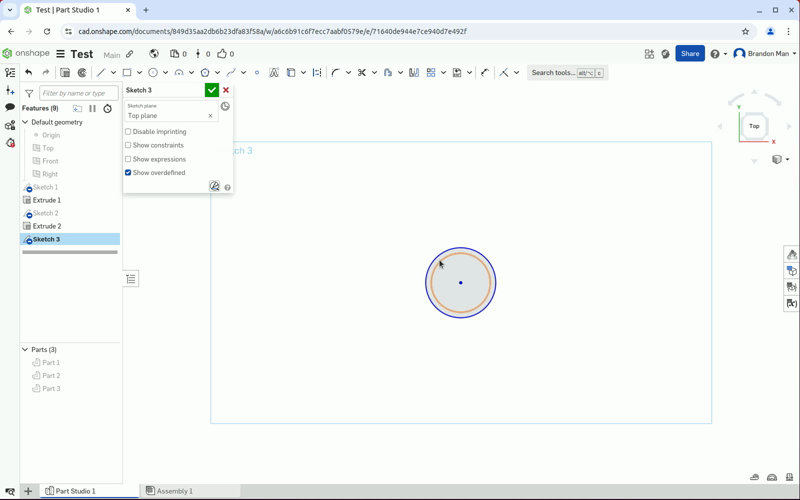
scroll(6)
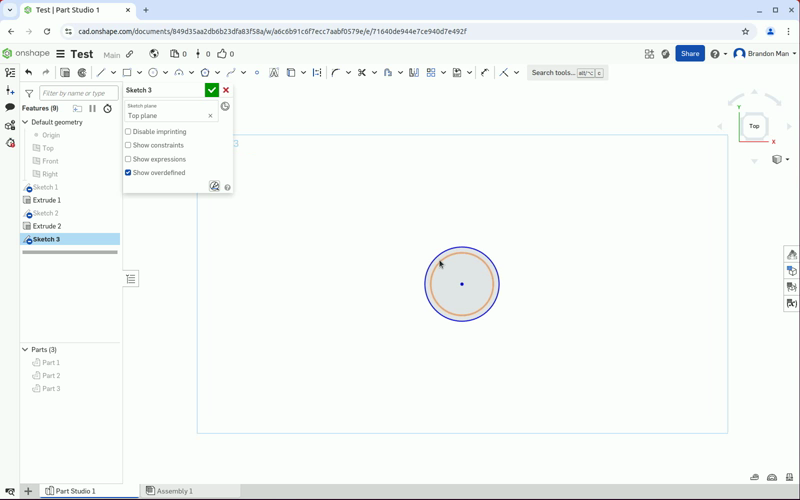
scroll(6)
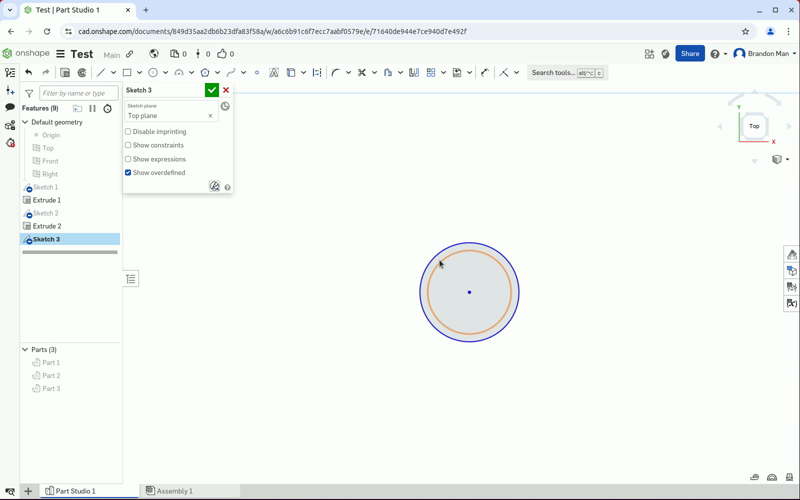
scroll(6)
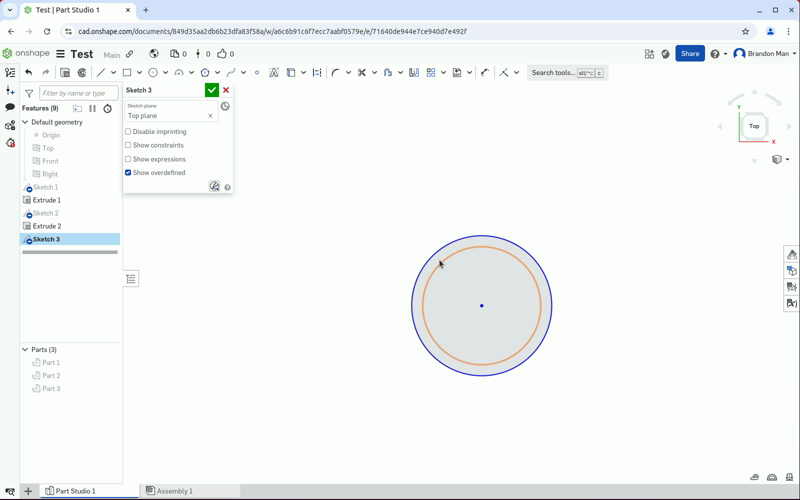
scroll(6)
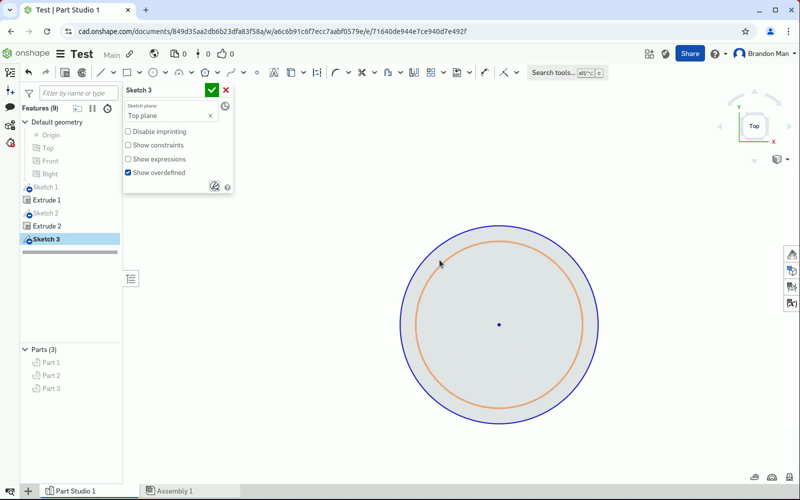
scroll(6)
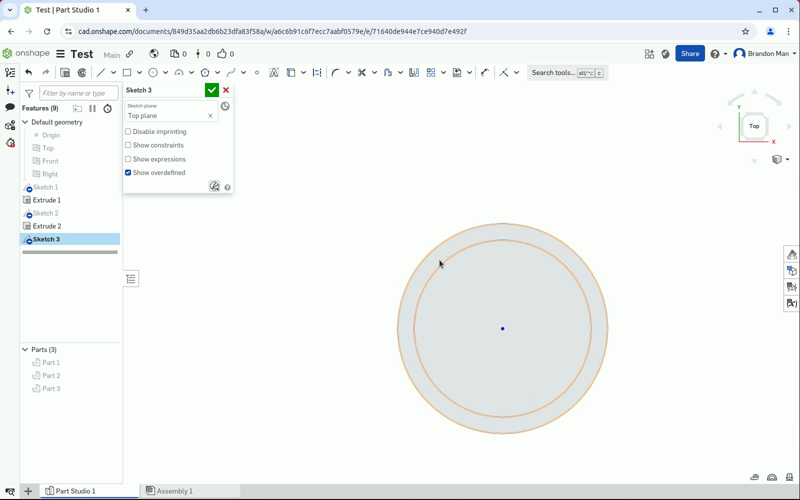
scroll(6)
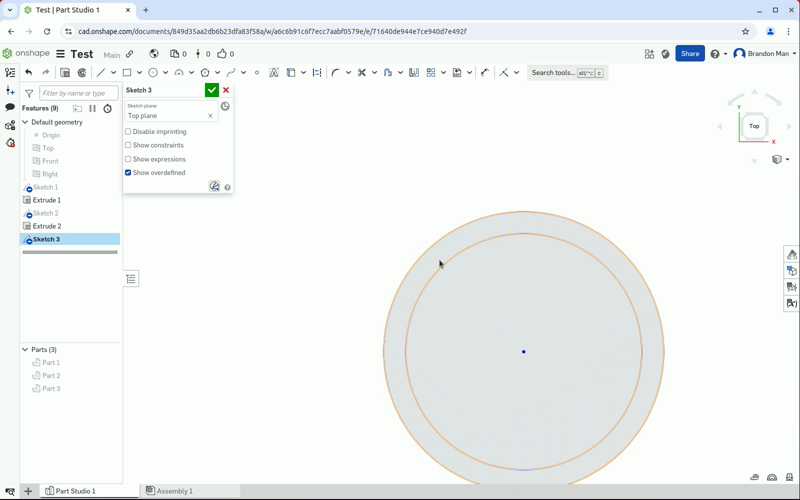
scroll(6)
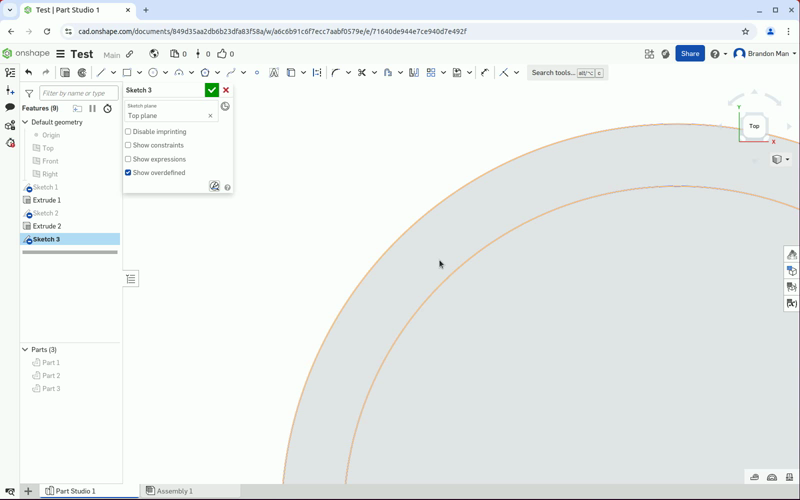
click(439, 259)
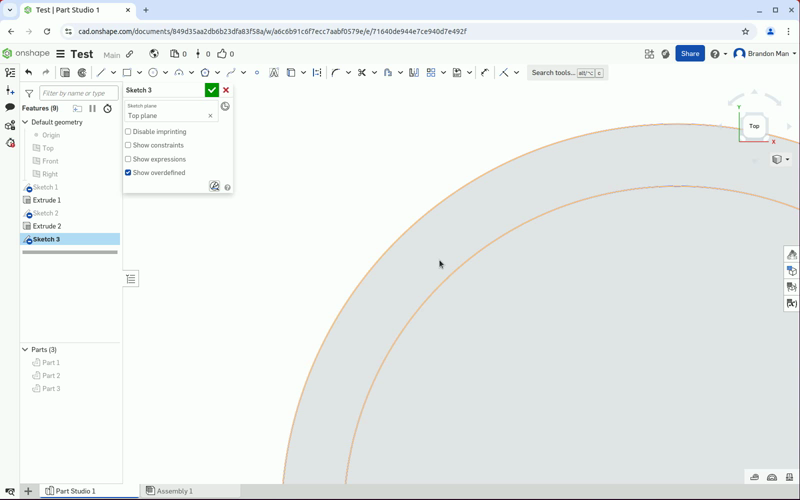
scroll(-6)
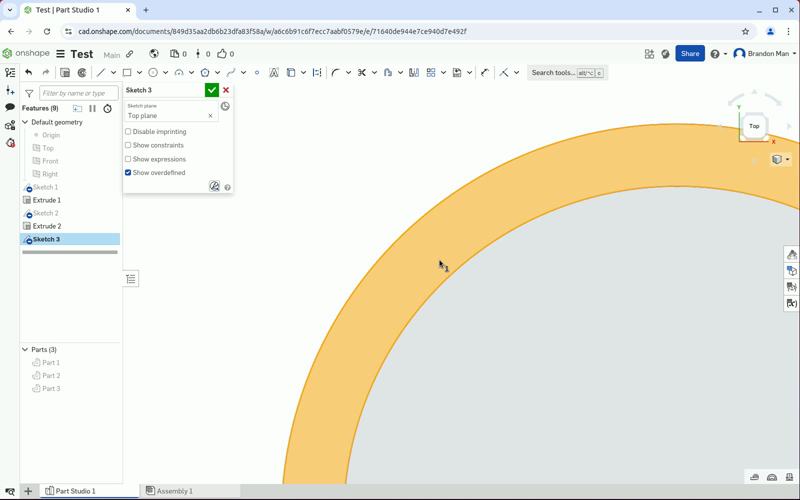
scroll(-6)
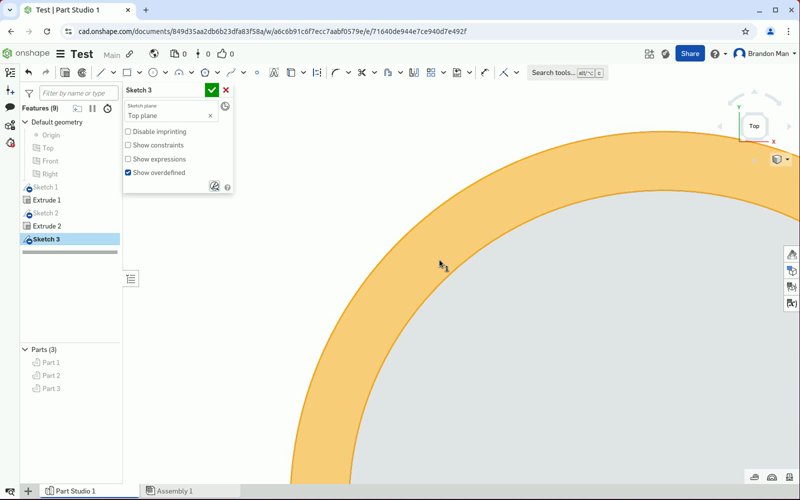
scroll(-6)
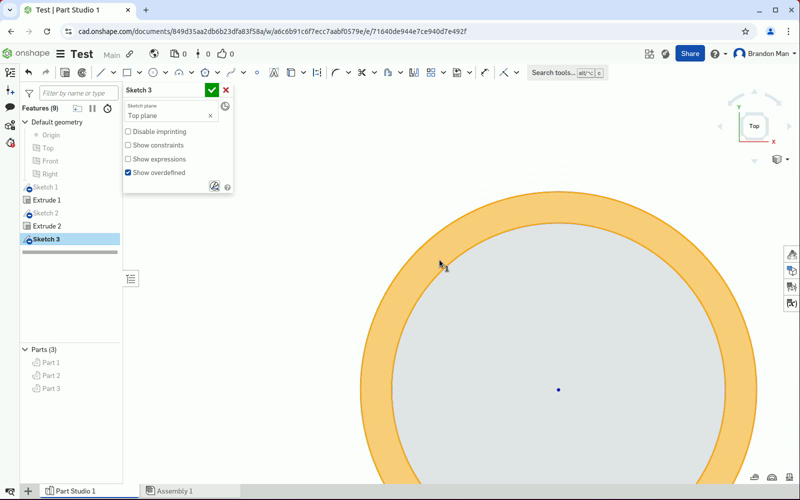
scroll(-6)
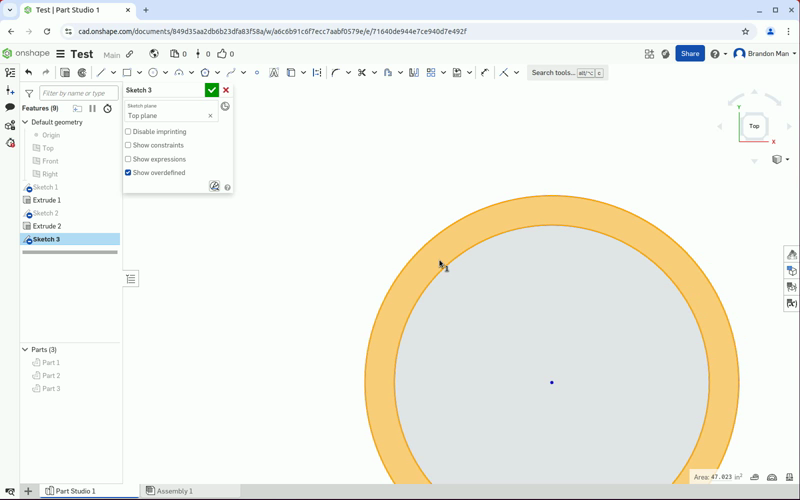
scroll(-6)
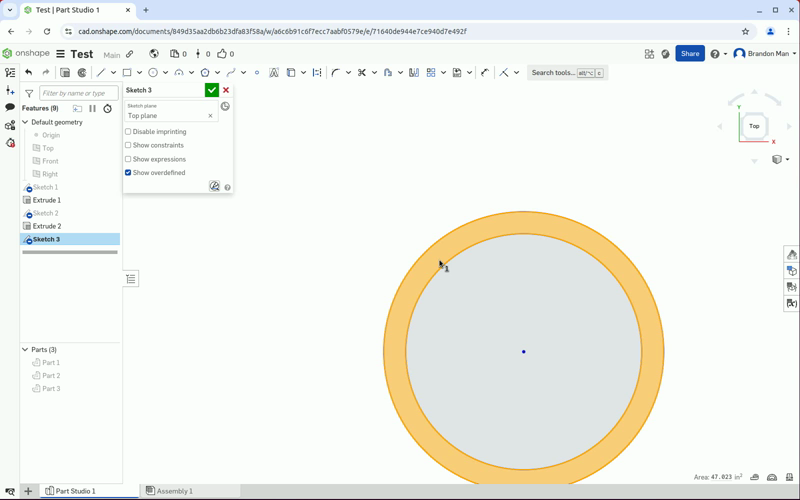
scroll(-6)
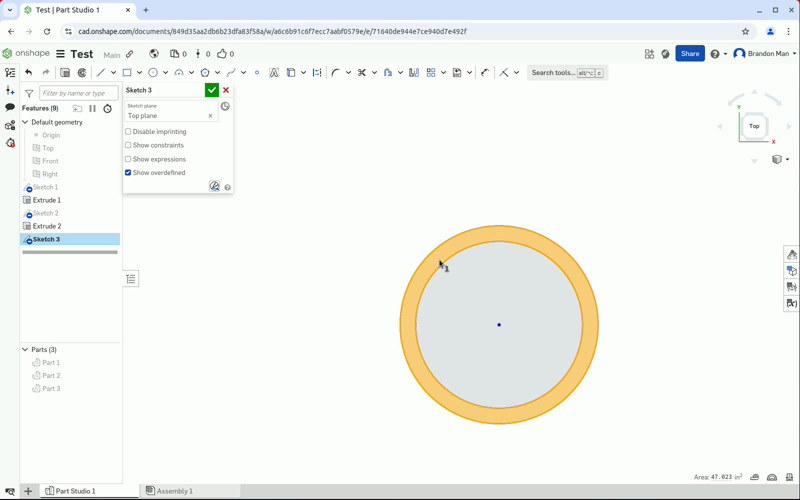
scroll(-6)
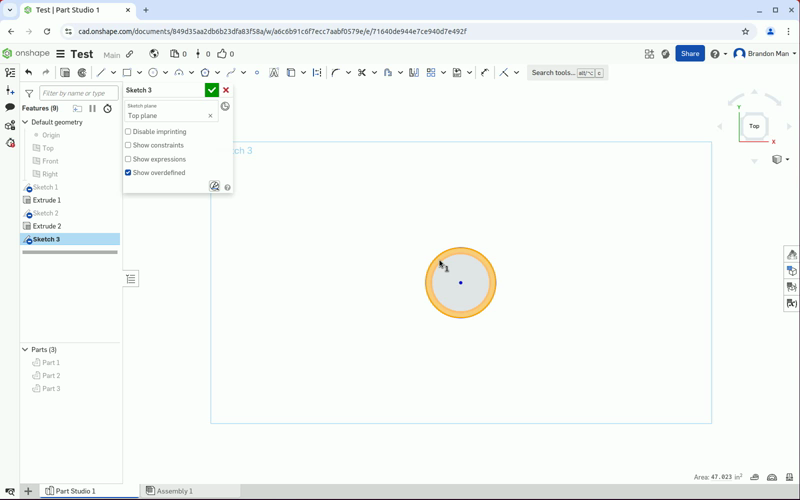
mouse_move(73, 352)
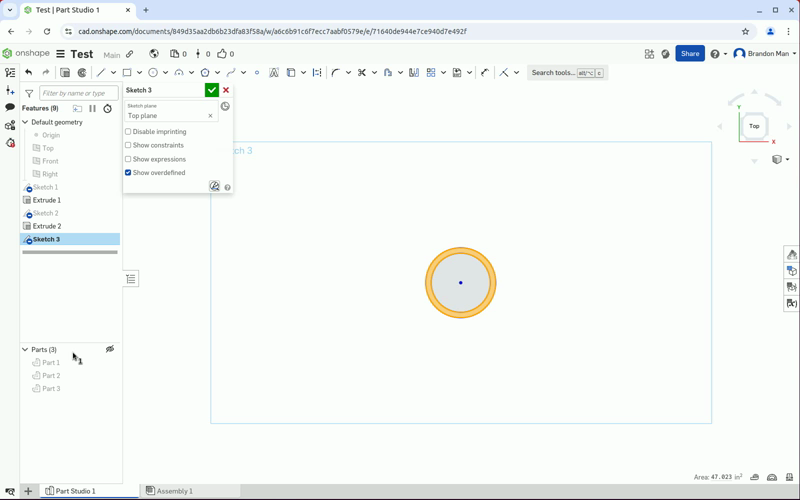
key(shift+y)
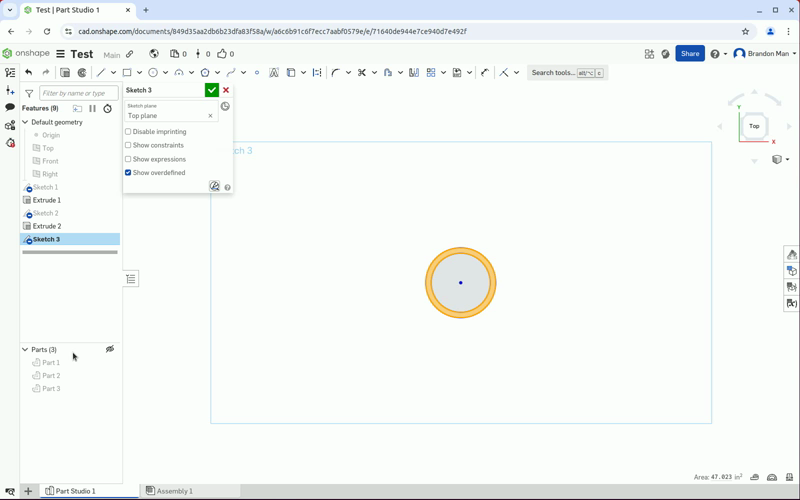
key(shift+e)
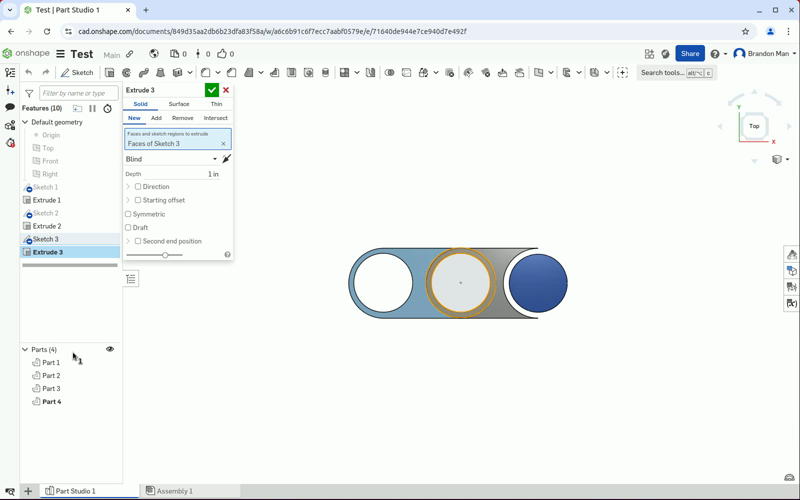
mouse_move(143, 106)
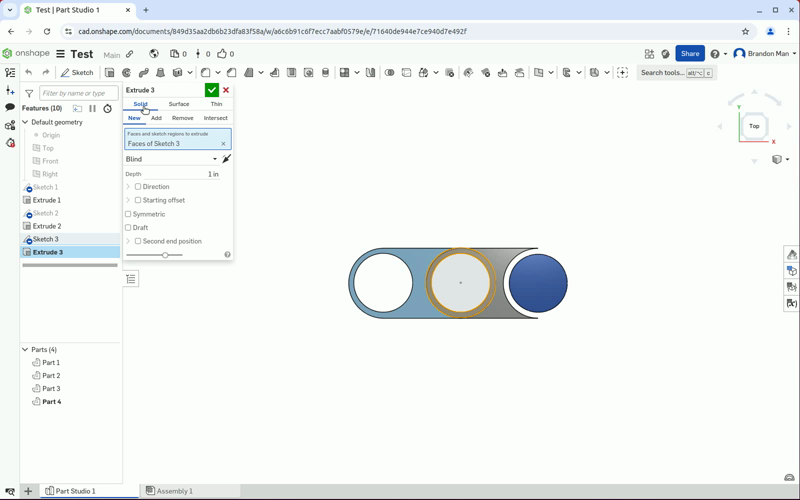
click(143, 106)
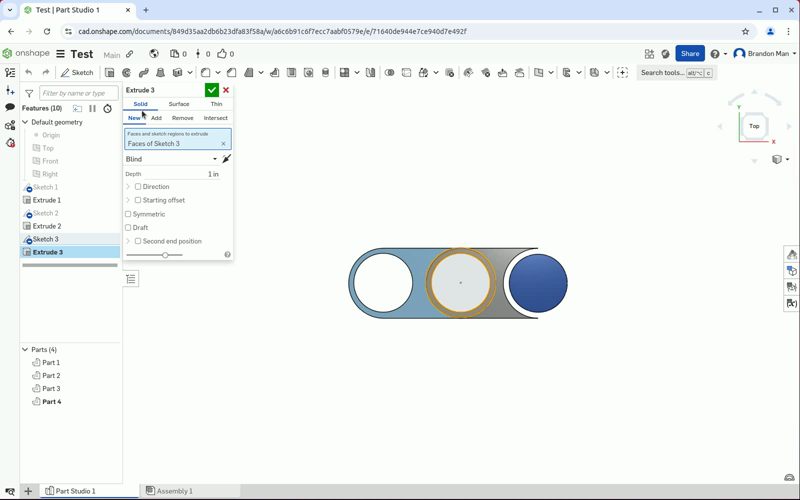
mouse_move(137, 120)
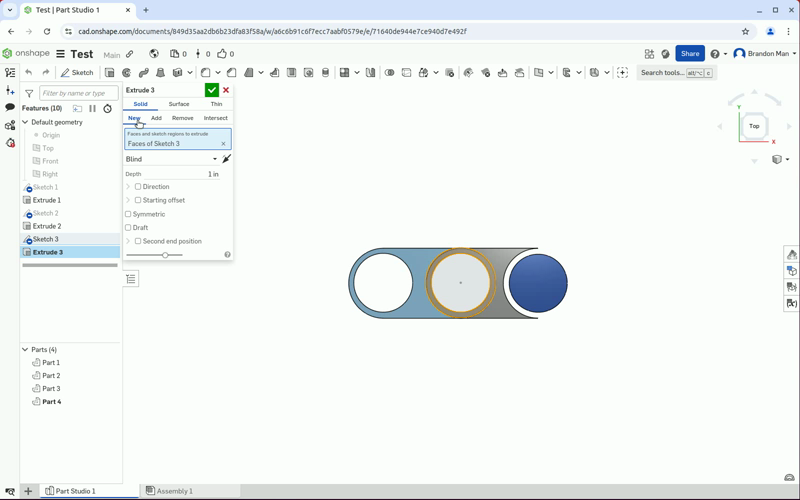
click(137, 120)
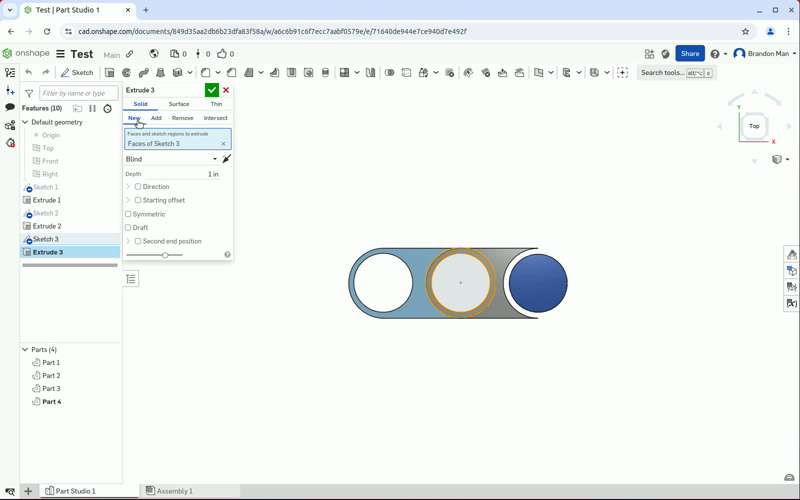
key(tab, 4)
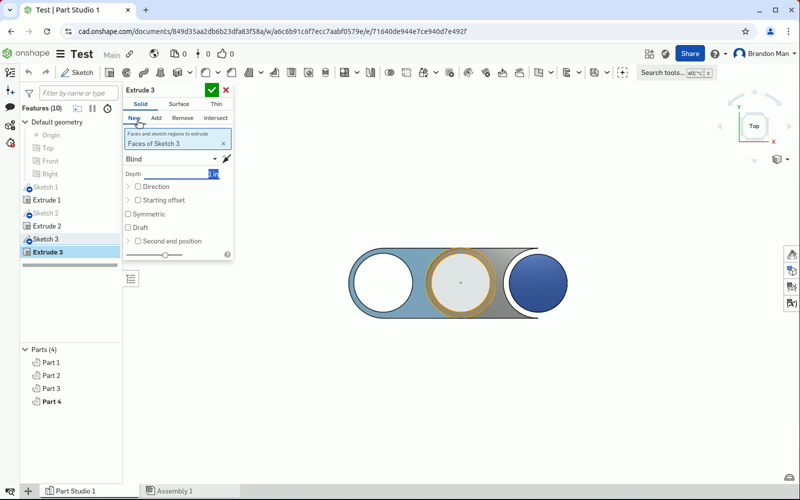
text(3.851)
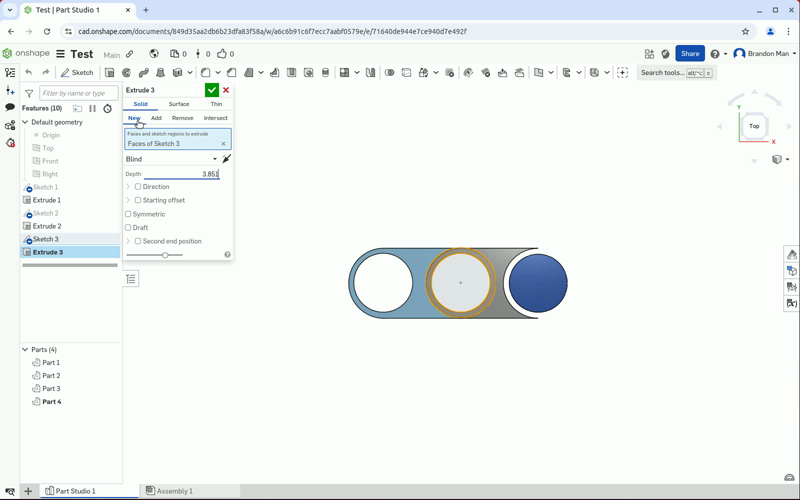
key(enter)
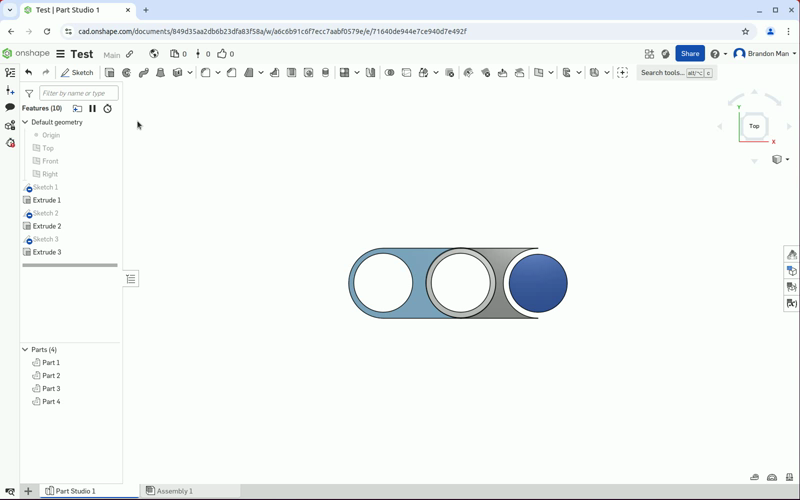
key(shift+h)
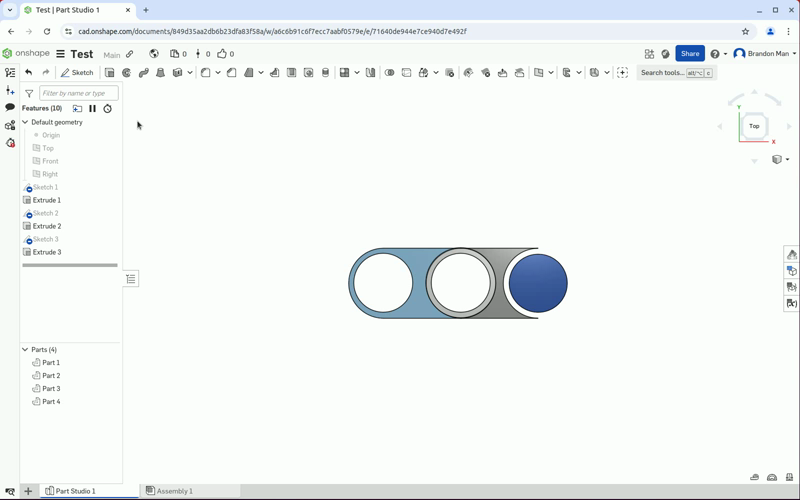
key(shift+h)
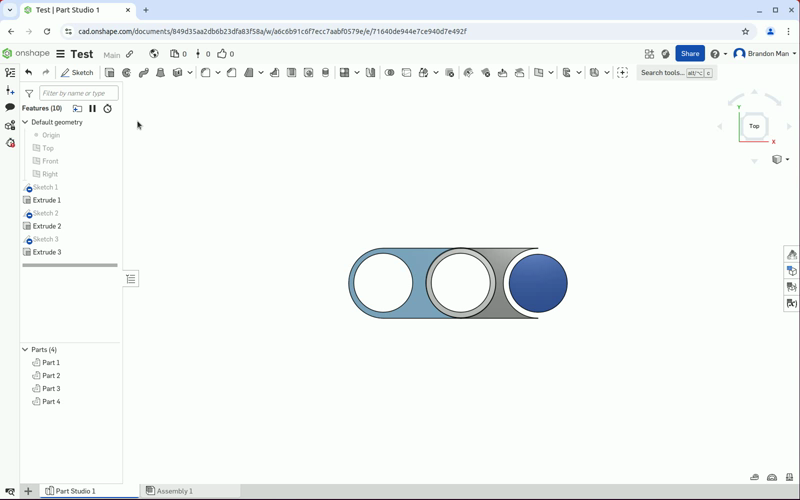
key(shift+7)
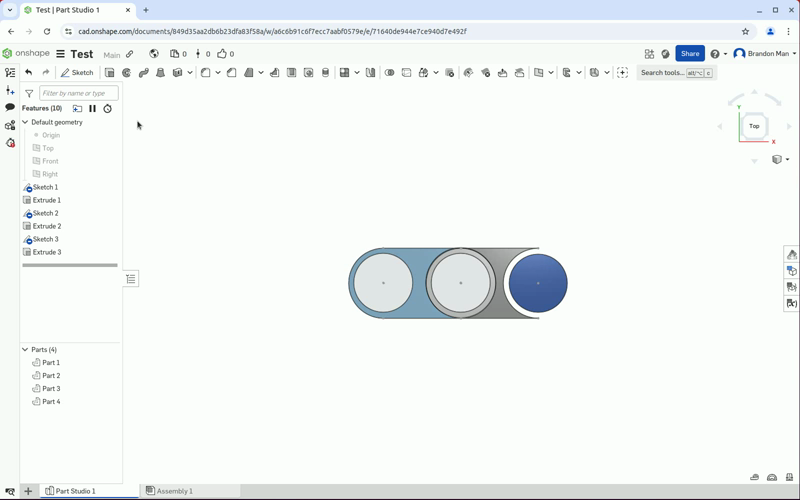
key(up, 3)
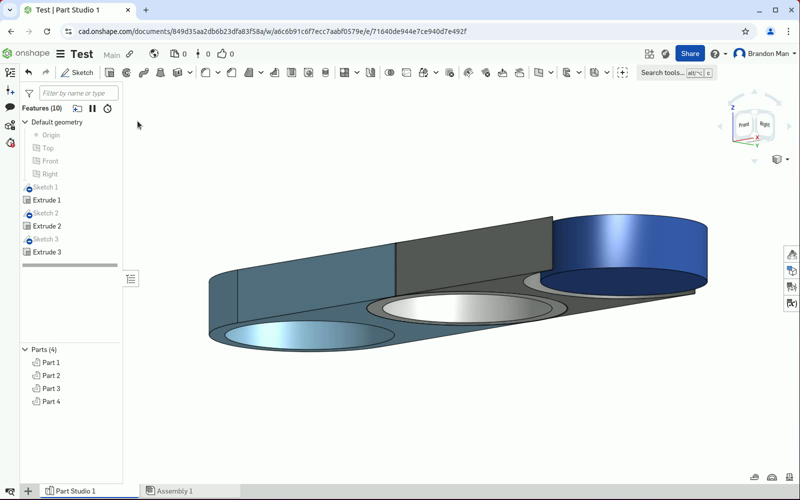
key(left, 3)
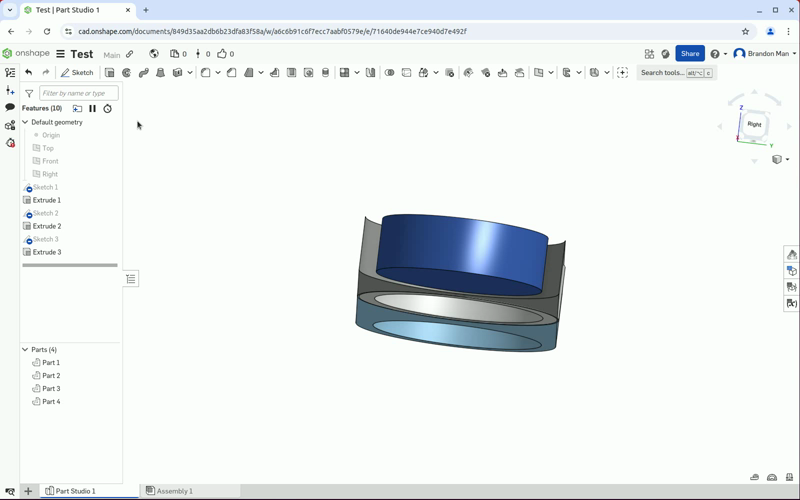
key(right, 3)
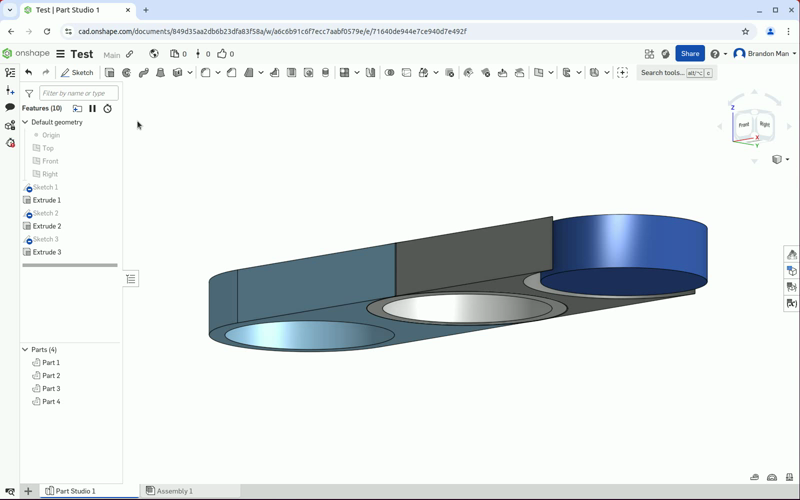
key(down, 3)
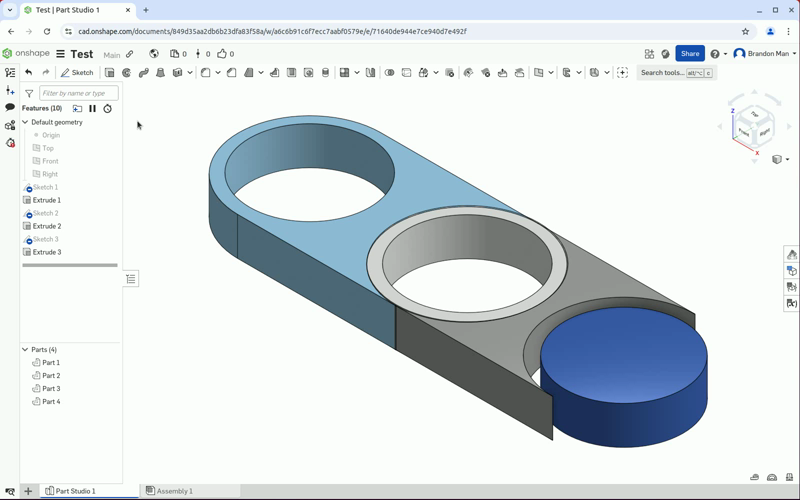
mouse_move(73, 189)
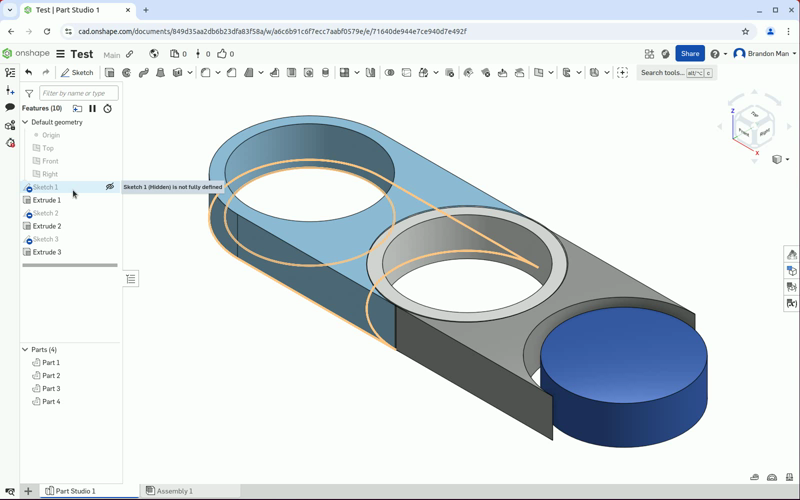
click(73, 189)